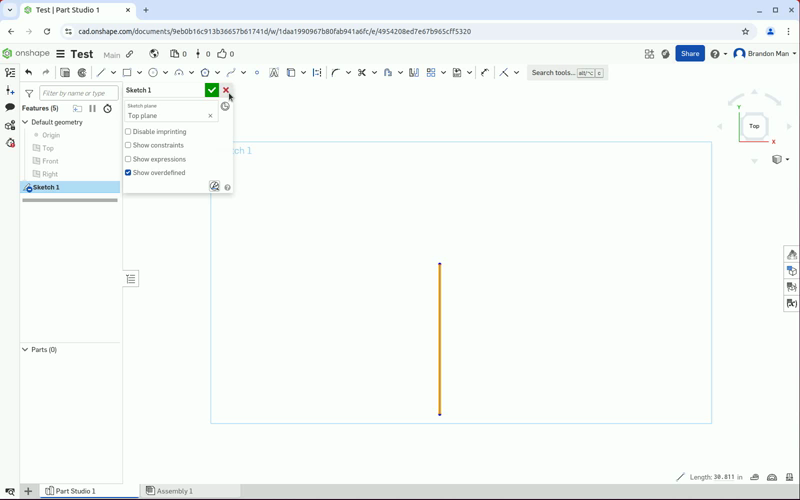
key(shift+h)
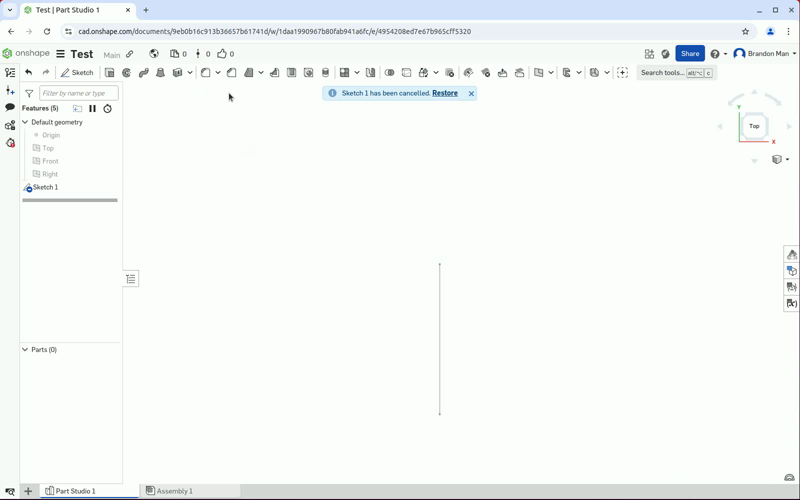
key(shift+s)
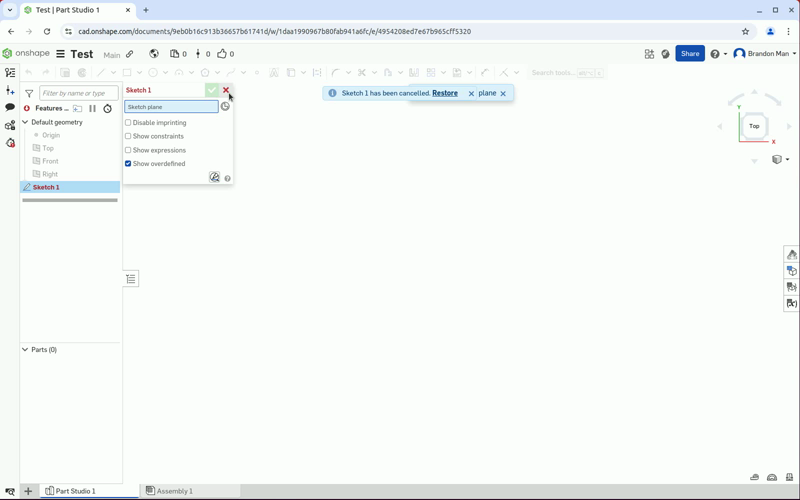
mouse_move(73, 150)
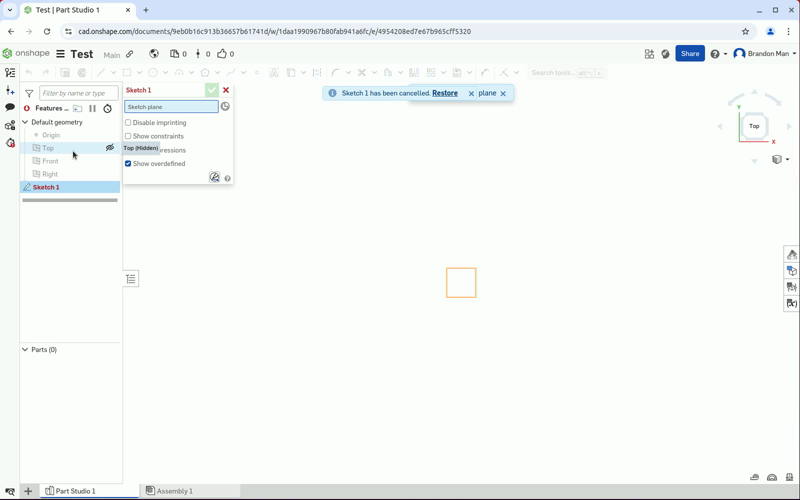
click(73, 150)
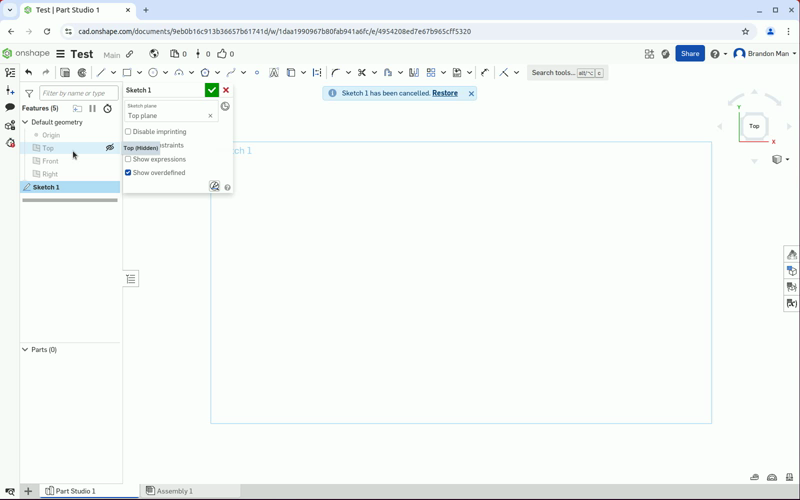
mouse_move(73, 352)
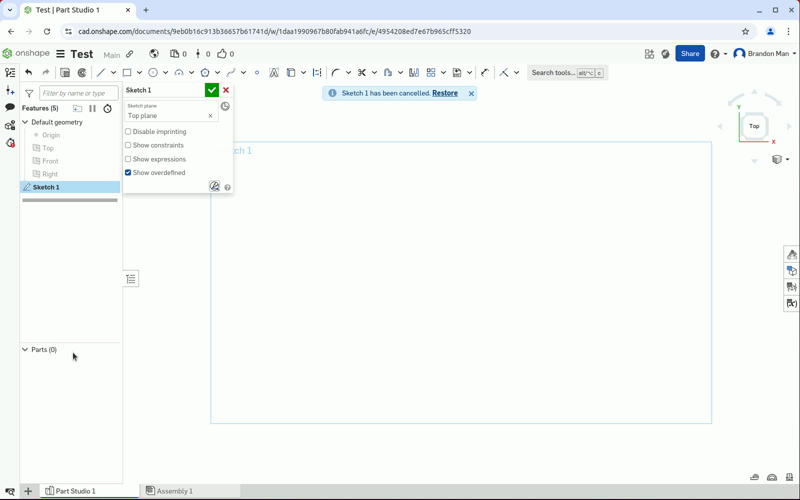
key(y)
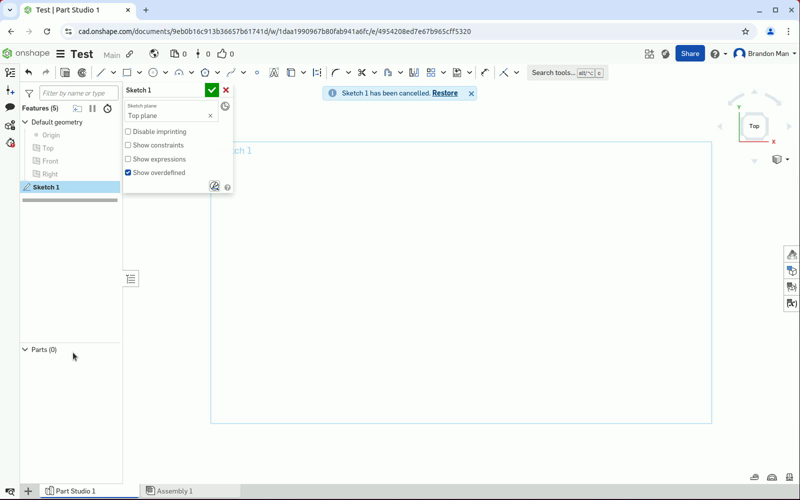
key(l)
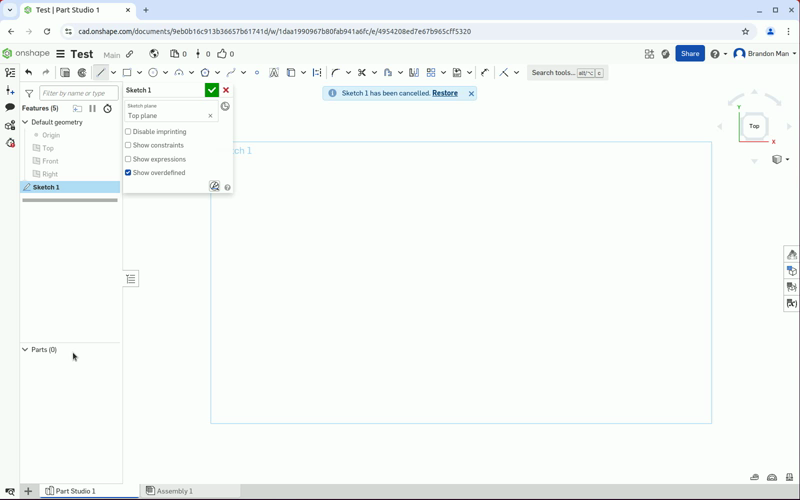
key_down(shift)
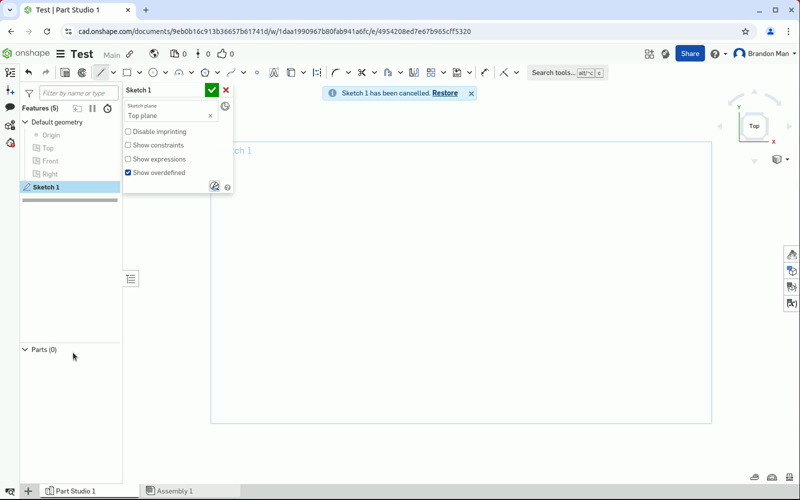
mouse_move(441, 189)
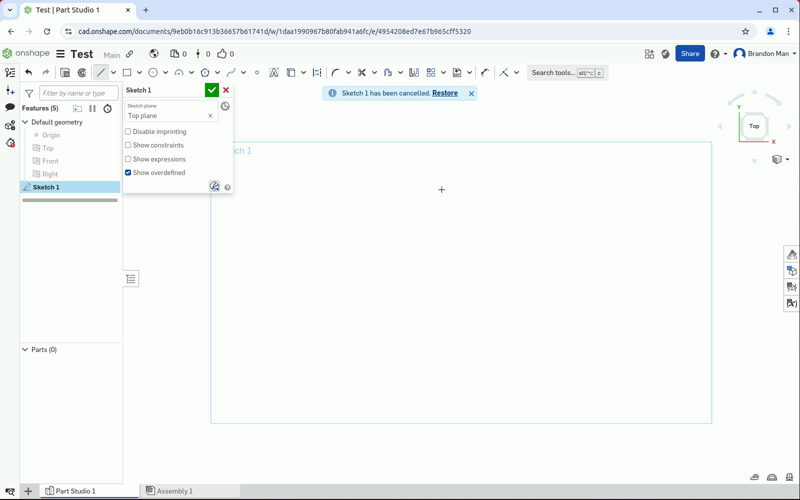
click(441, 189)
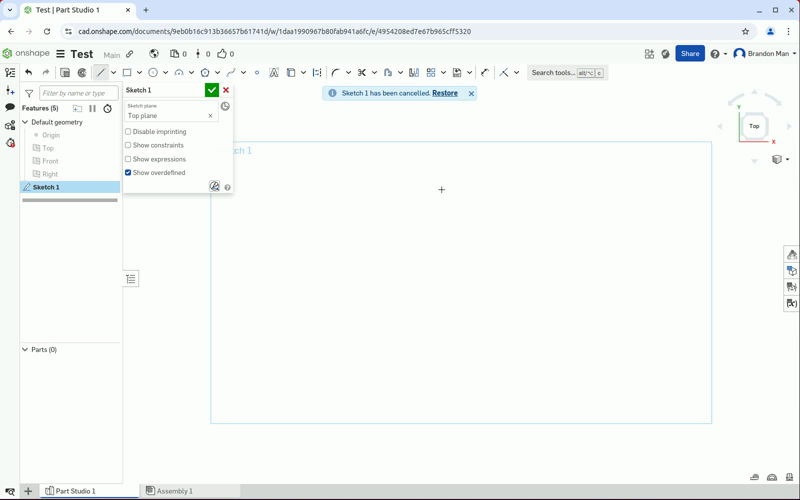
key_up(shift)
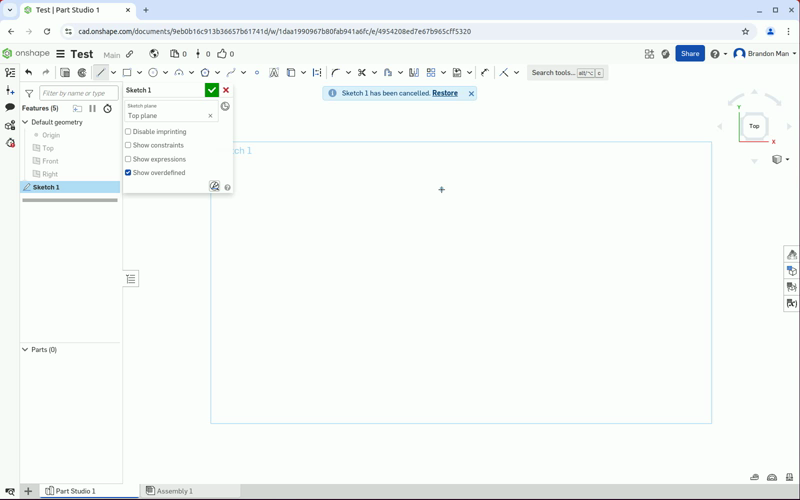
key_down(shift)
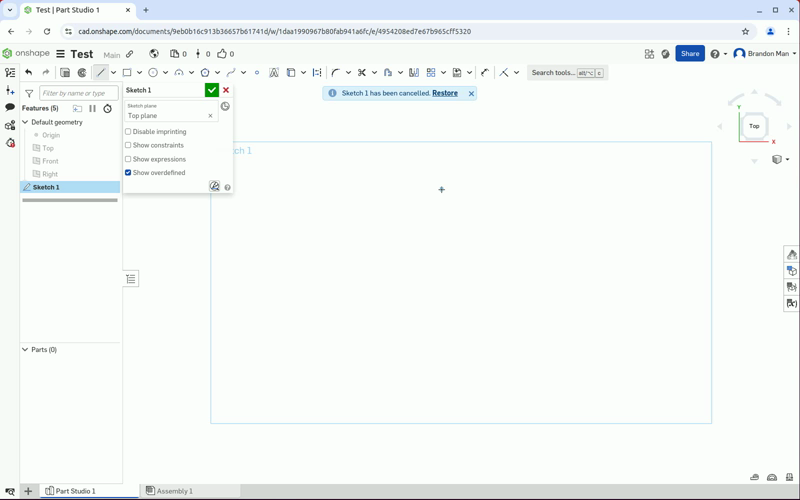
mouse_move(471, 189)
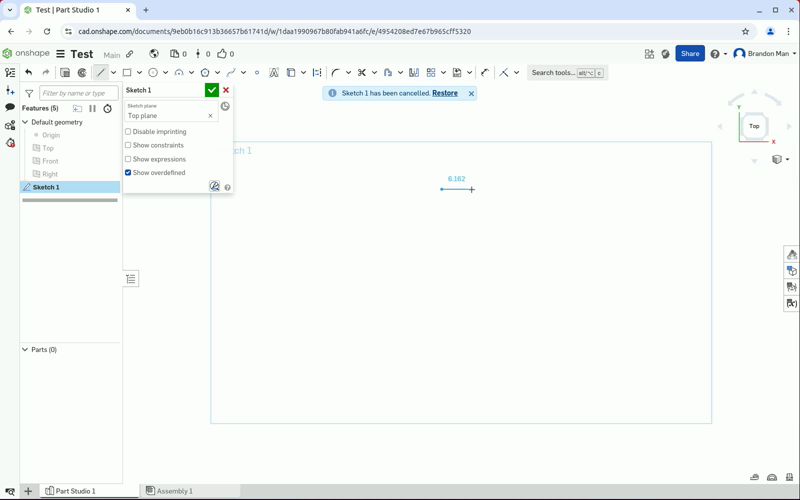
mouse_move(451, 189)
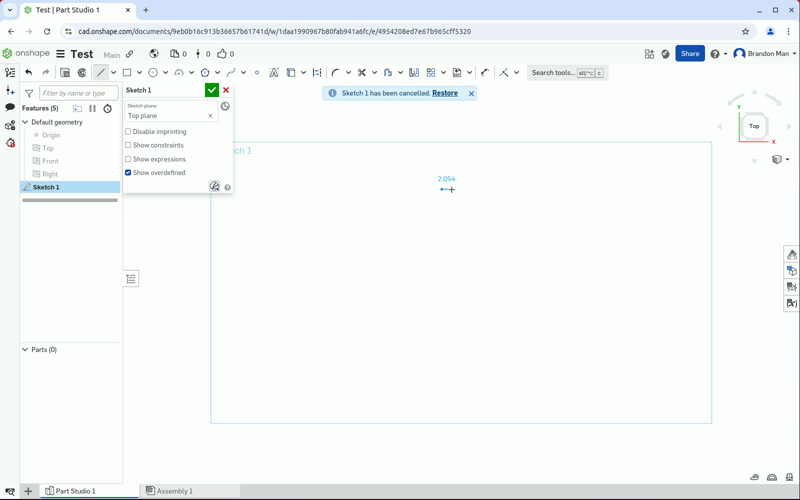
click(451, 189)
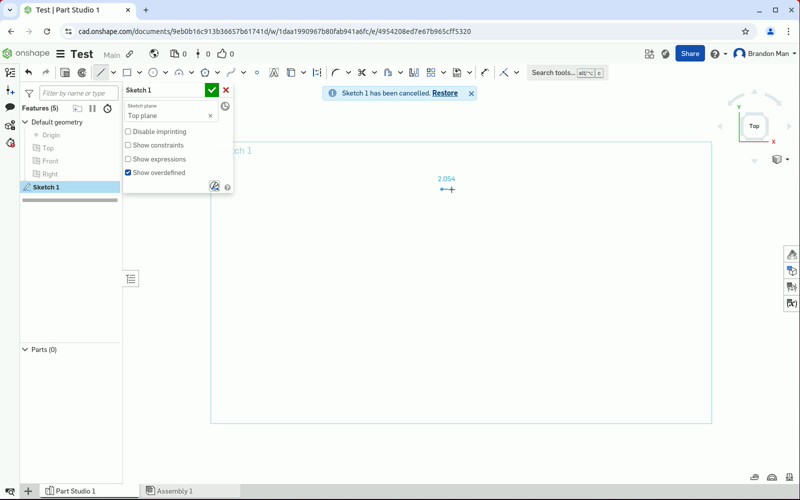
key_up(shift)
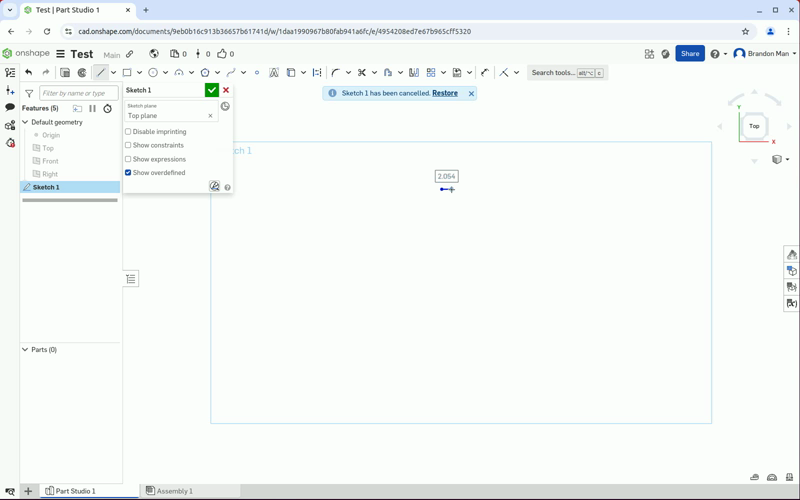
key(esc)
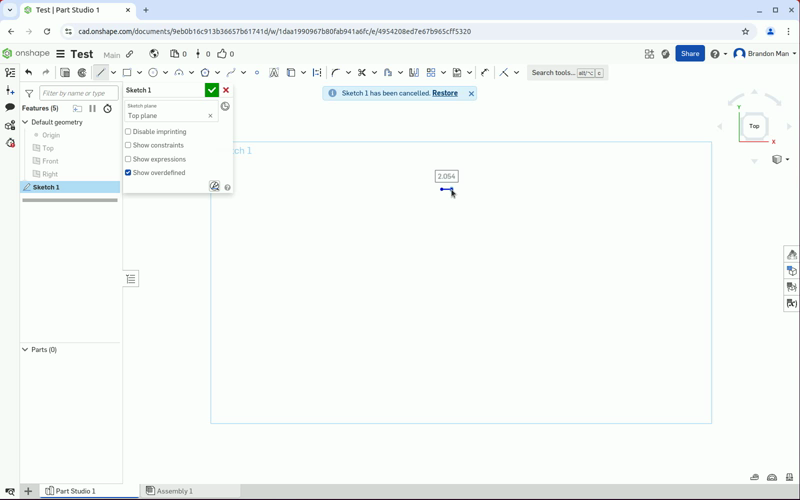
key(a)
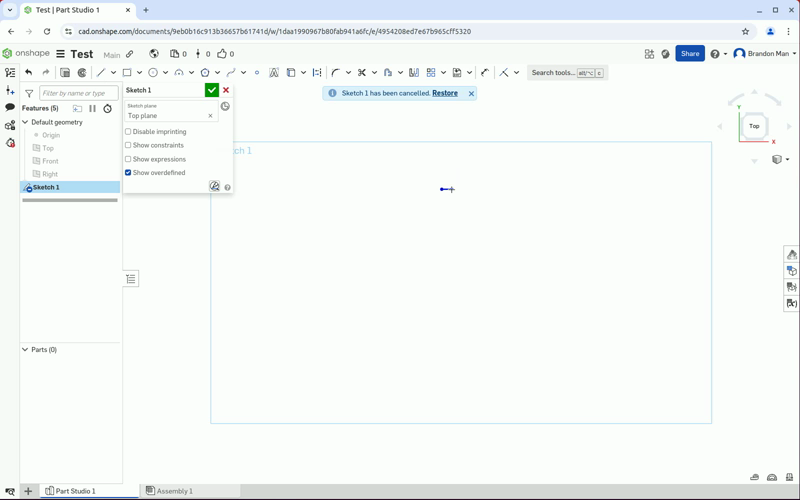
mouse_move(451, 189)
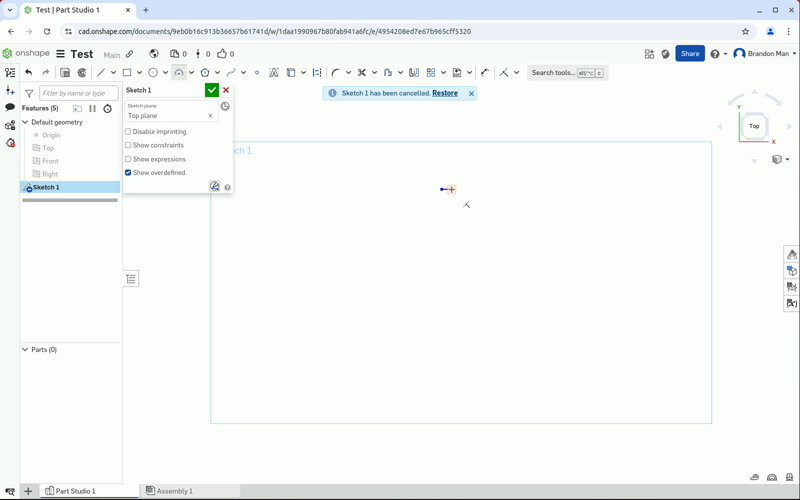
click(451, 189)
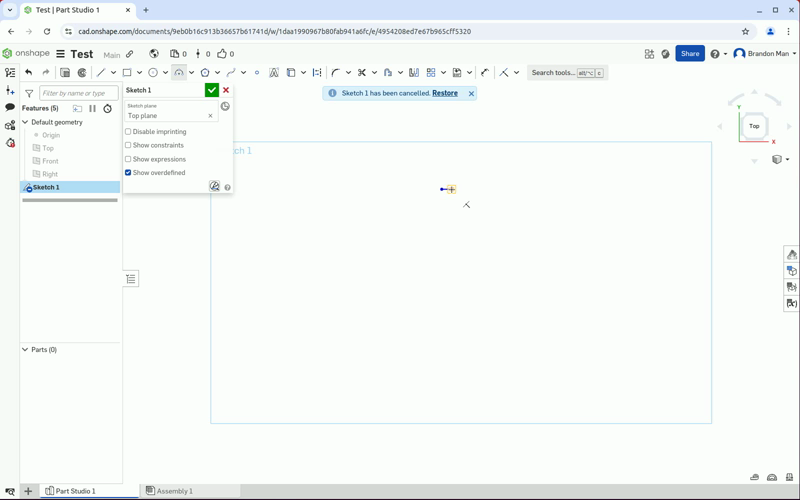
key_down(shift)
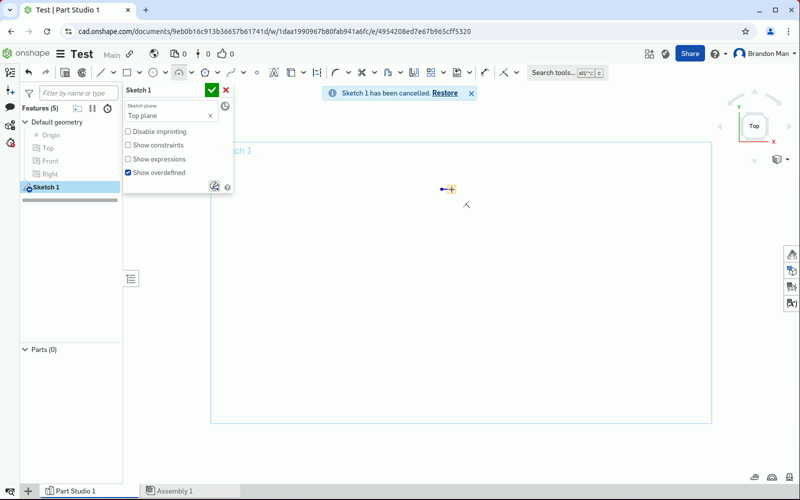
mouse_move(469, 189)
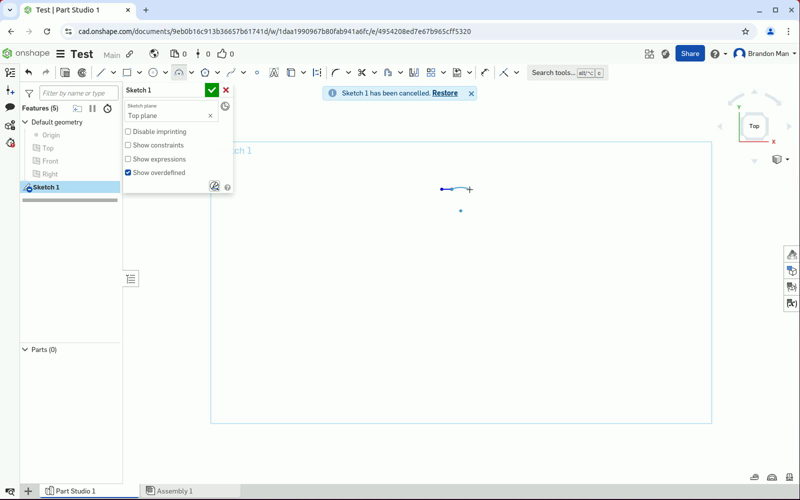
click(469, 189)
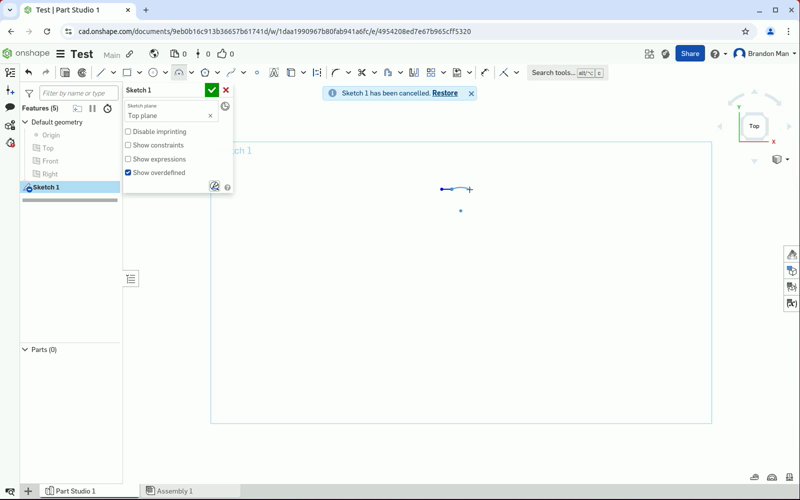
mouse_move(460, 180)
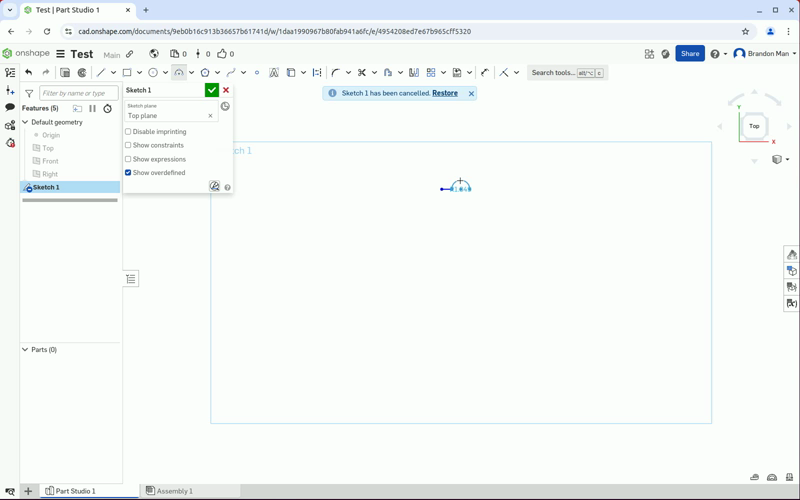
click(460, 180)
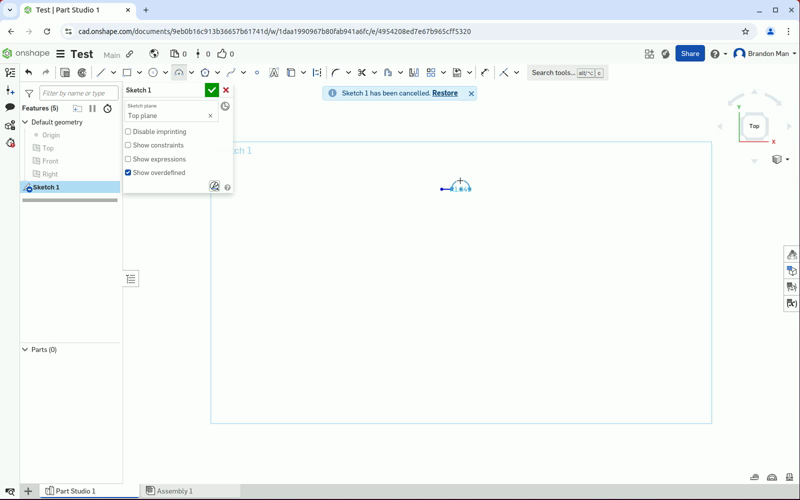
key_up(shift)
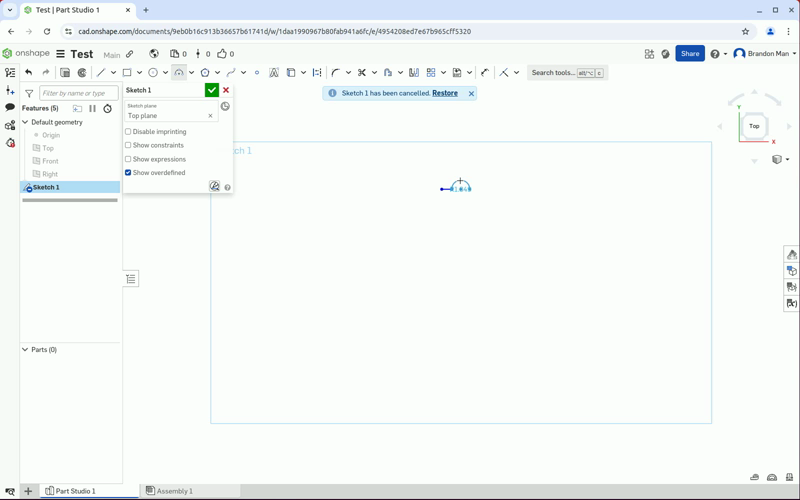
key(esc)
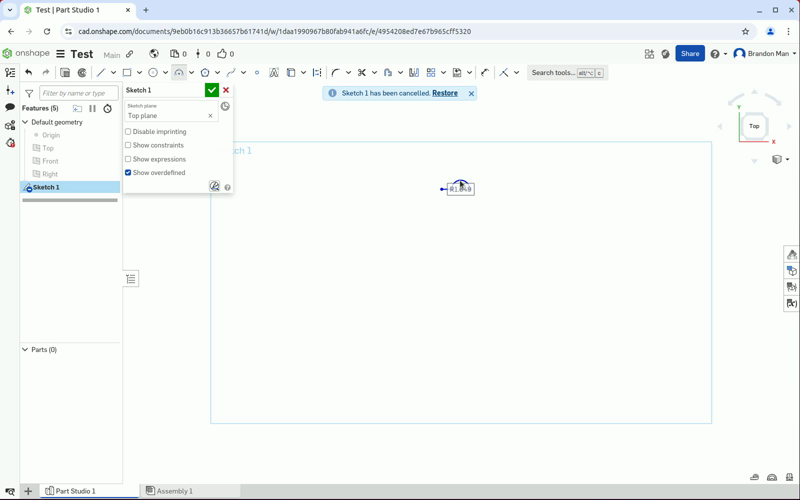
key(l)
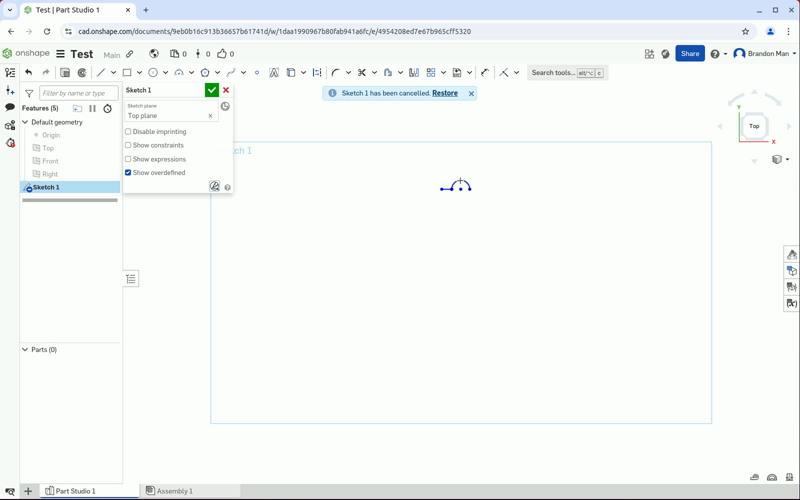
mouse_move(469, 189)
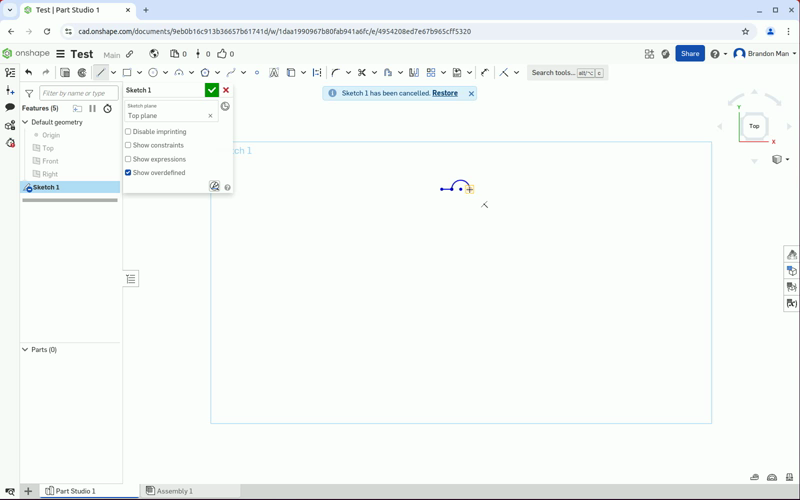
click(469, 189)
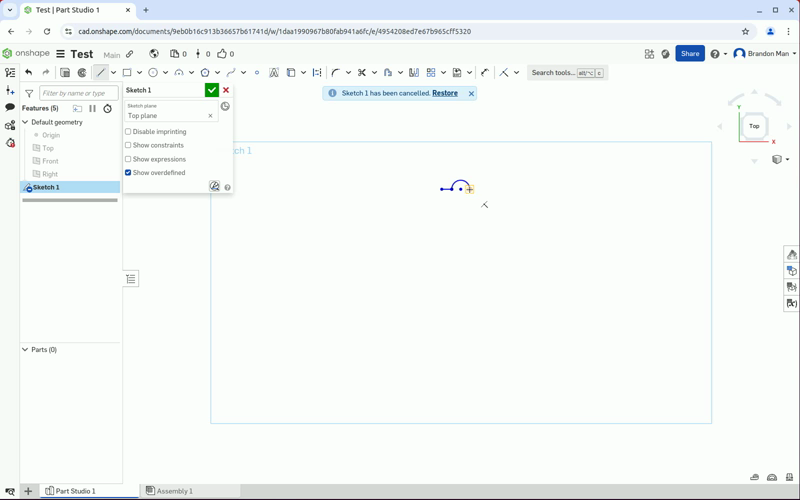
key_down(shift)
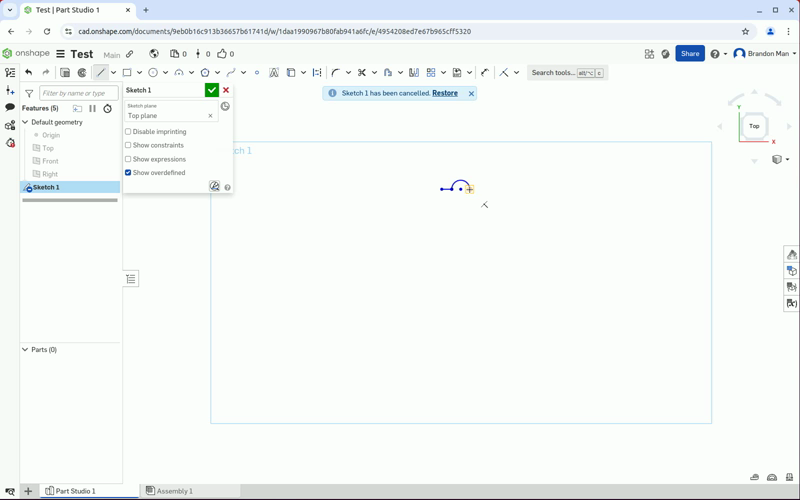
mouse_move(499, 189)
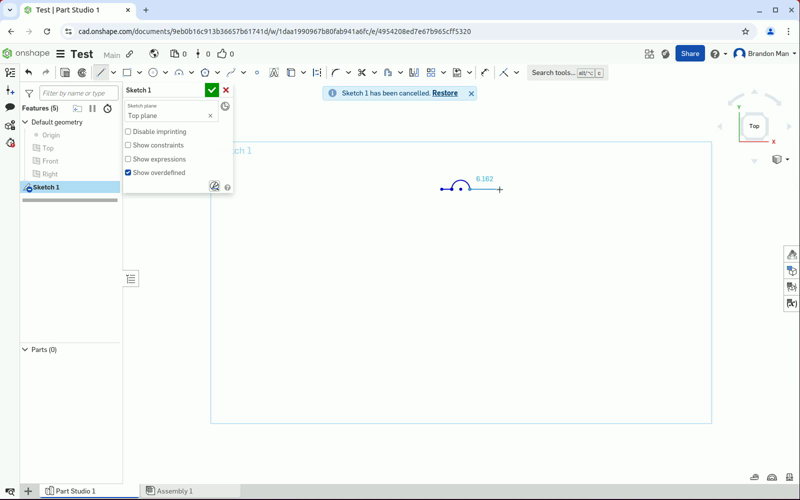
mouse_move(479, 189)
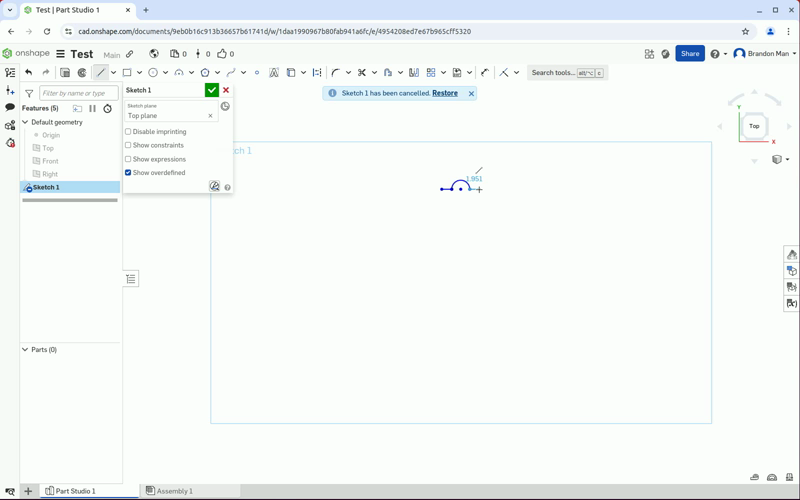
click(479, 189)
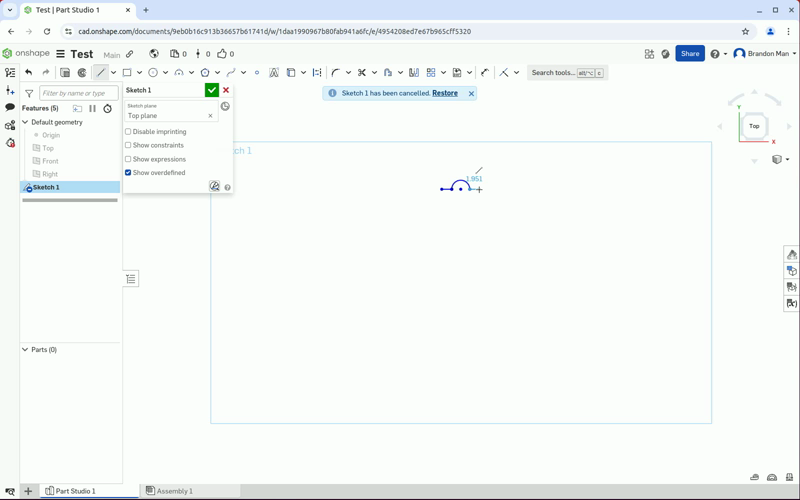
key_up(shift)
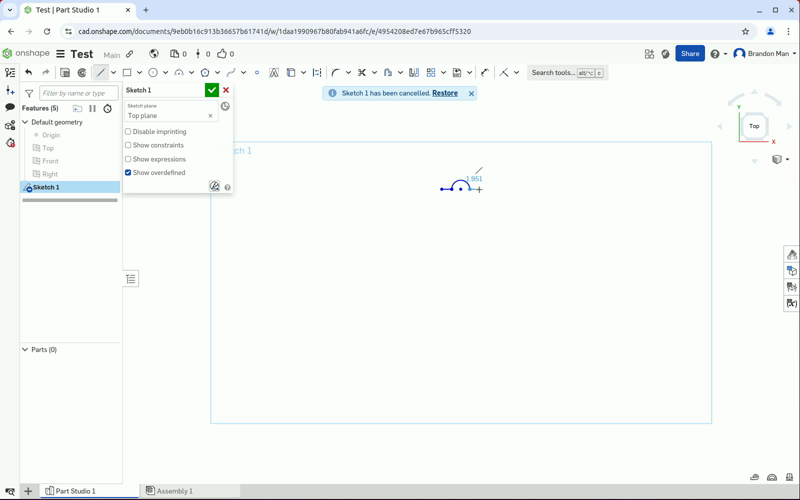
key(esc)
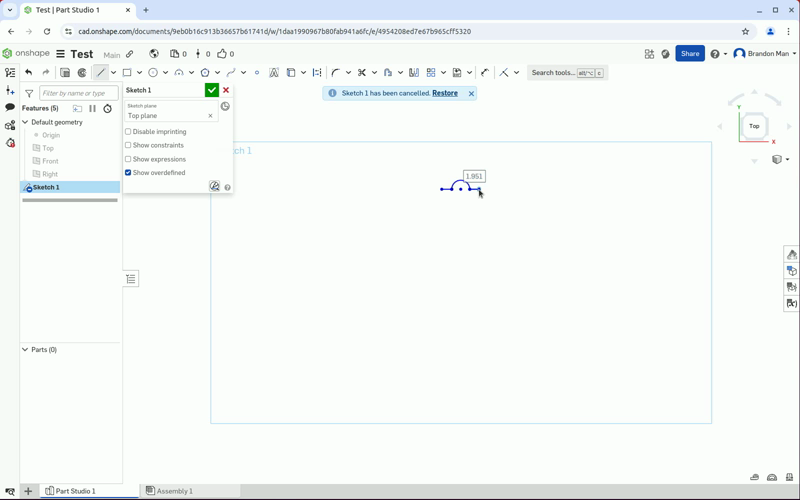
key(a)
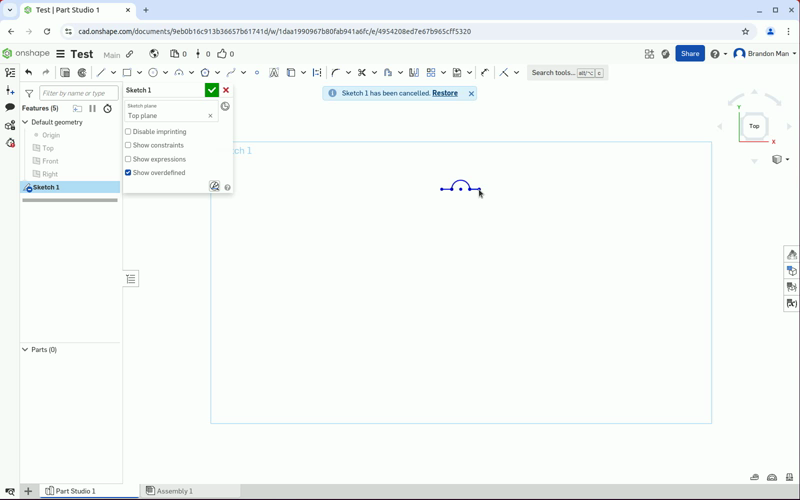
mouse_move(479, 189)
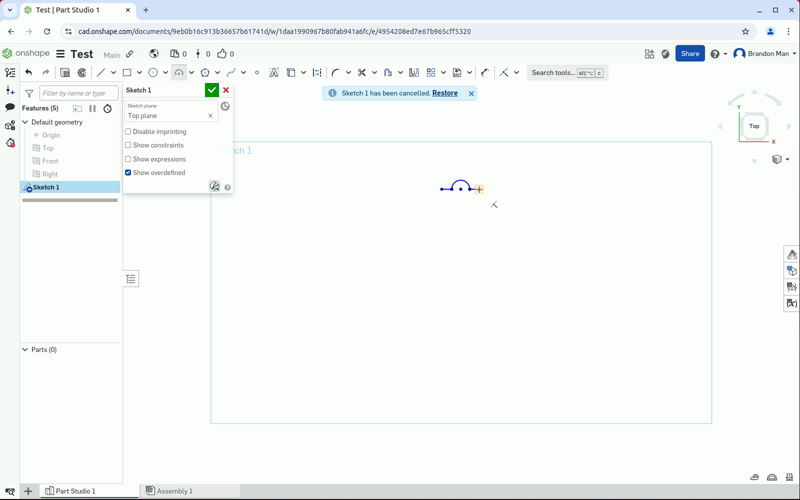
click(479, 189)
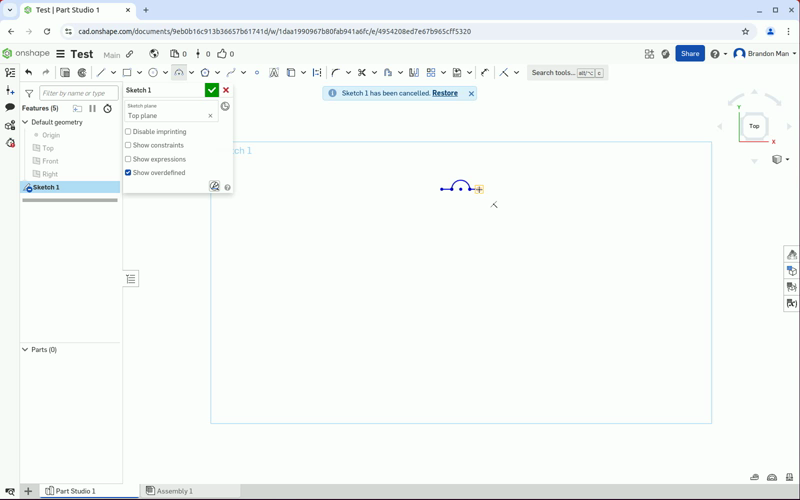
mouse_move(441, 189)
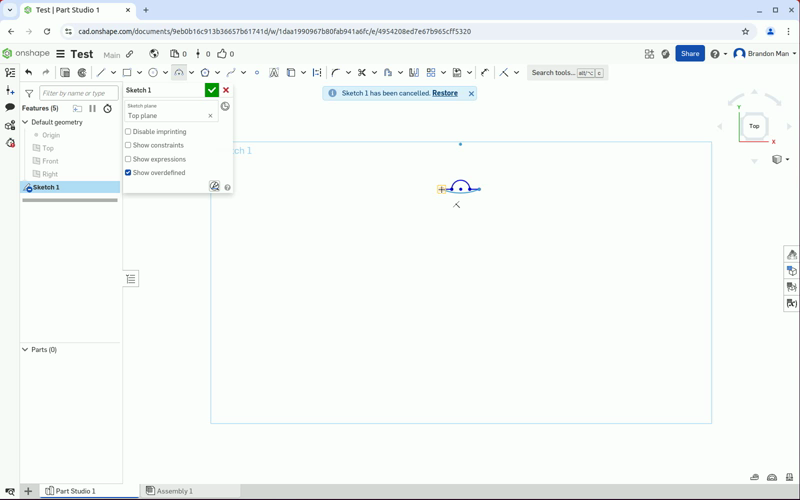
click(441, 189)
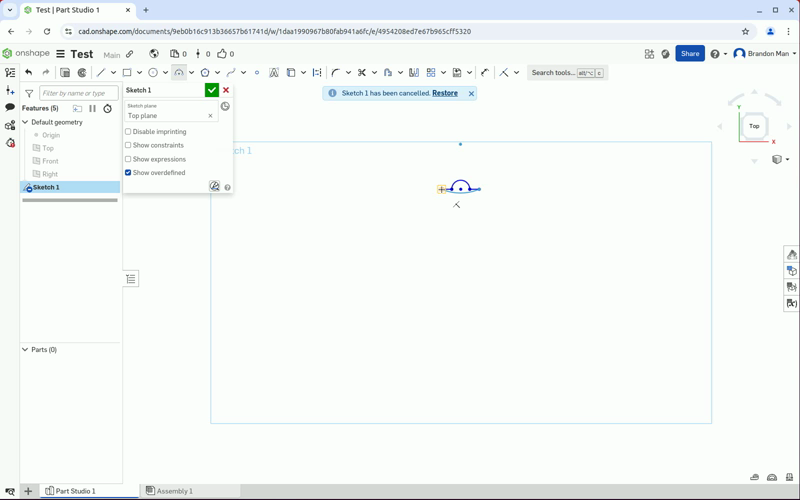
key_down(shift)
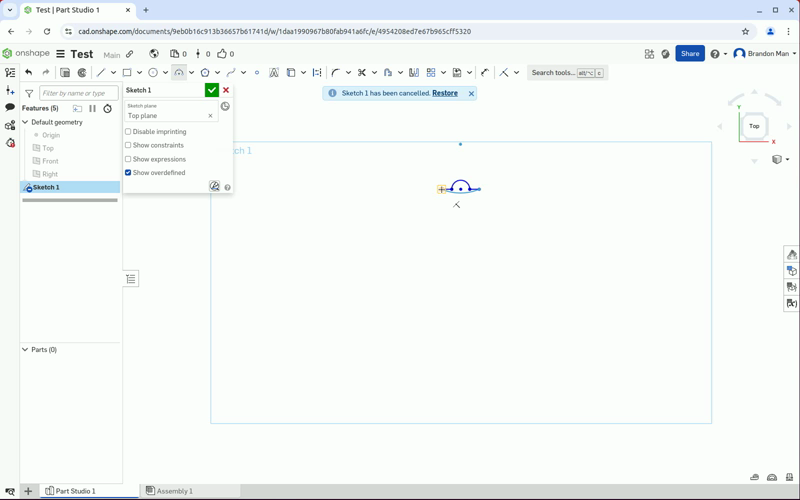
mouse_move(460, 170)
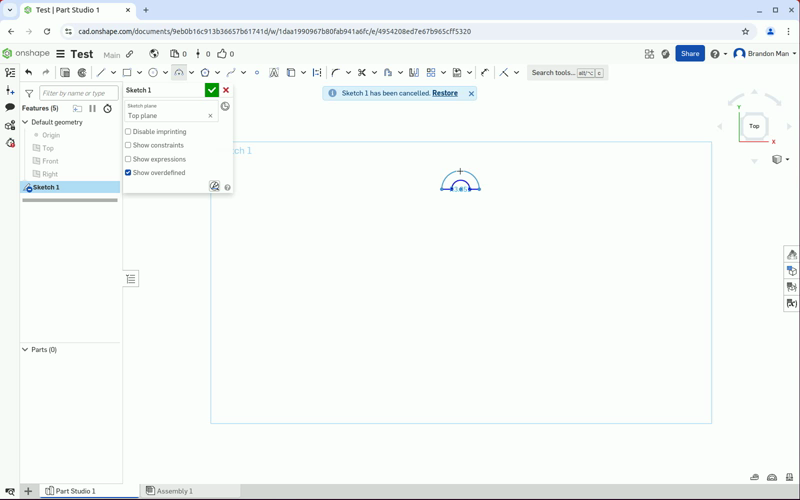
click(460, 170)
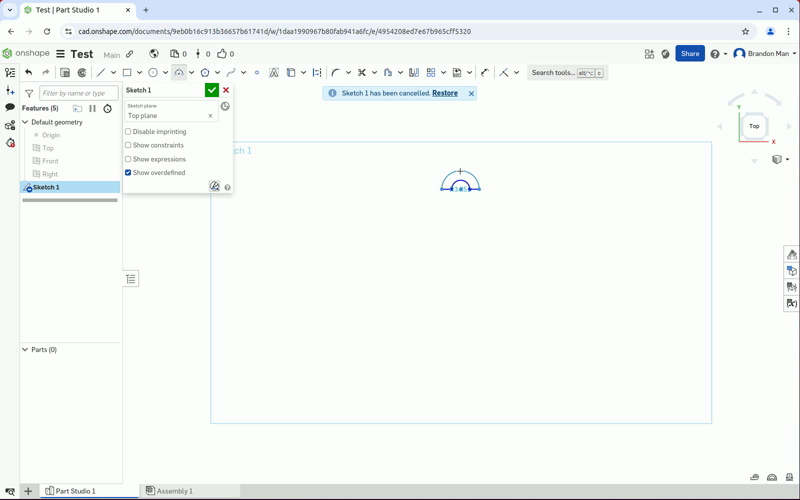
key_up(shift)
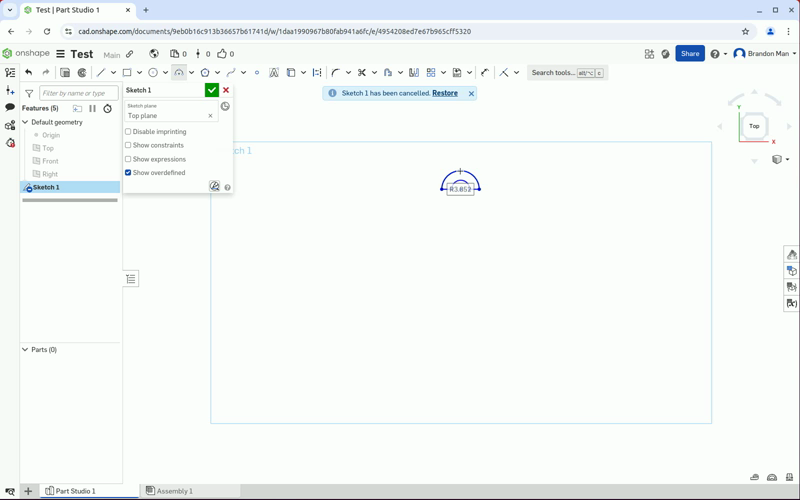
key(esc)
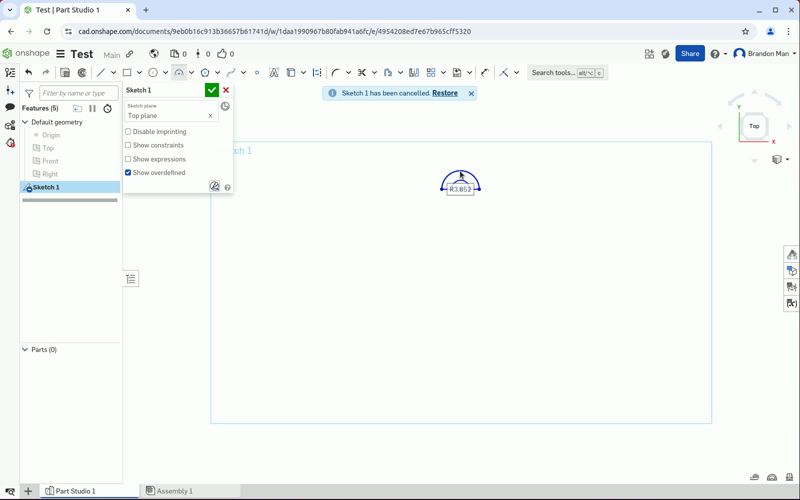
mouse_move(463, 187)
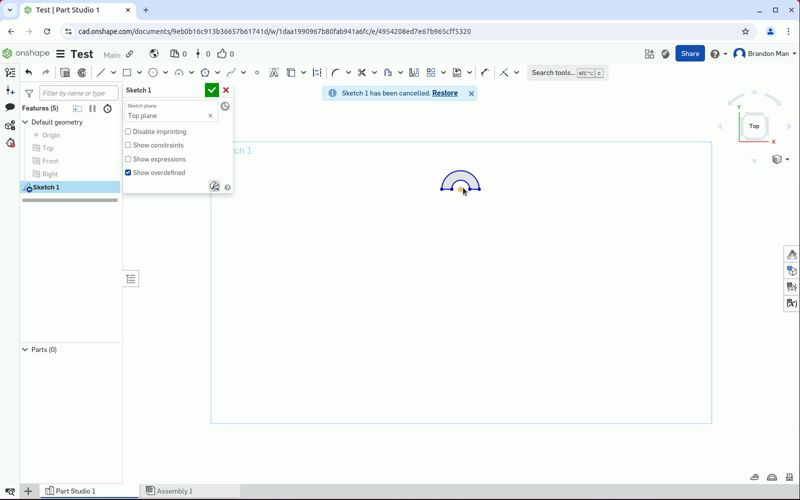
scroll(6)
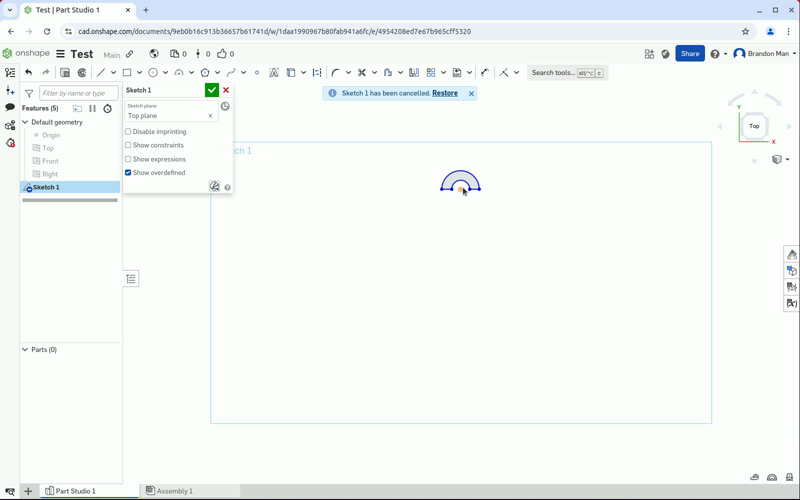
scroll(6)
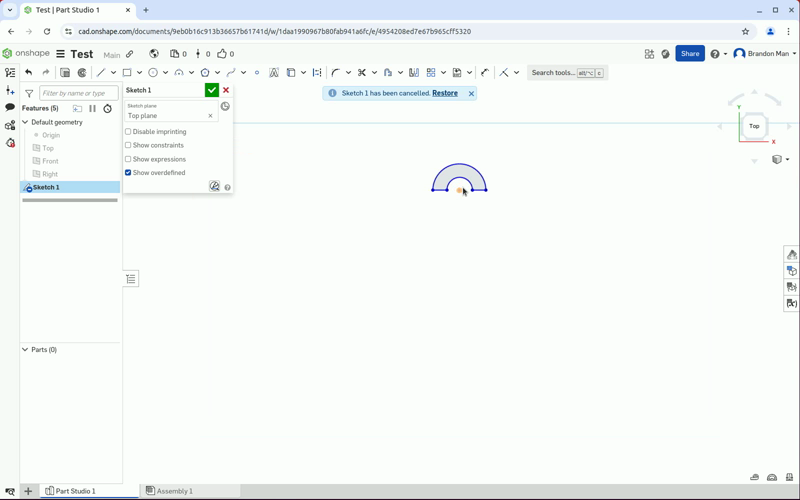
scroll(6)
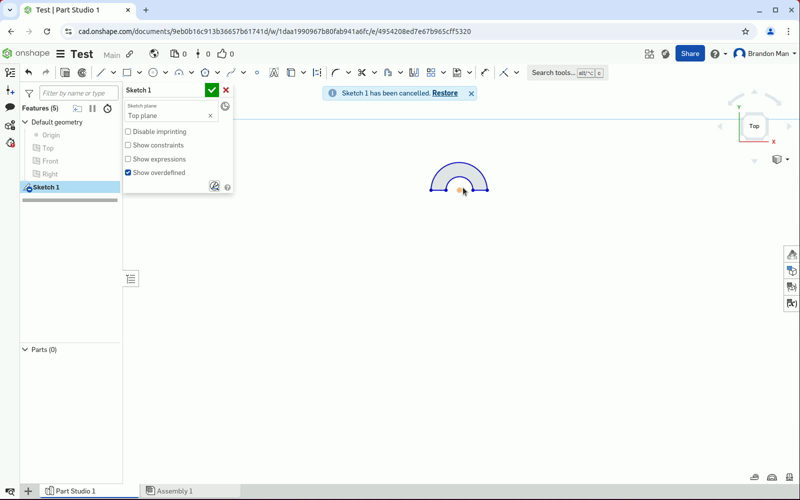
scroll(6)
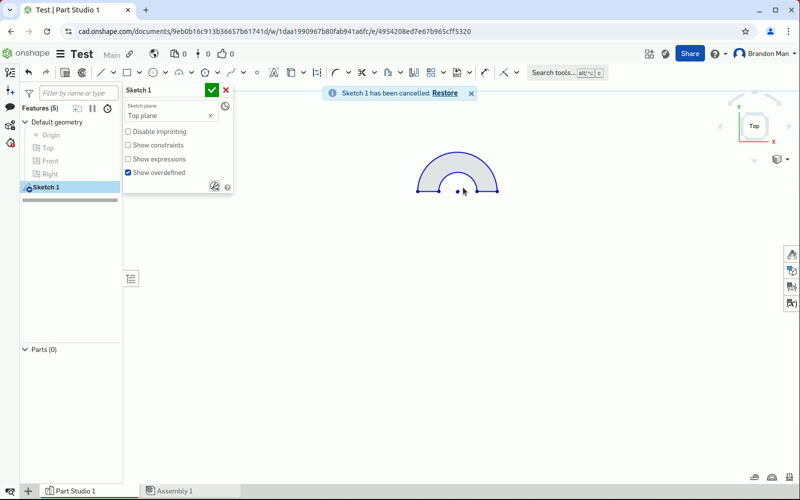
scroll(6)
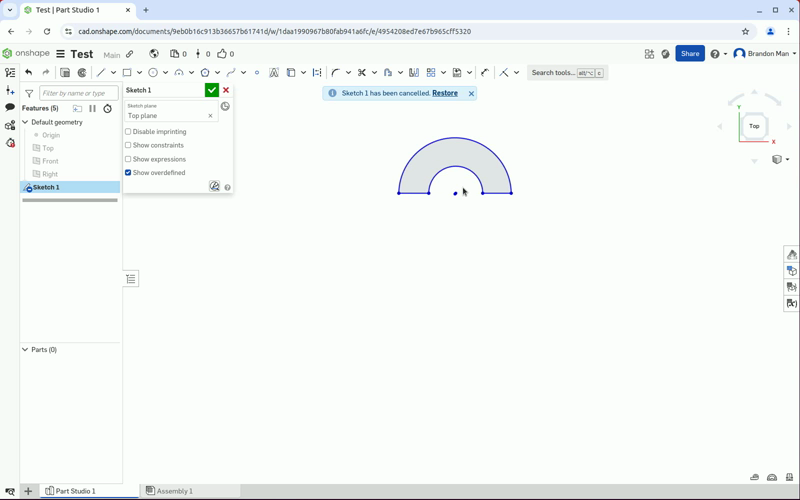
scroll(6)
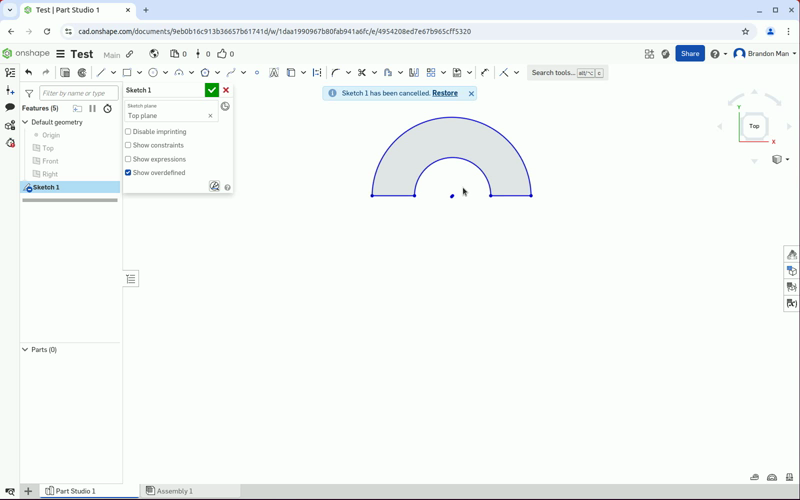
scroll(6)
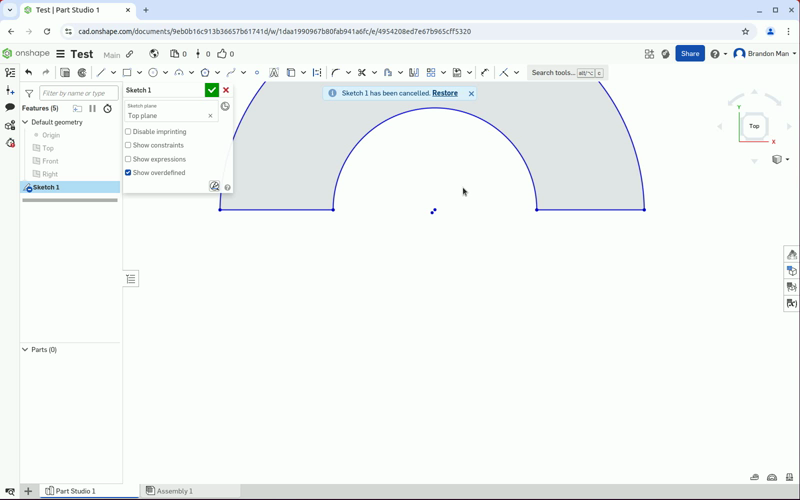
click(463, 187)
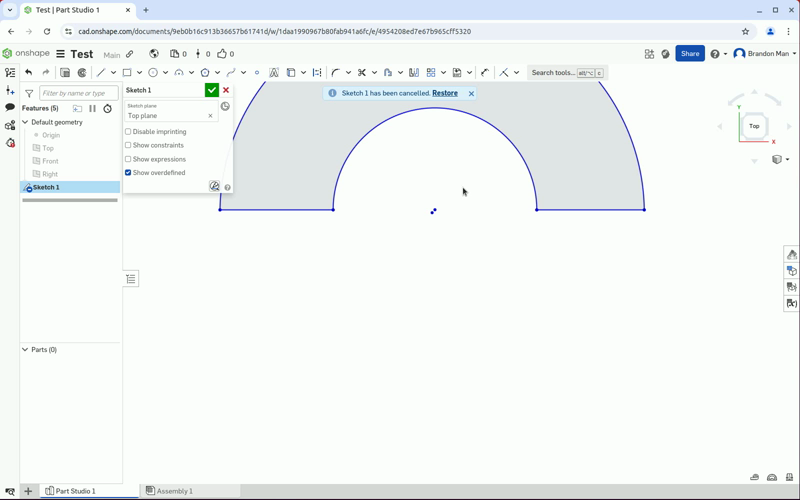
scroll(-6)
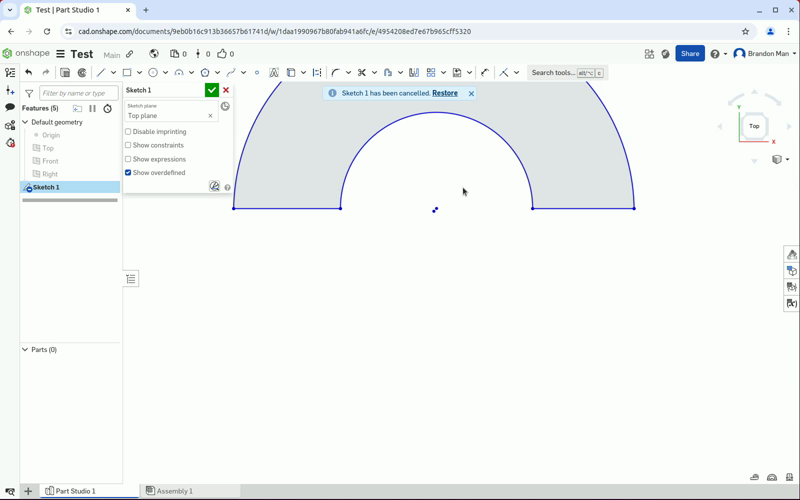
scroll(-6)
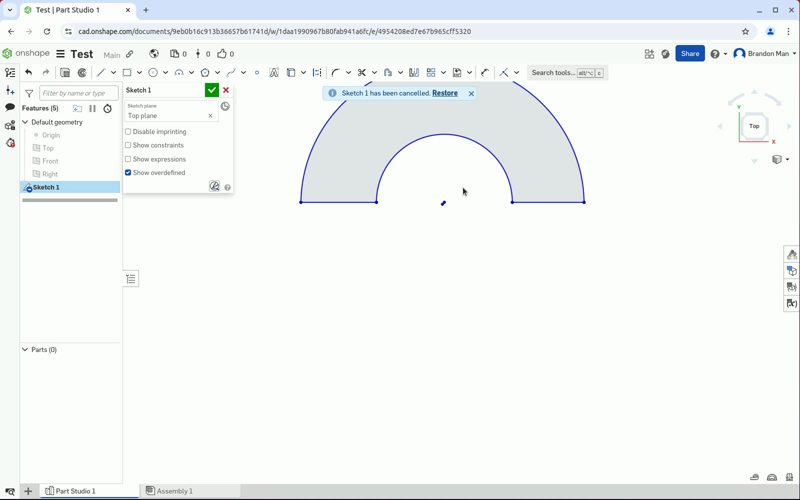
scroll(-6)
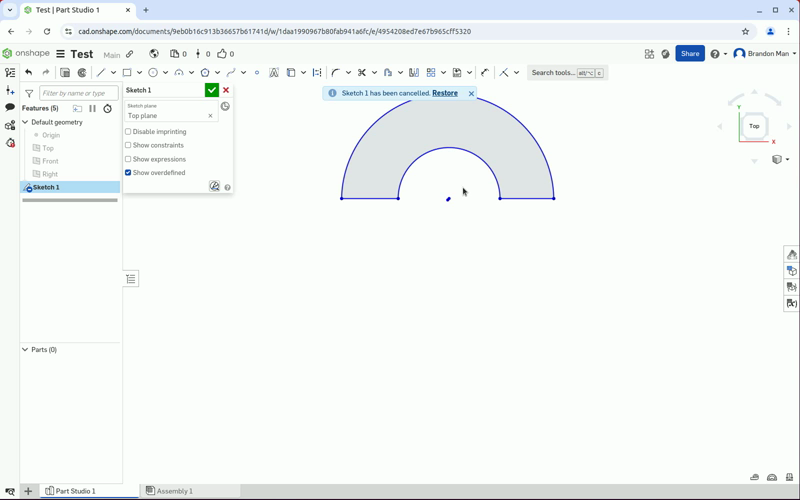
scroll(-6)
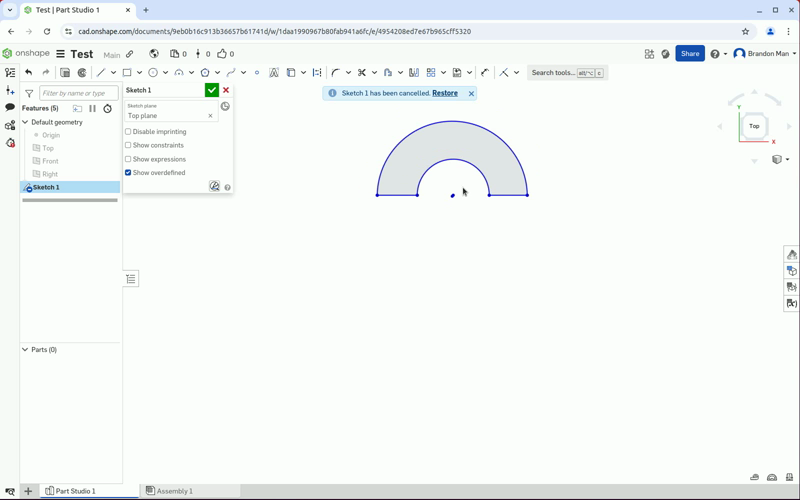
scroll(-6)
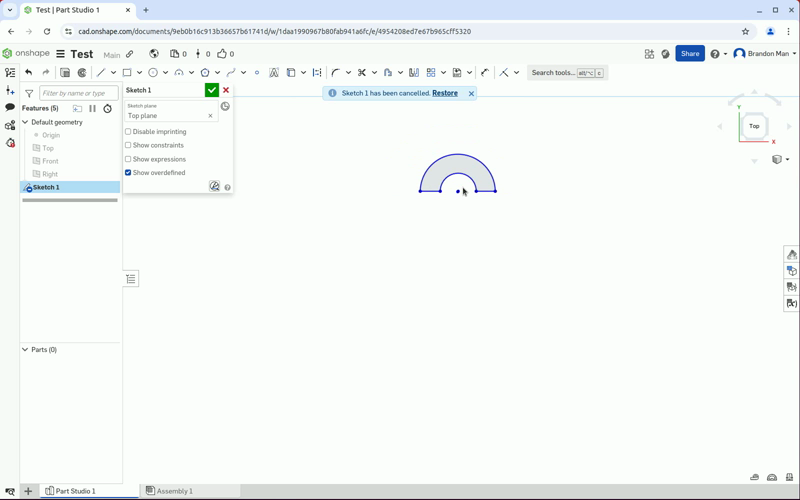
scroll(-6)
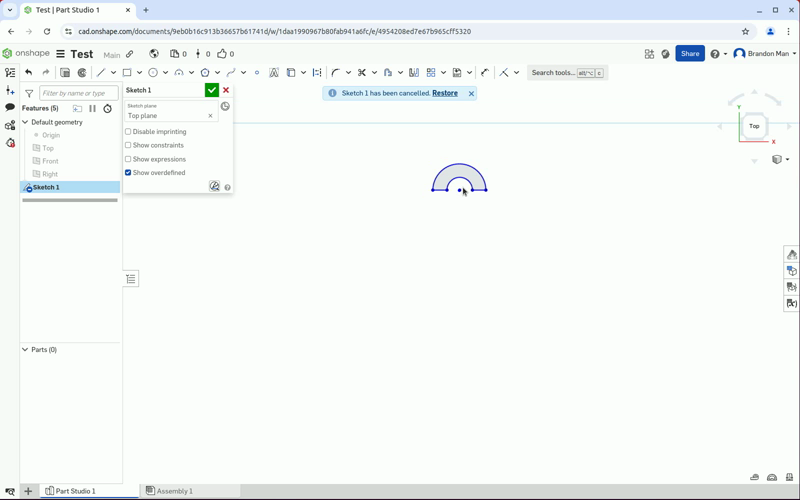
scroll(-6)
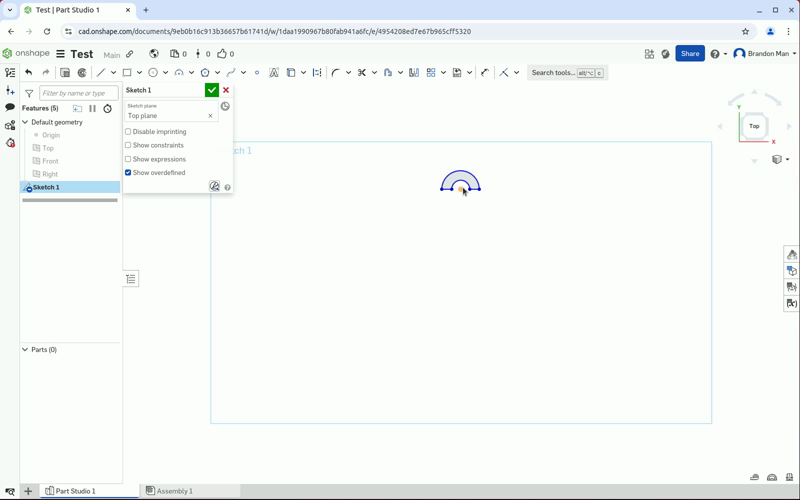
mouse_move(73, 352)
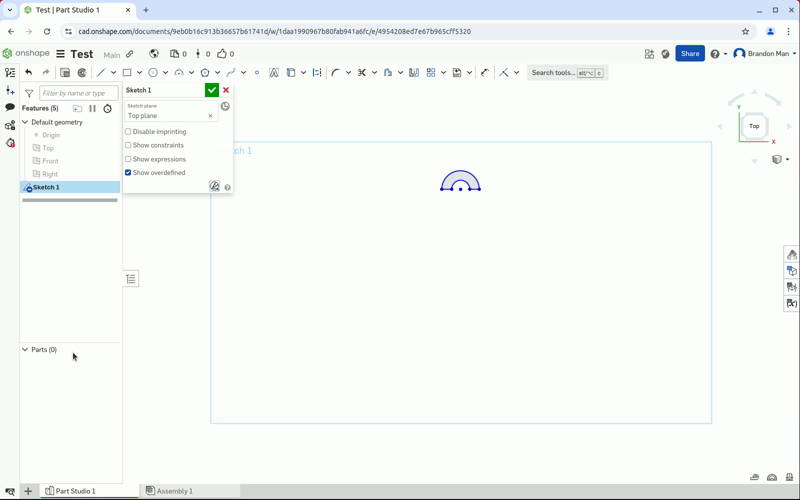
key(shift+y)
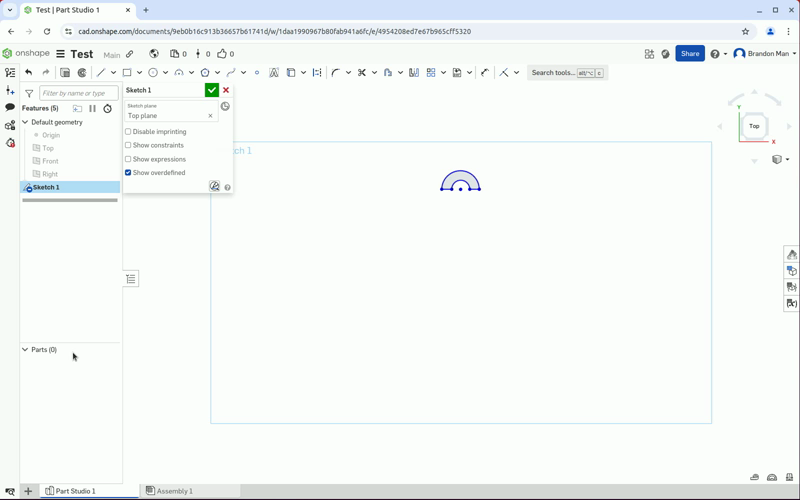
key(shift+e)
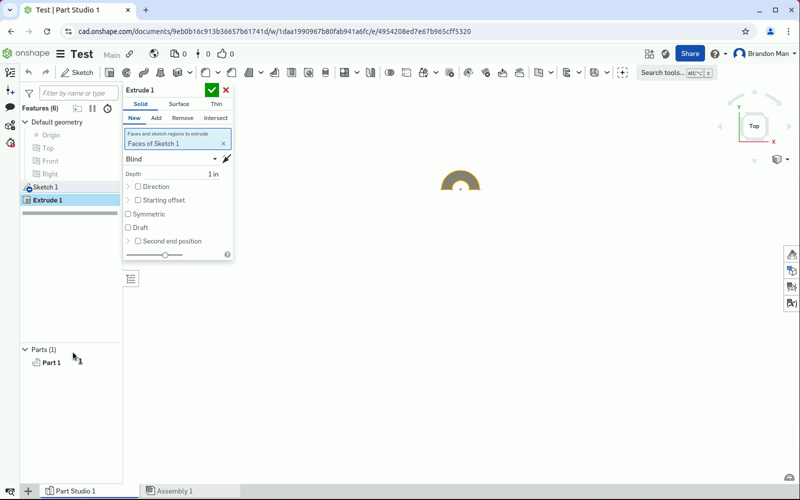
mouse_move(143, 106)
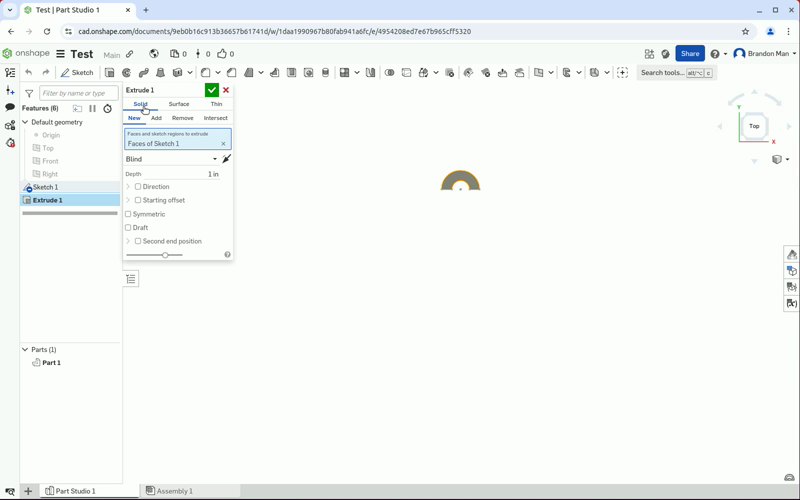
click(143, 106)
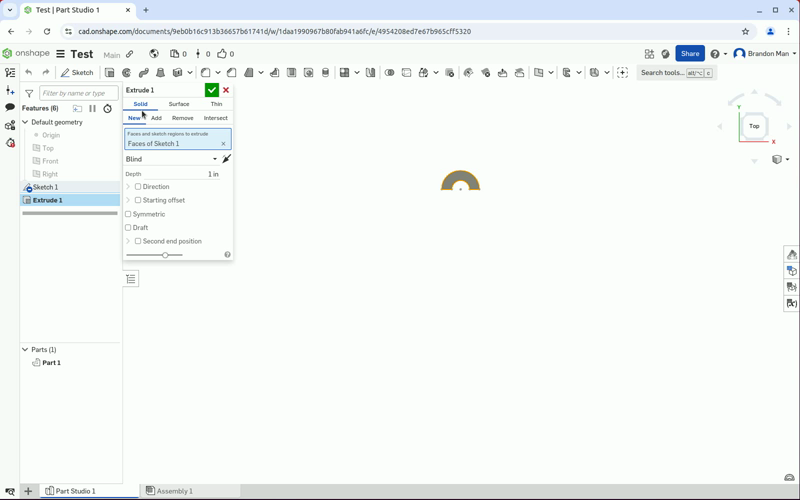
mouse_move(137, 120)
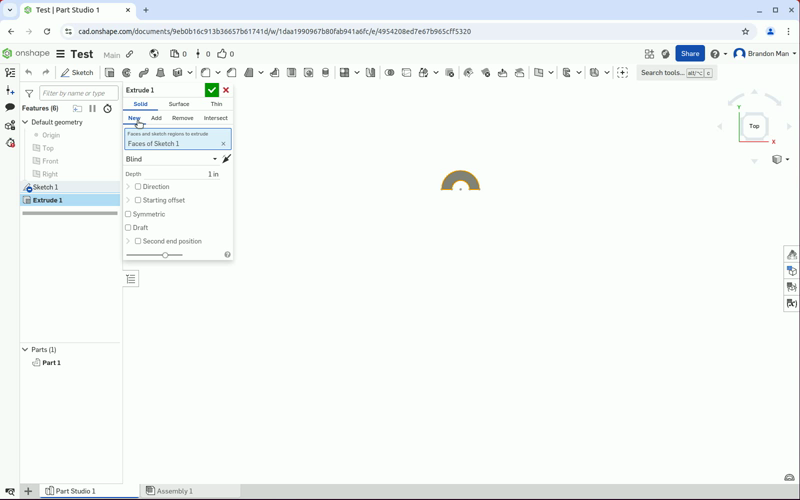
click(137, 120)
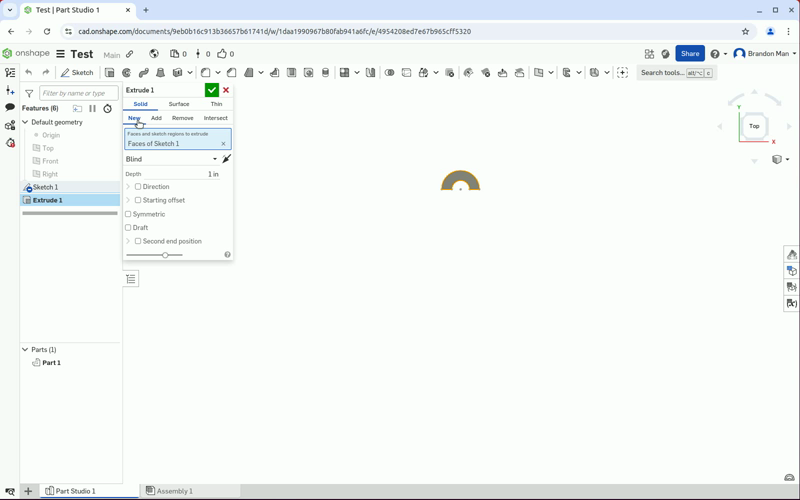
key(tab, 4)
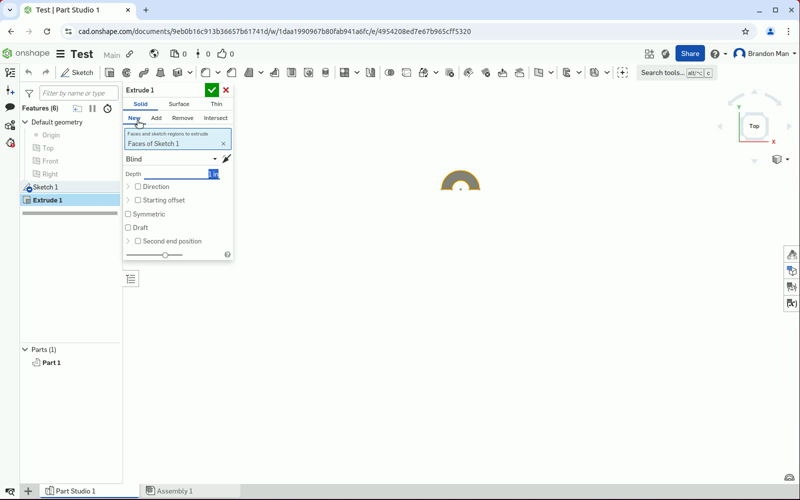
text(2.166)
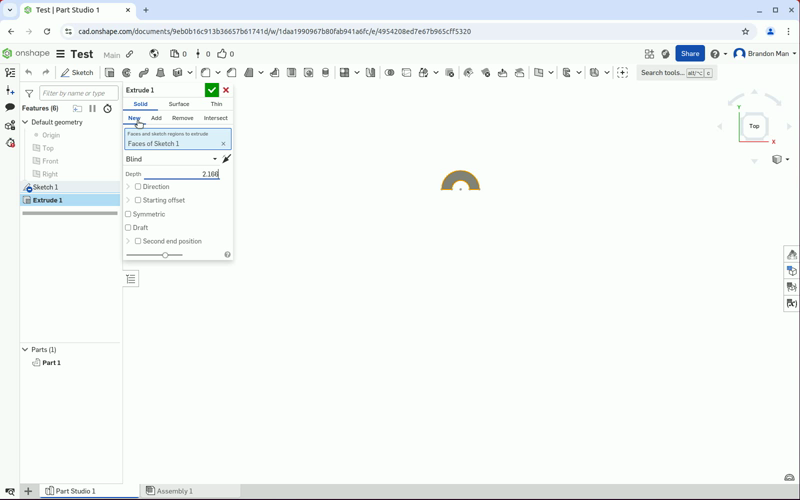
key(enter)
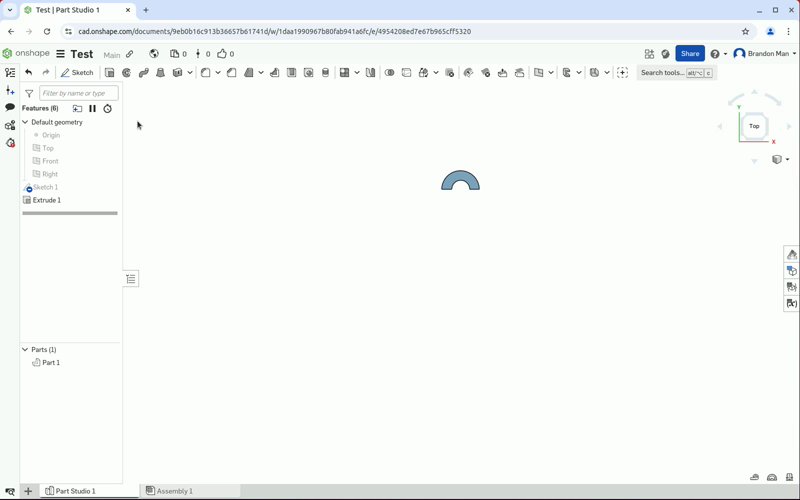
key(shift+h)
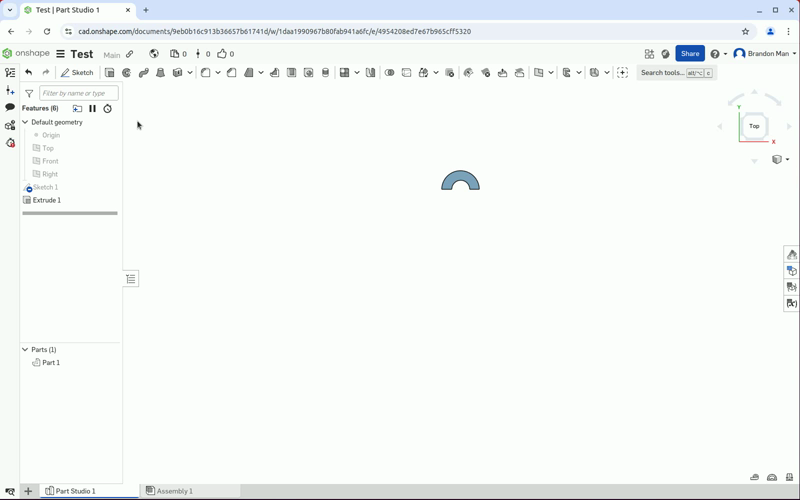
key(shift+h)
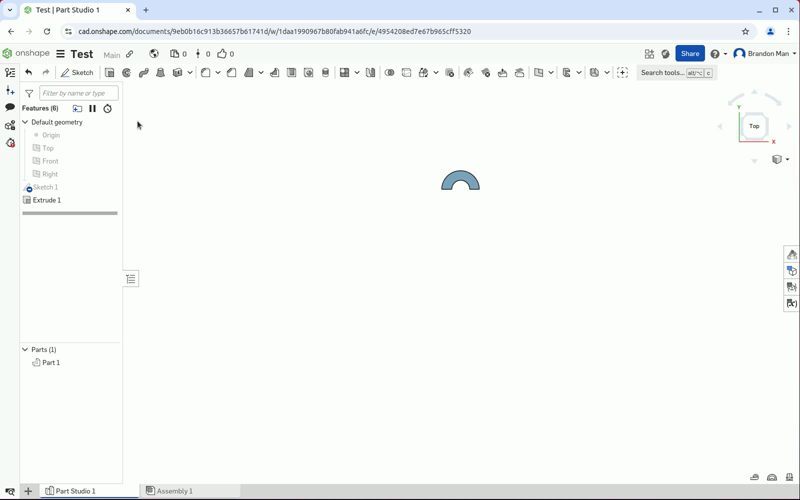
mouse_move(73, 189)
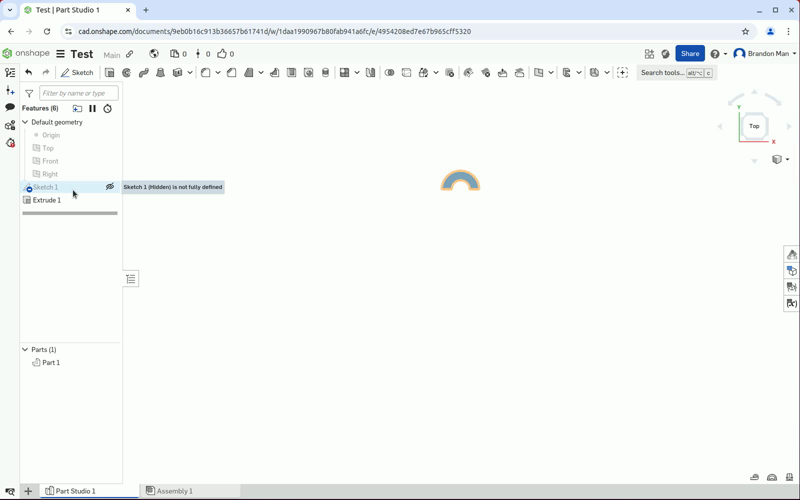
click(73, 189)
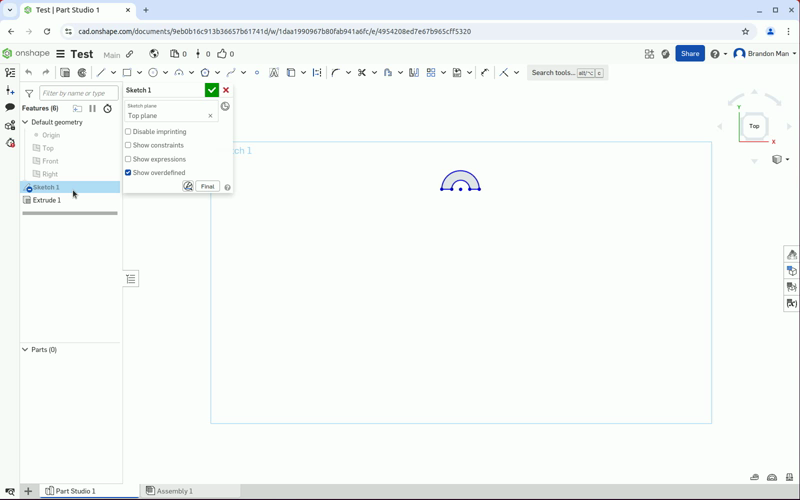
mouse_move(229, 92)
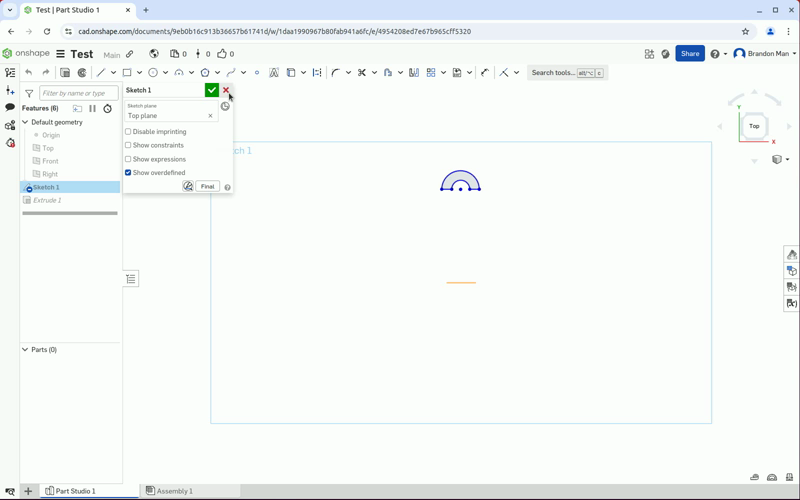
click(229, 92)
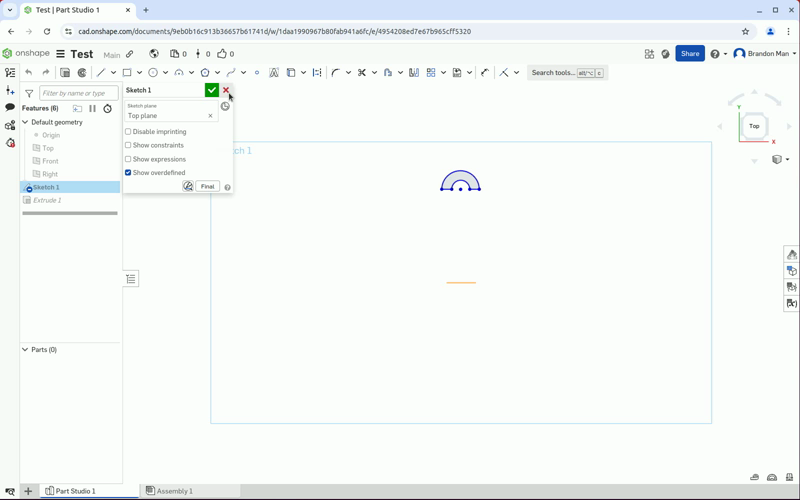
key(shift+s)
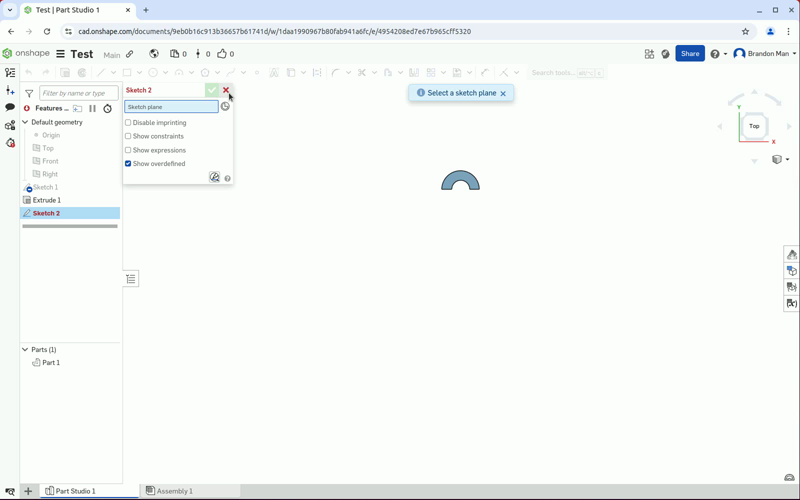
mouse_move(73, 150)
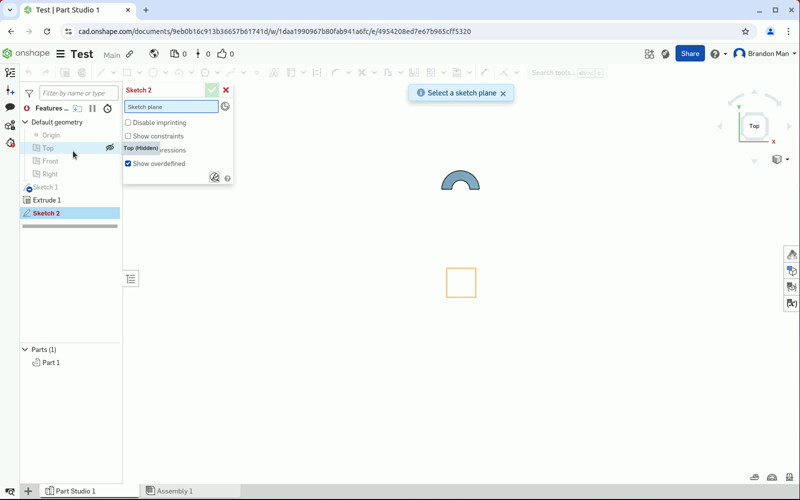
click(73, 150)
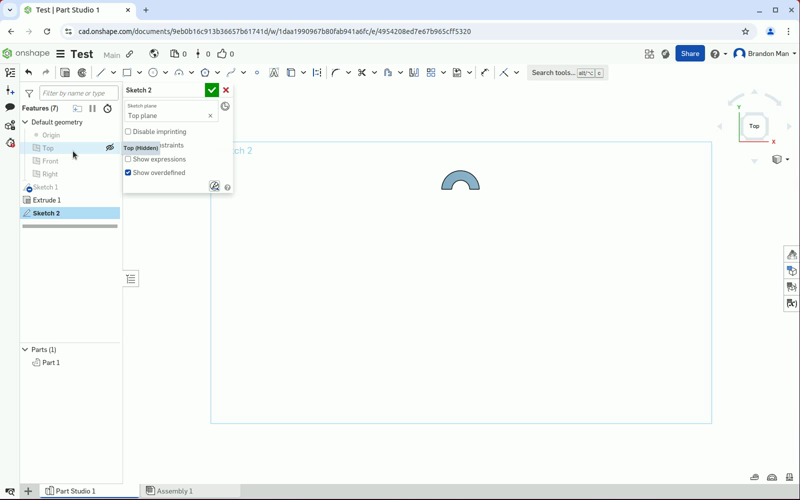
mouse_move(73, 352)
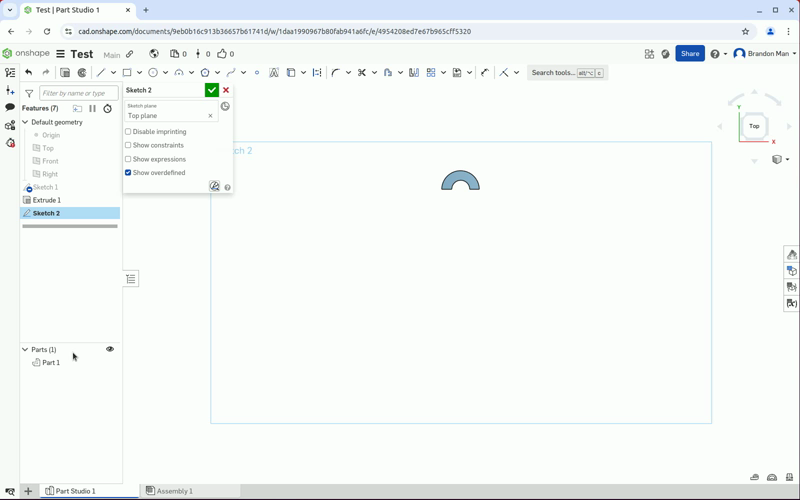
key(y)
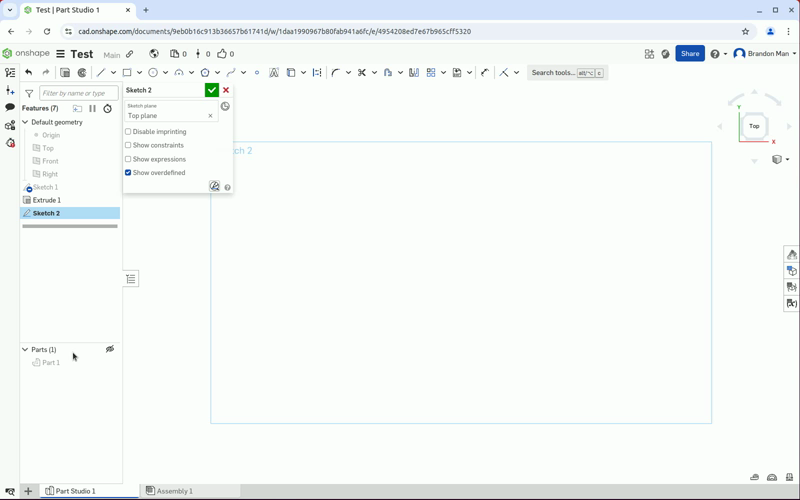
key(a)
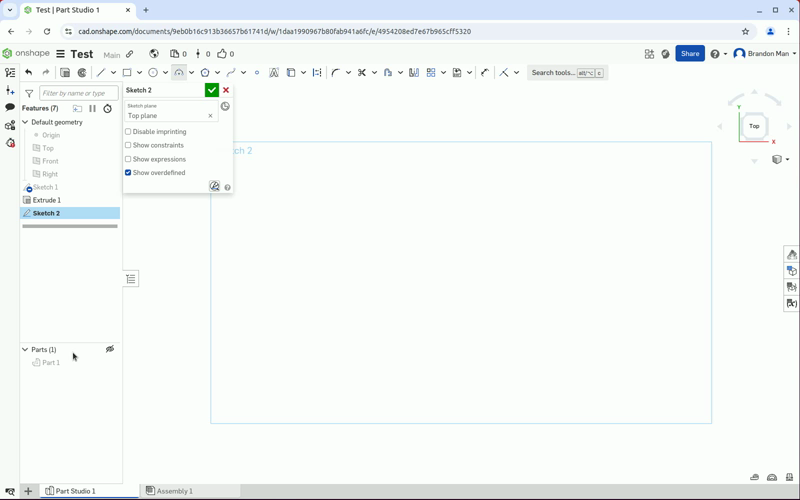
key_down(shift)
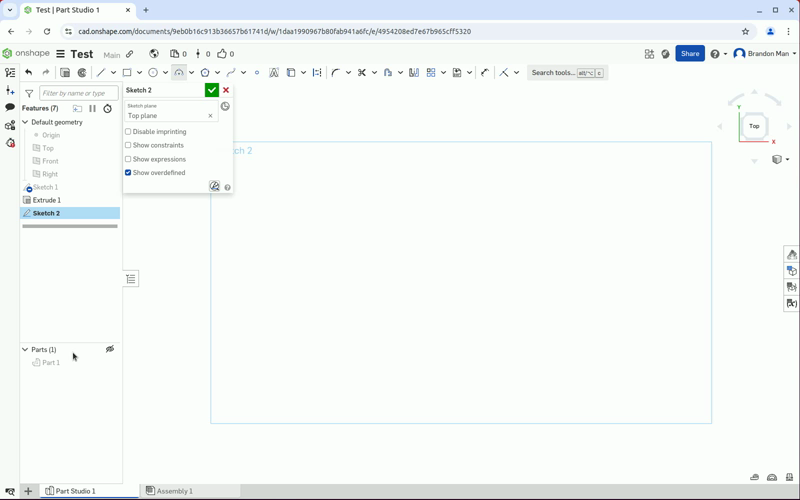
mouse_move(441, 376)
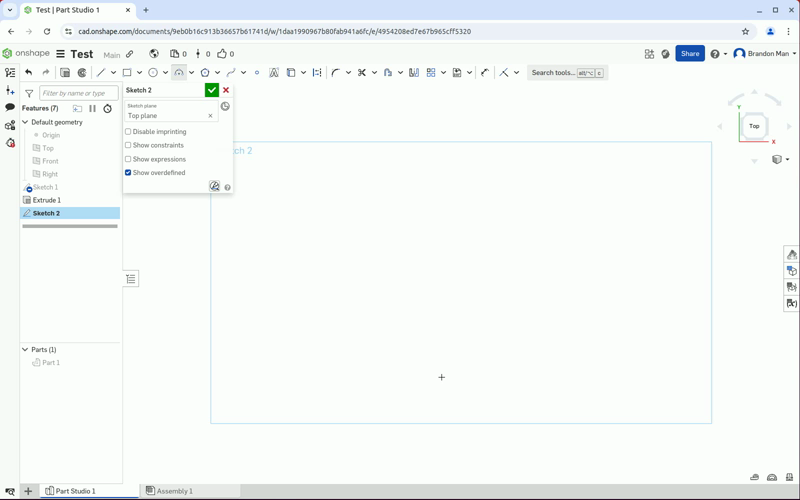
click(441, 376)
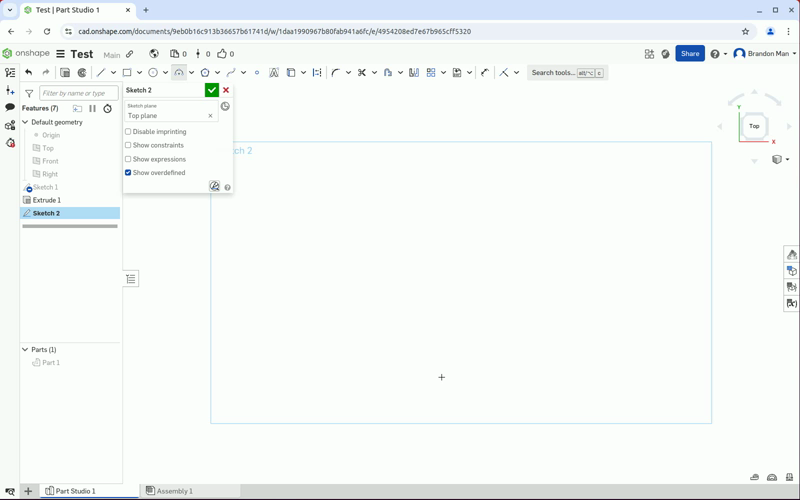
key_up(shift)
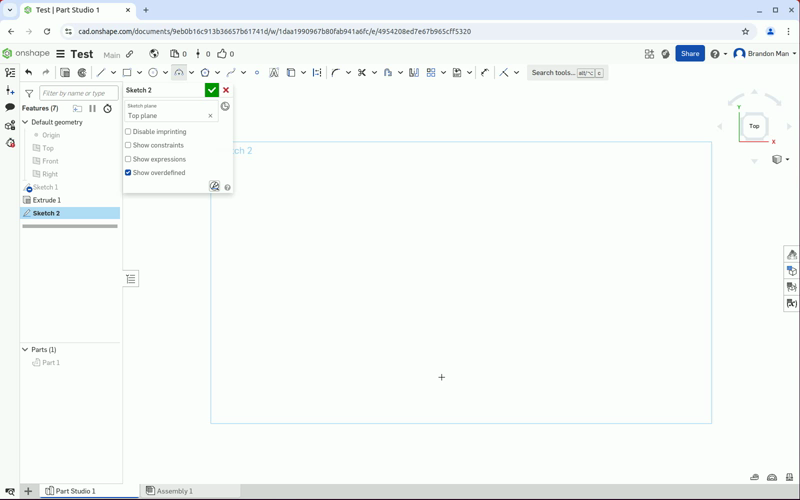
key_down(shift)
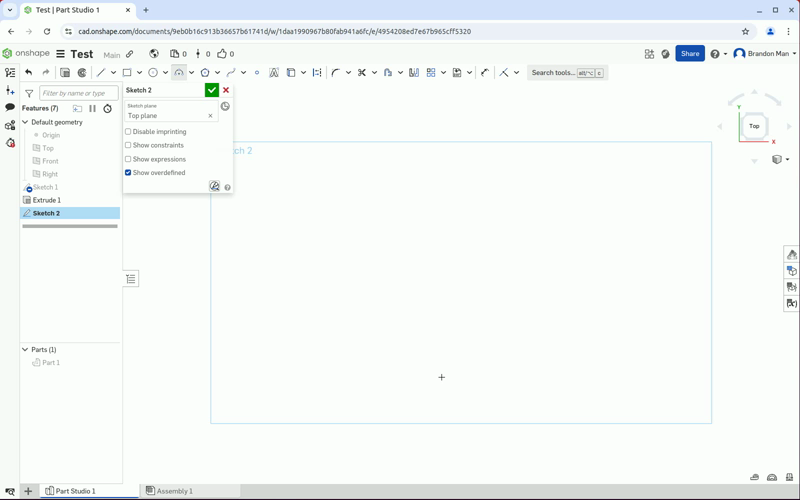
mouse_move(479, 376)
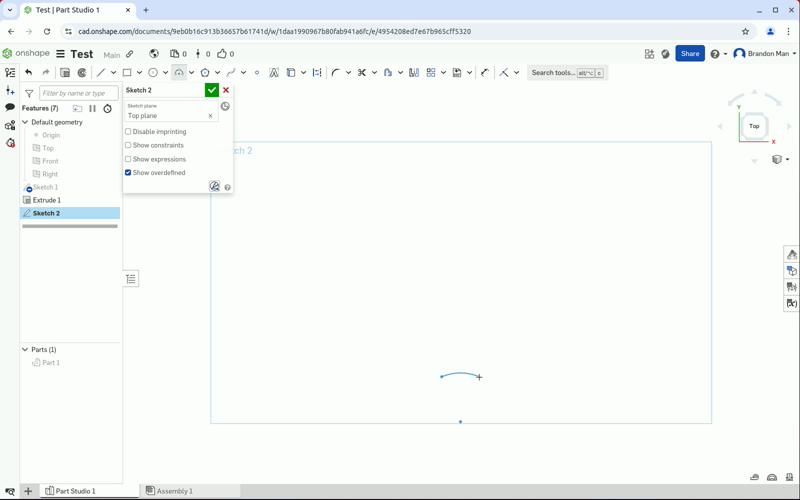
click(479, 376)
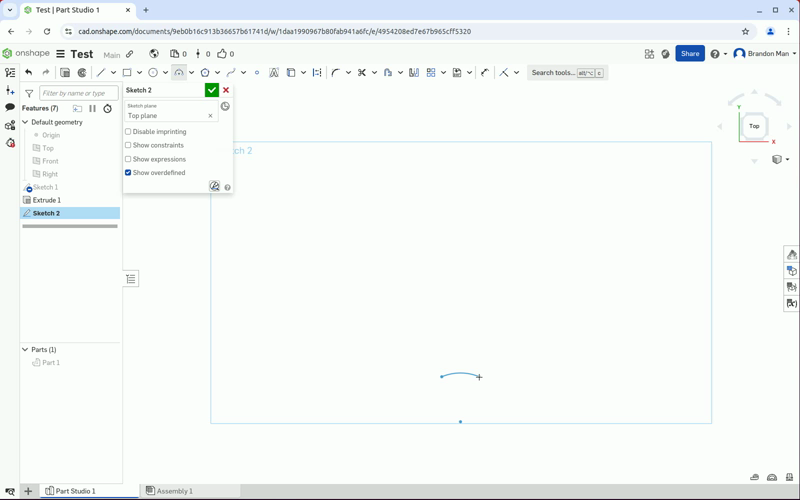
mouse_move(460, 395)
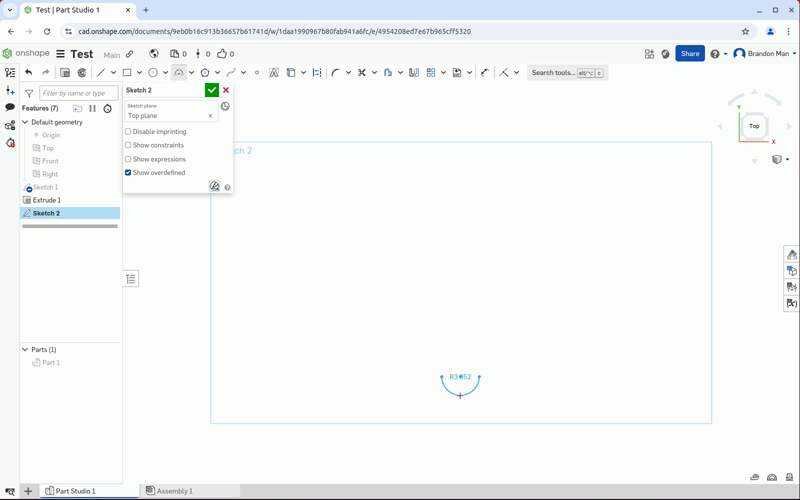
click(460, 395)
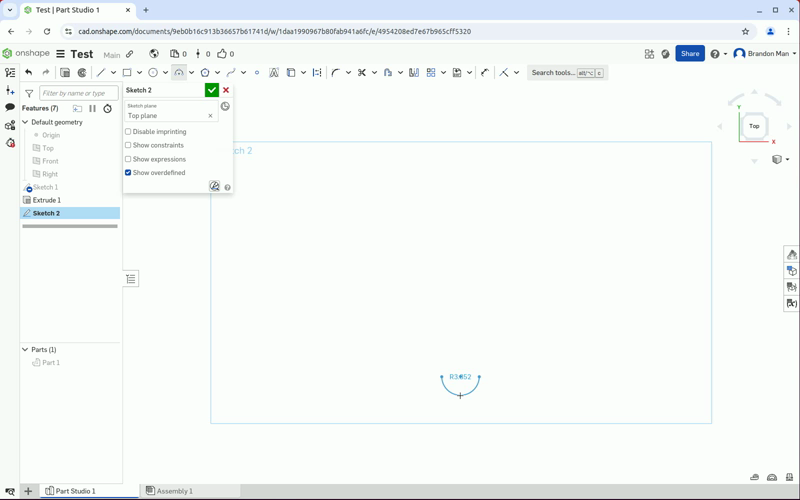
key_up(shift)
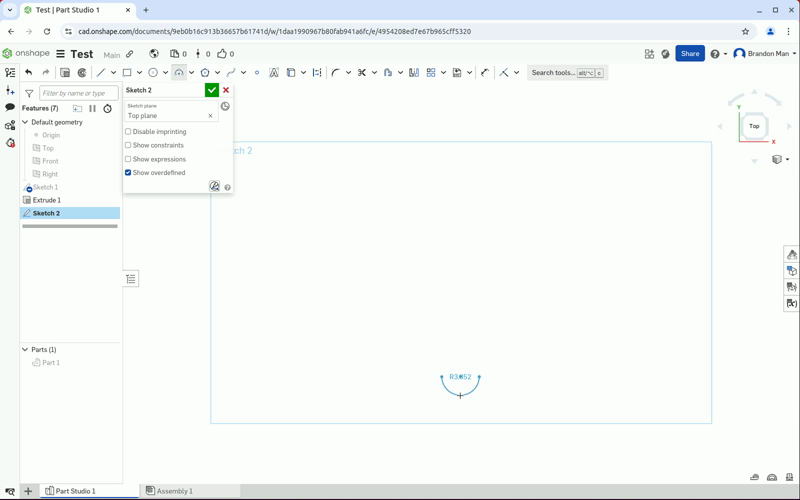
key(esc)
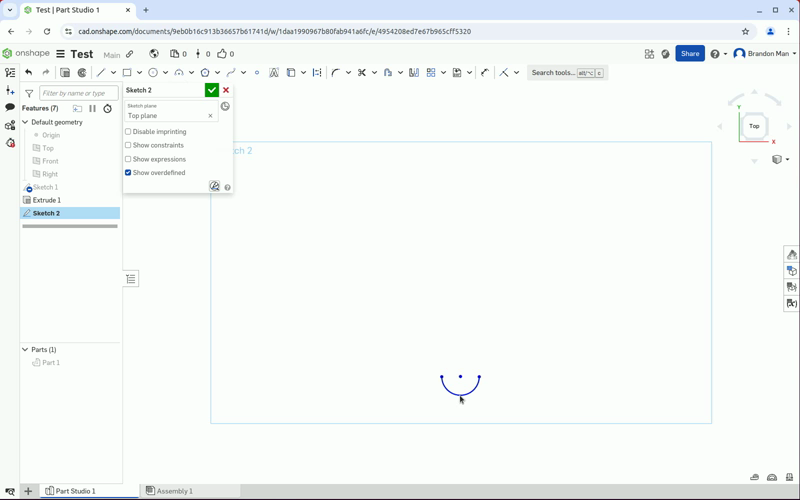
key(l)
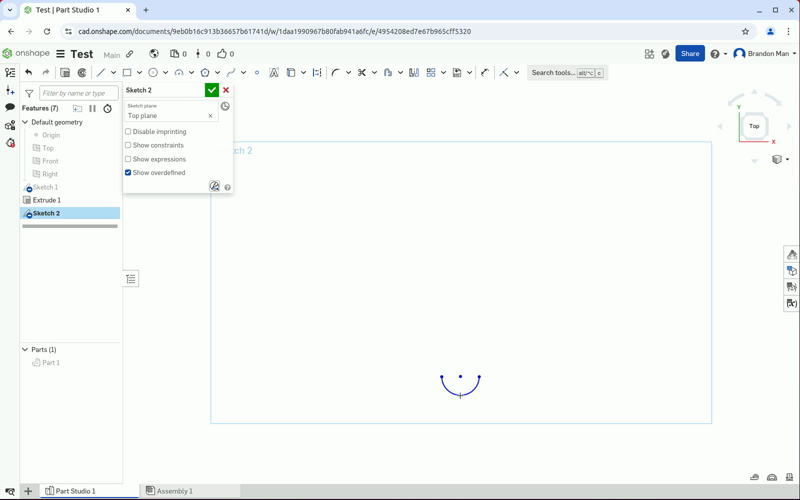
mouse_move(479, 376)
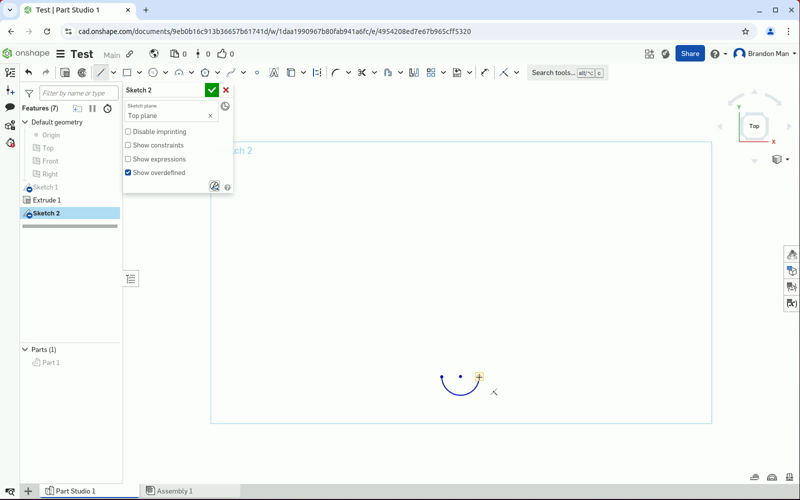
click(479, 376)
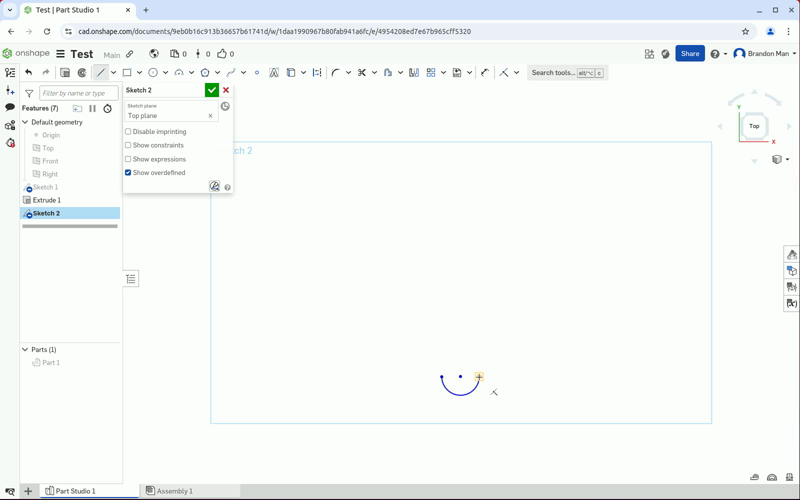
key_down(shift)
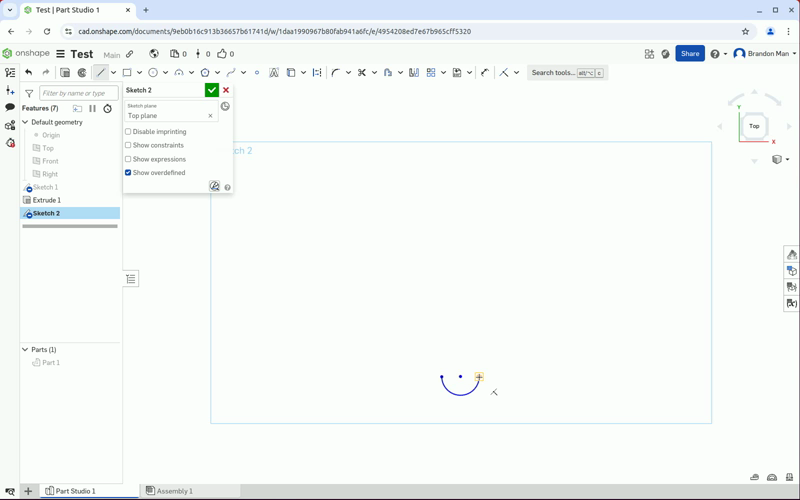
mouse_move(509, 376)
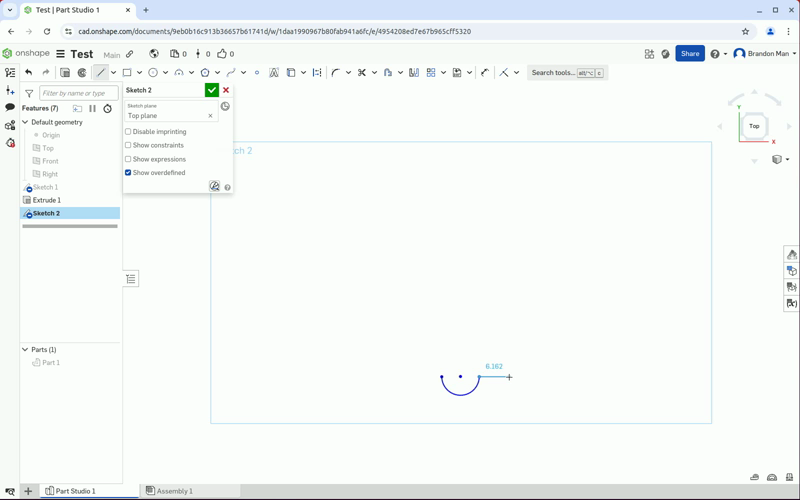
mouse_move(469, 376)
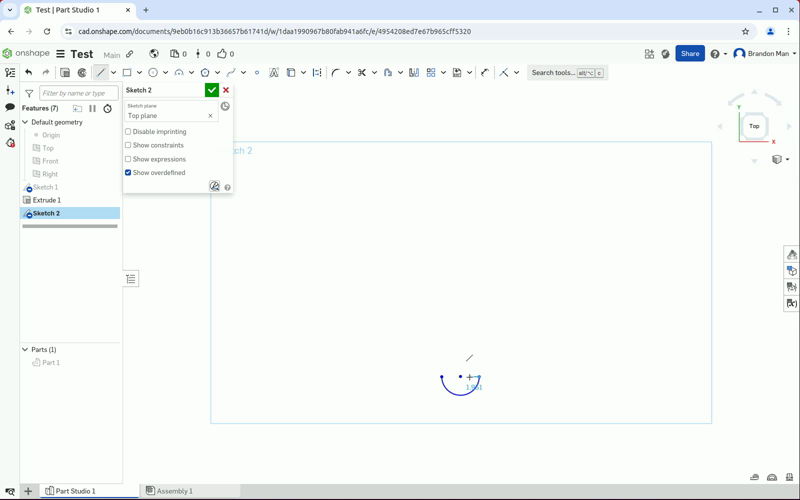
click(469, 376)
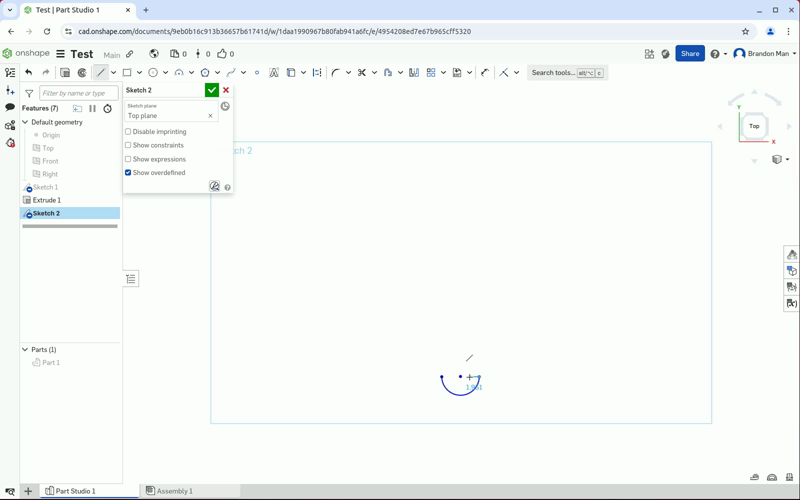
key_up(shift)
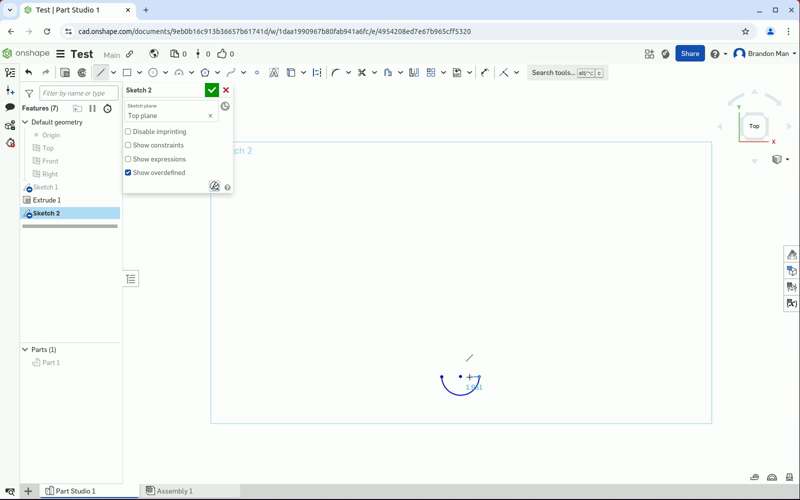
key(esc)
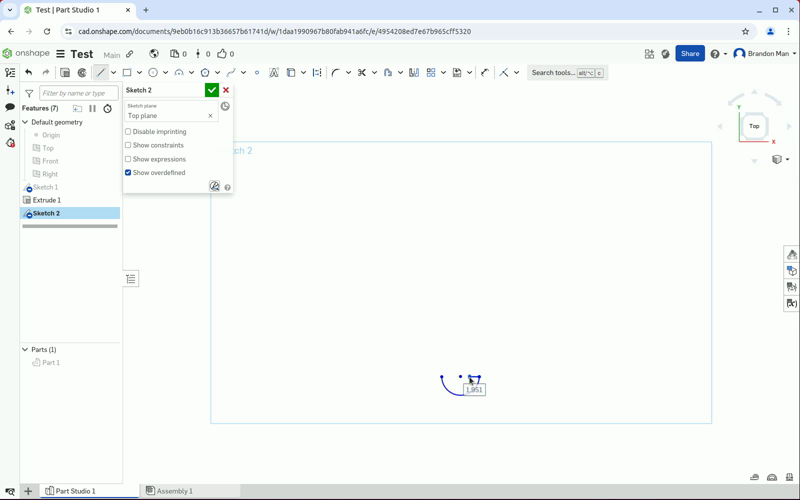
key(a)
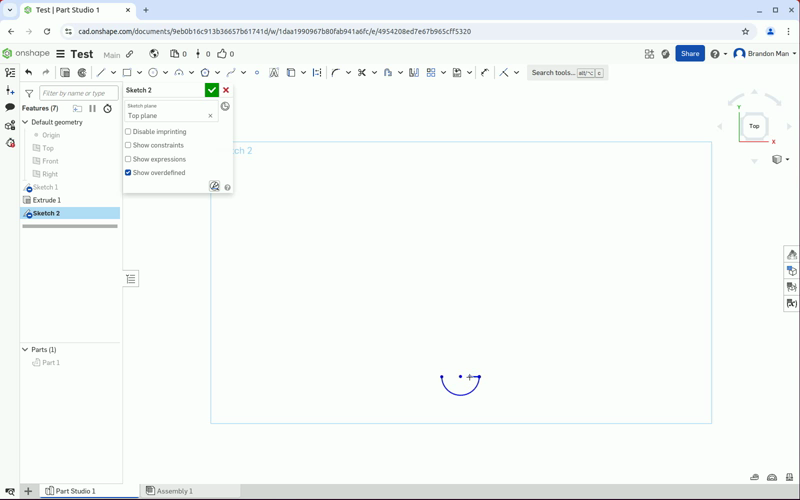
mouse_move(469, 376)
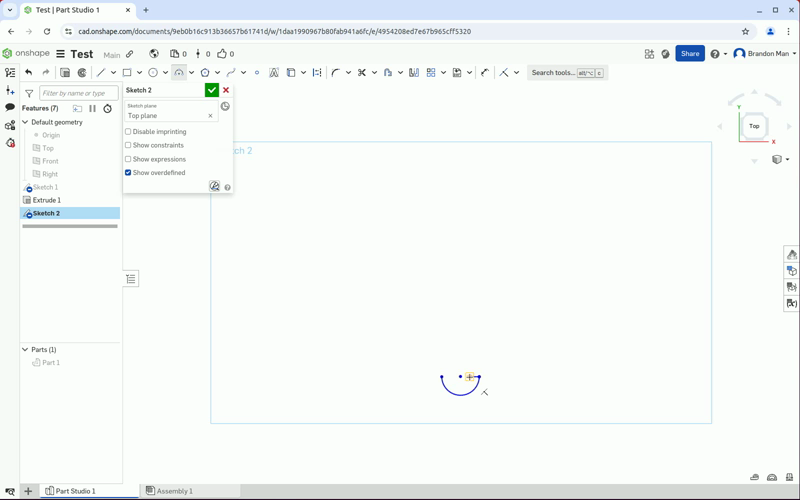
click(469, 376)
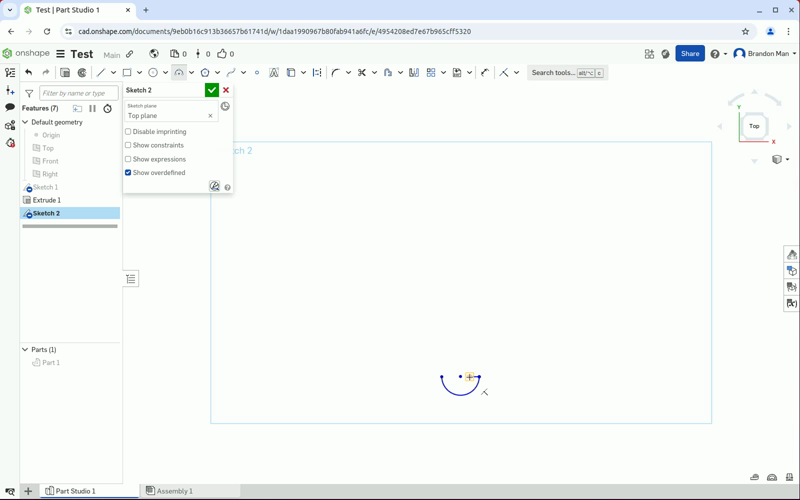
key_down(shift)
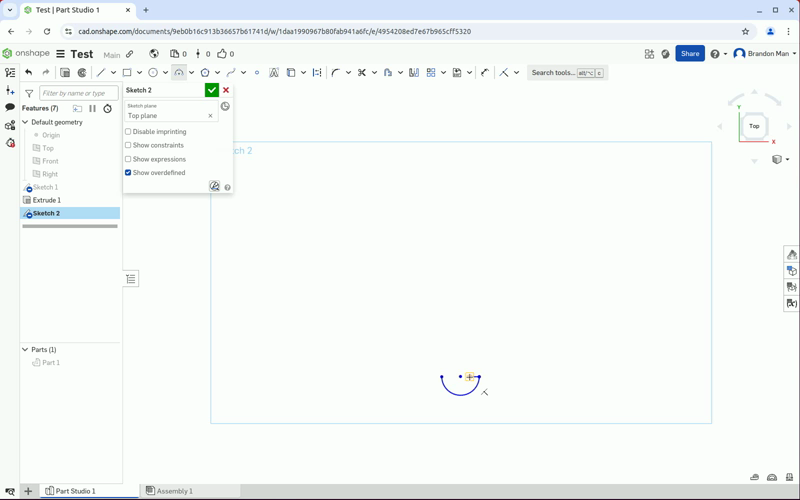
mouse_move(451, 376)
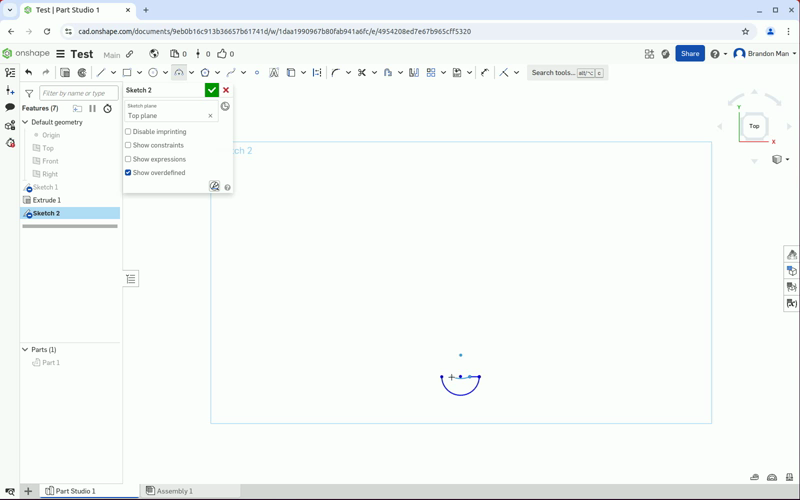
click(451, 376)
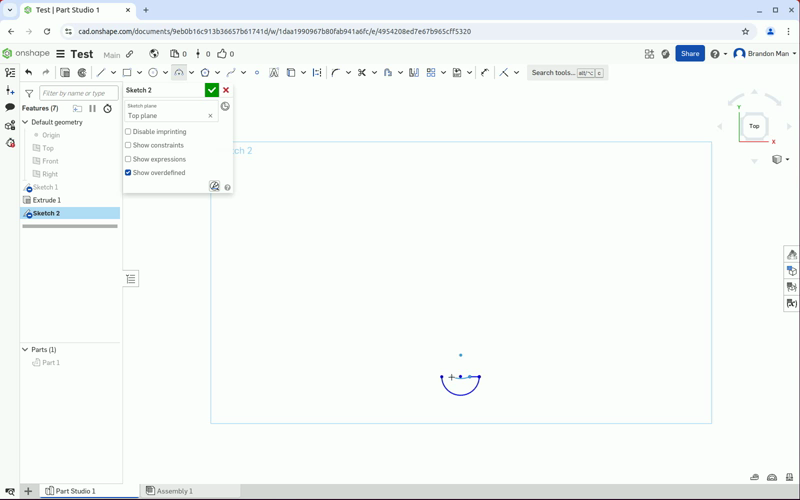
mouse_move(460, 385)
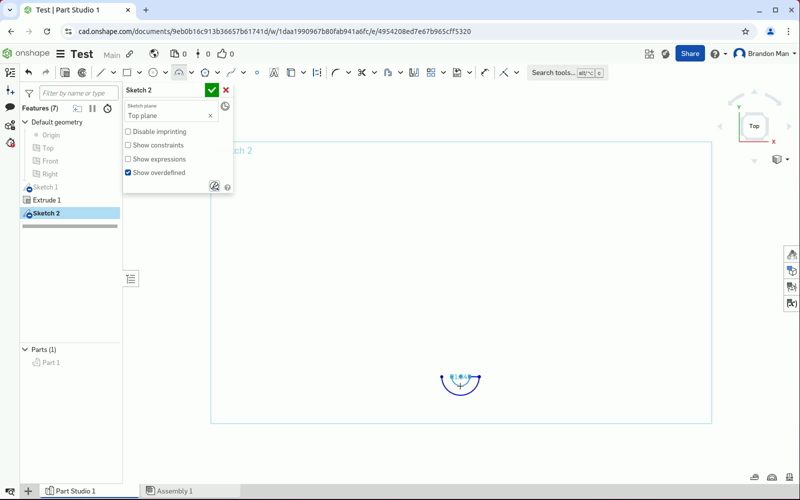
click(460, 385)
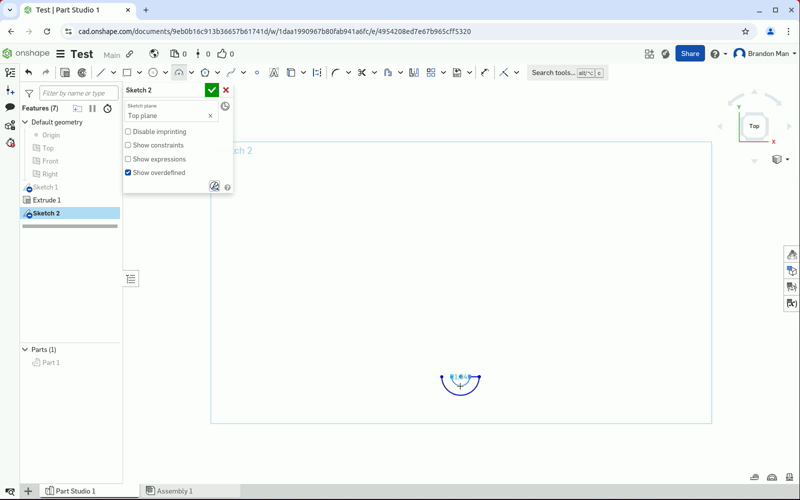
key_up(shift)
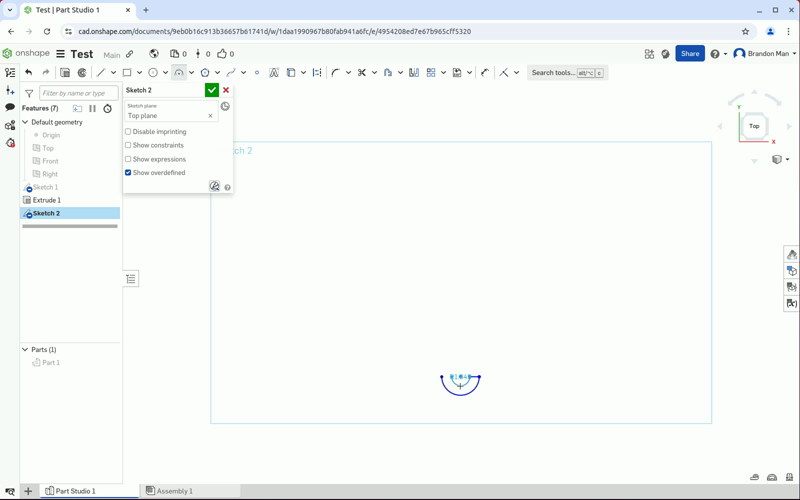
key(esc)
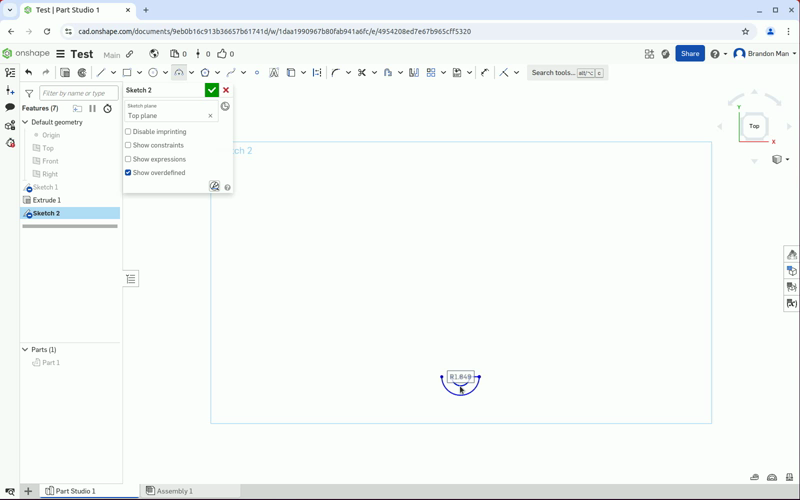
key(l)
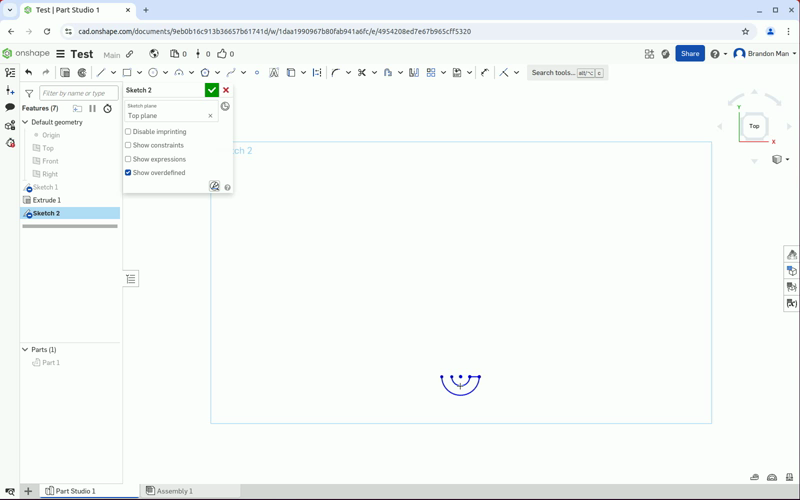
mouse_move(451, 376)
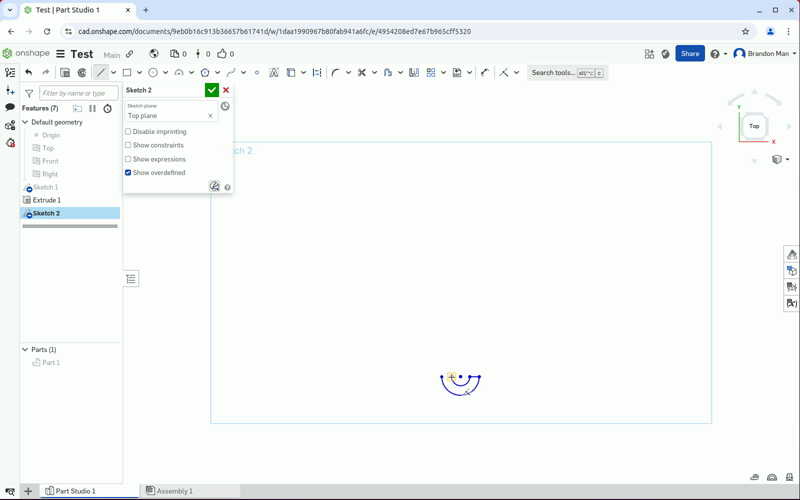
click(451, 376)
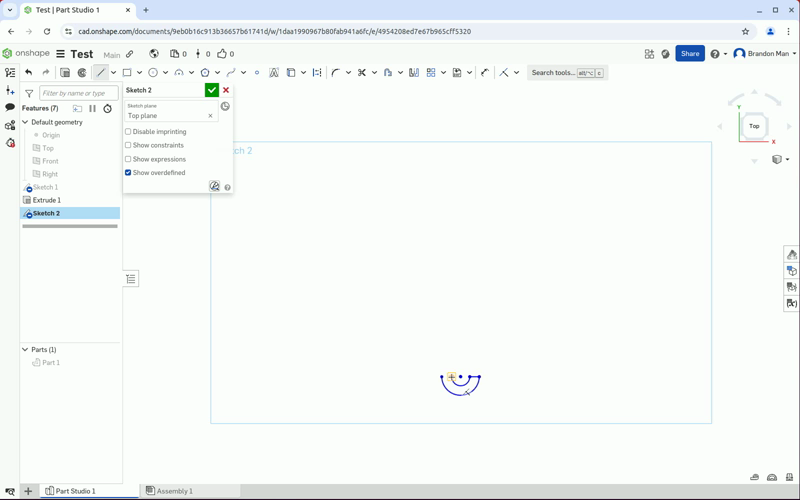
mouse_move(481, 376)
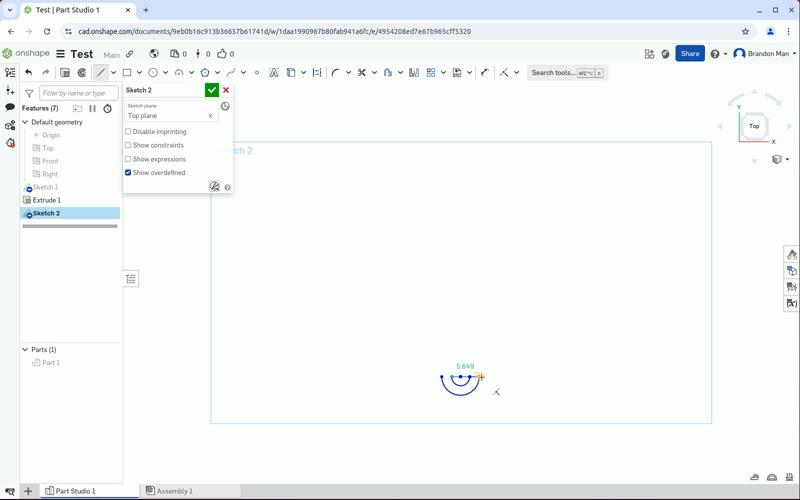
key_down(shift)
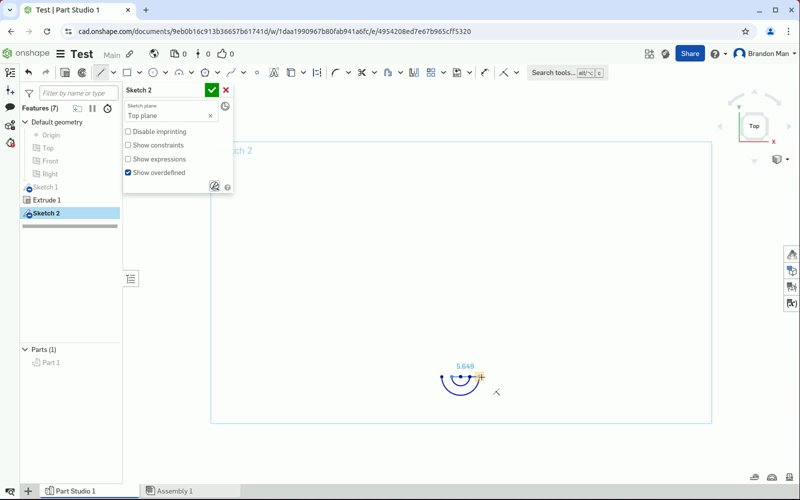
mouse_move(441, 376)
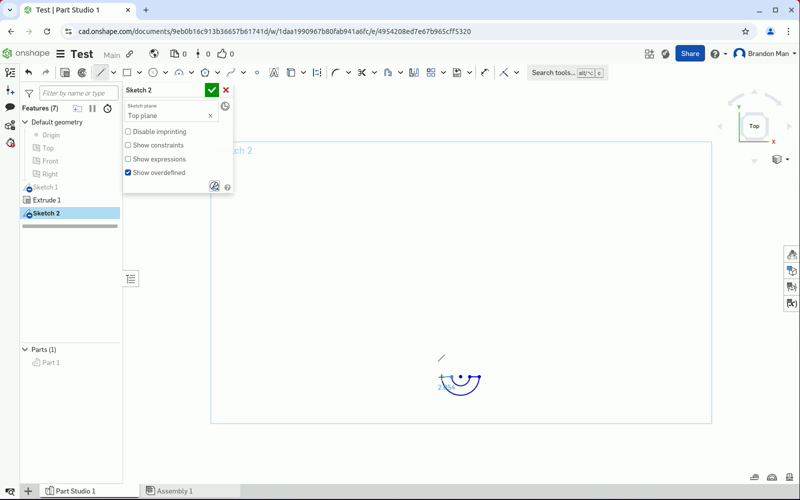
key_up(shift)
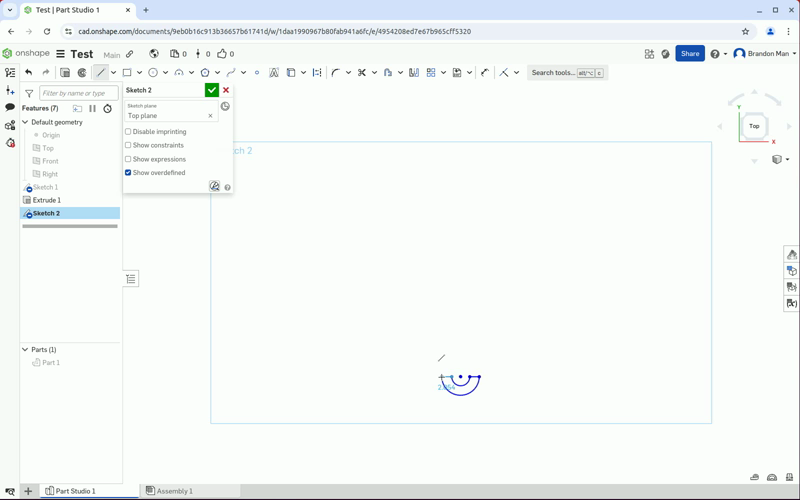
click(441, 376)
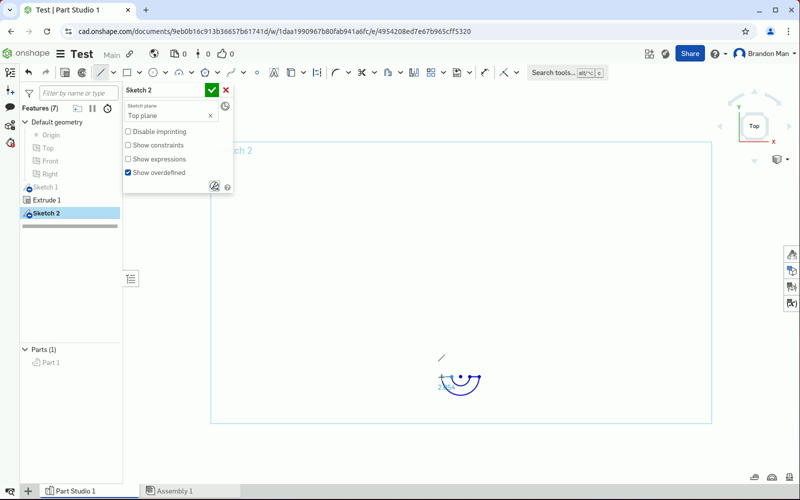
key(esc)
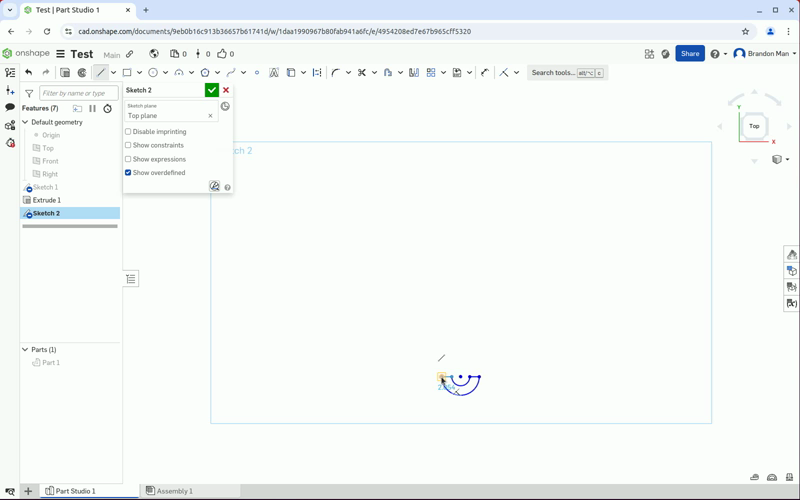
mouse_move(472, 386)
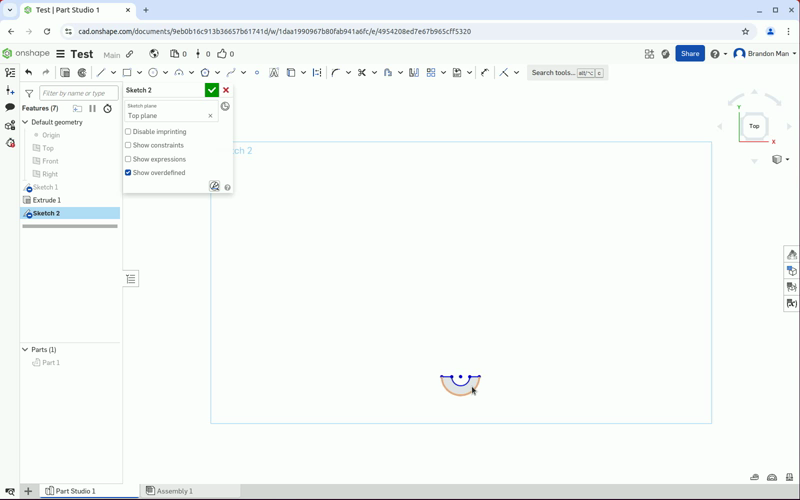
scroll(6)
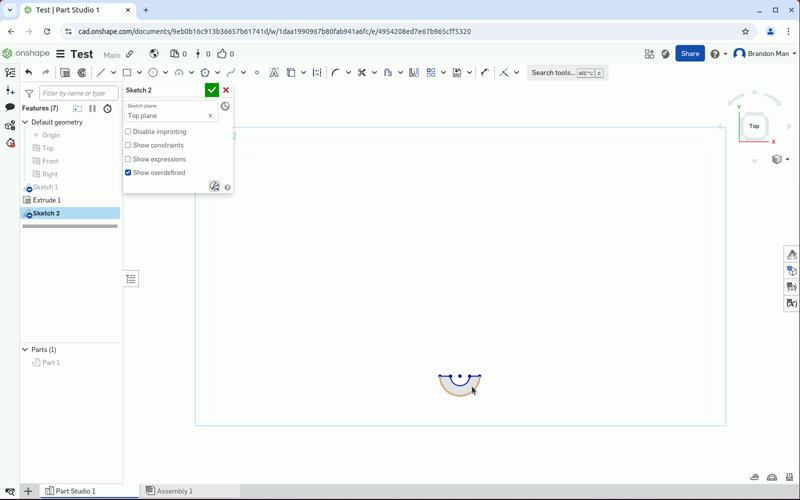
scroll(6)
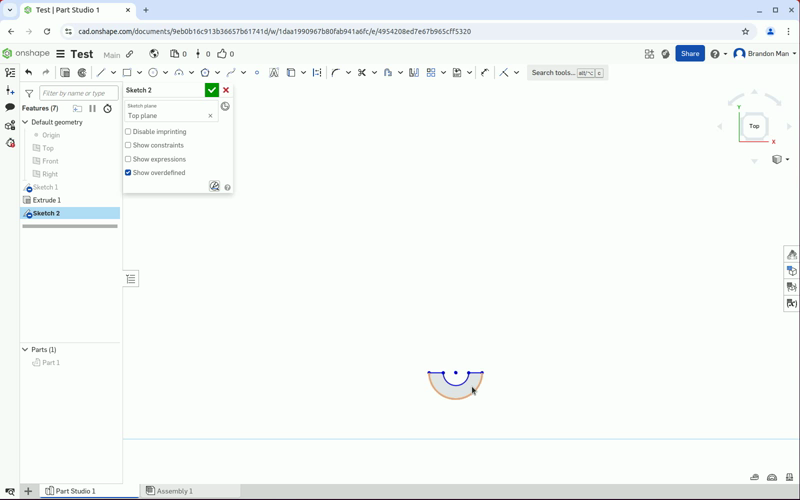
scroll(6)
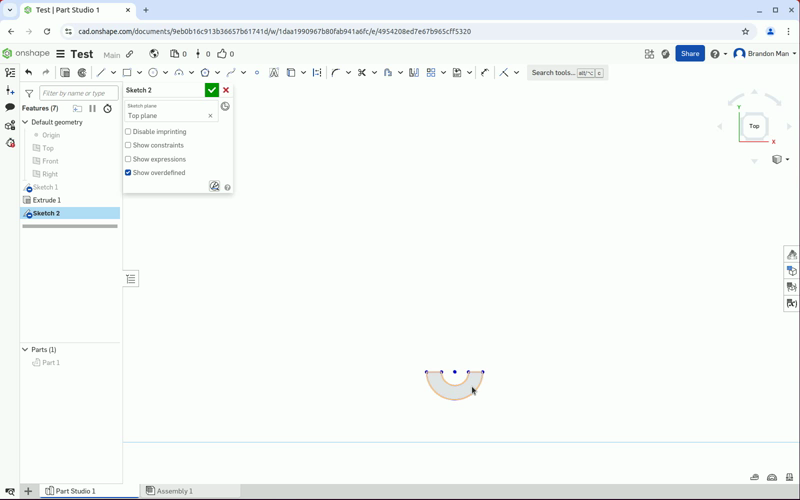
scroll(6)
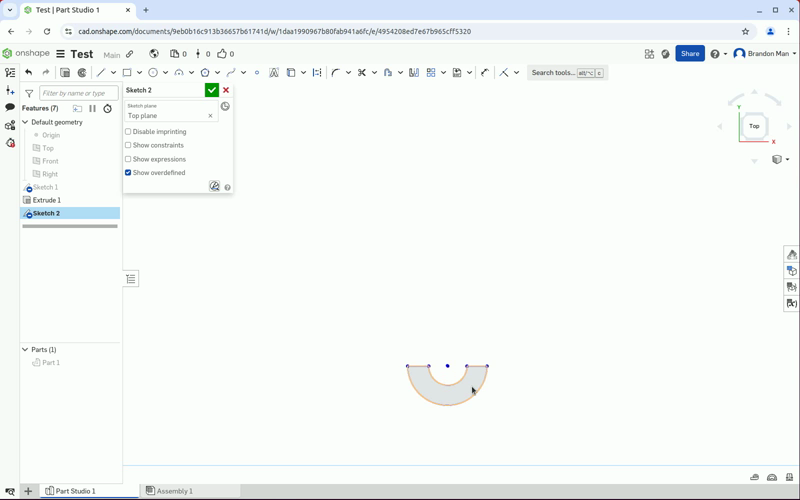
scroll(6)
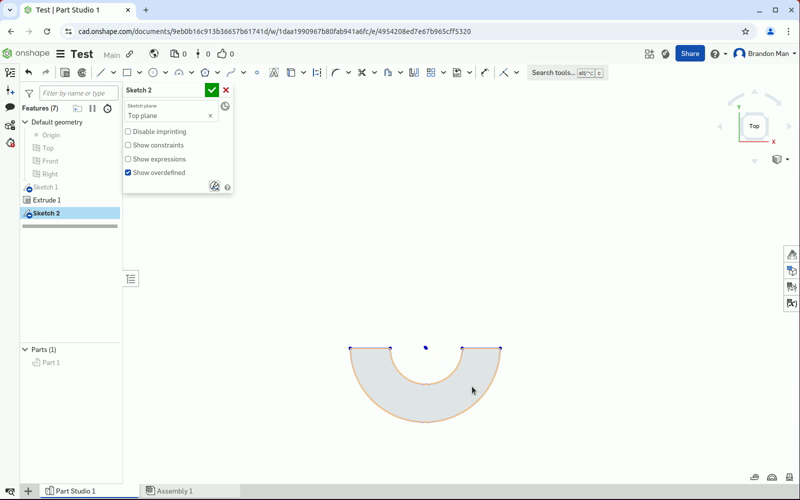
scroll(6)
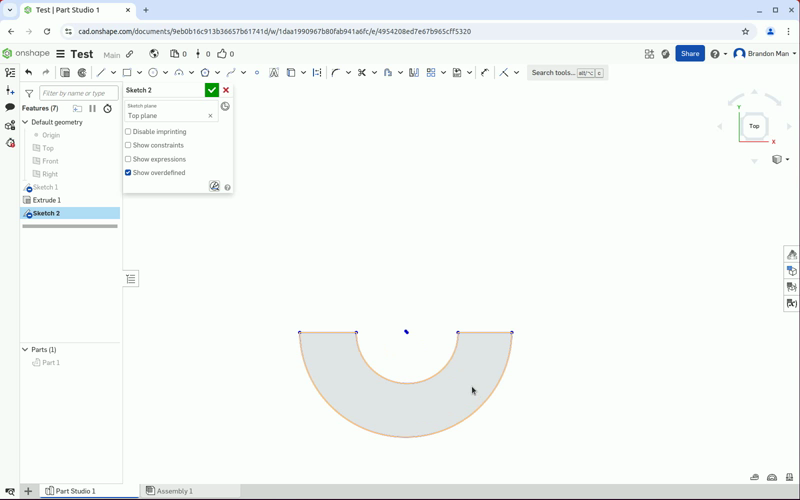
scroll(6)
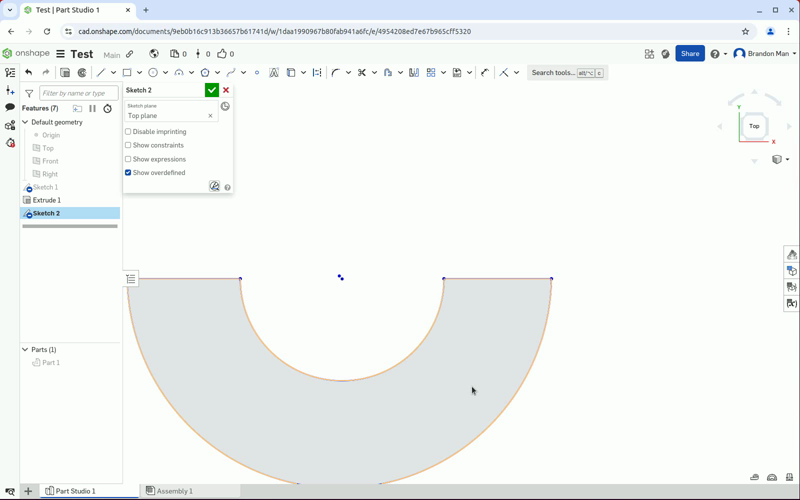
click(472, 386)
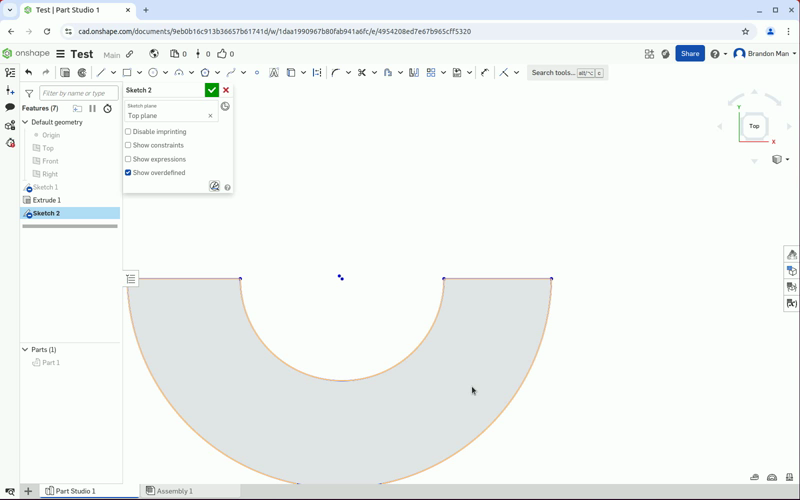
scroll(-6)
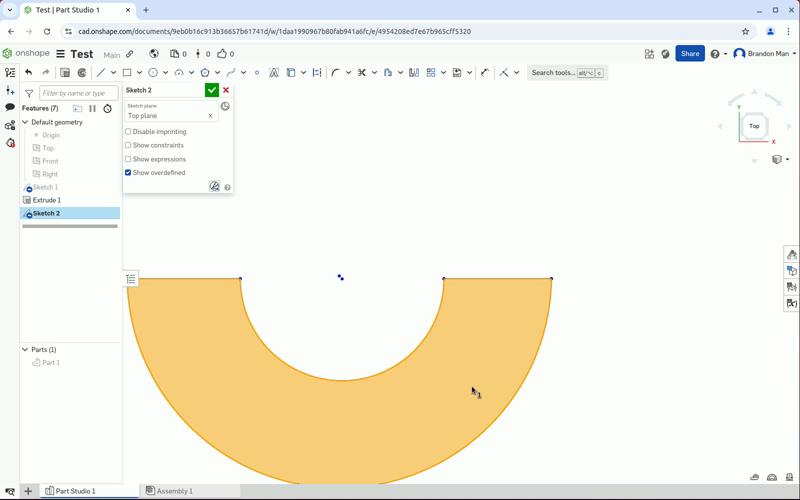
scroll(-6)
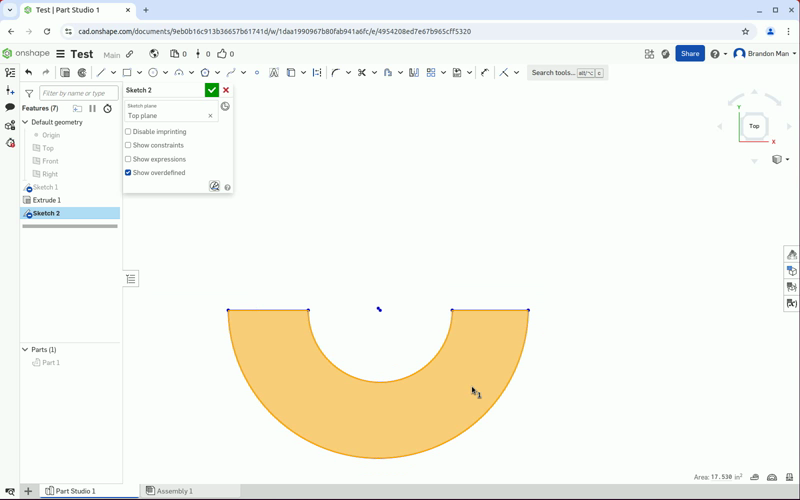
scroll(-6)
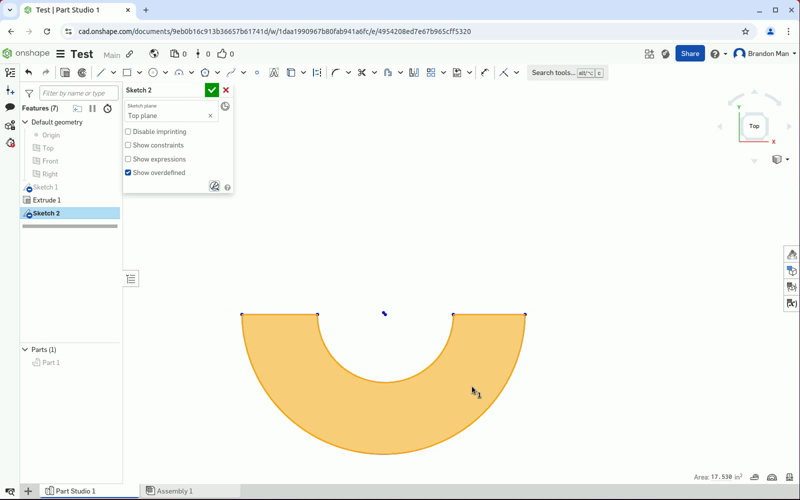
scroll(-6)
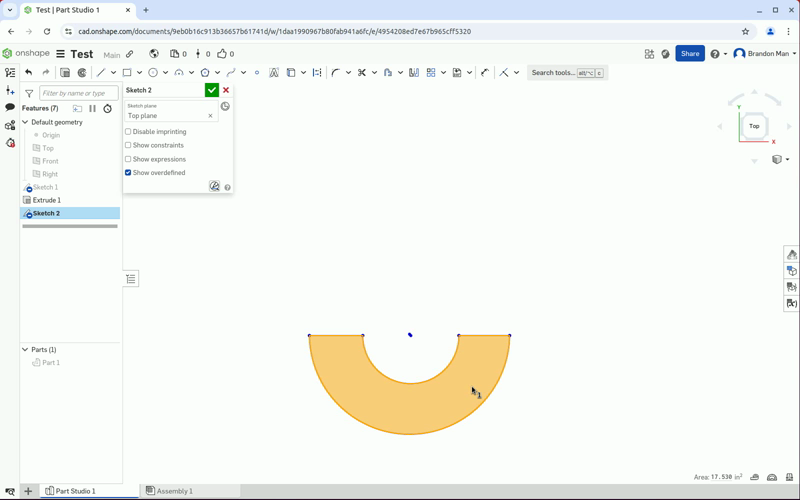
scroll(-6)
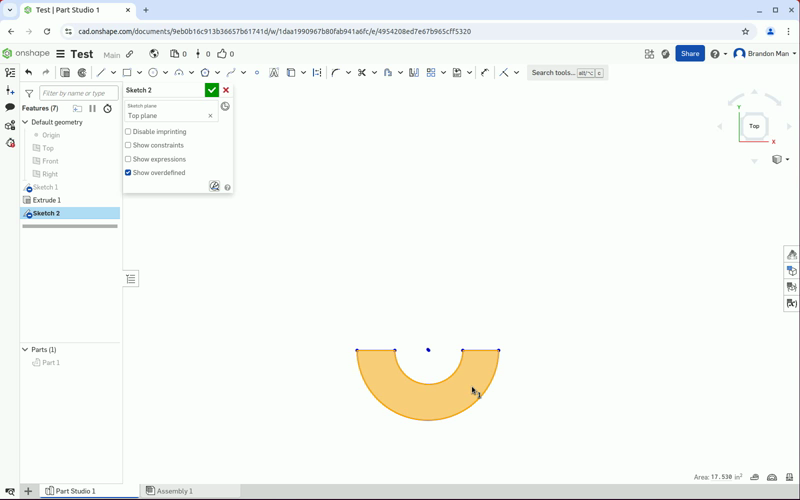
scroll(-6)
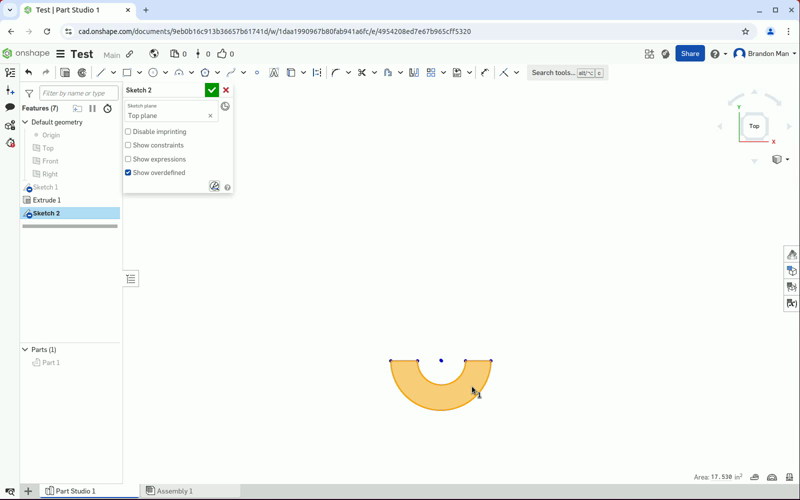
scroll(-6)
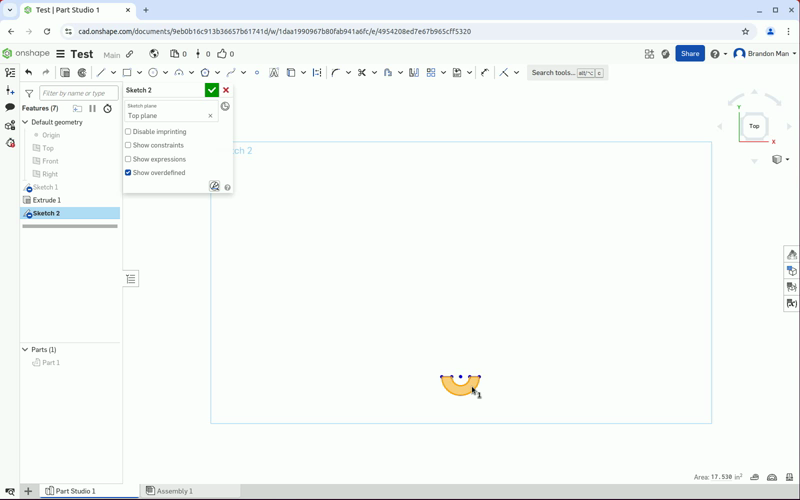
mouse_move(73, 352)
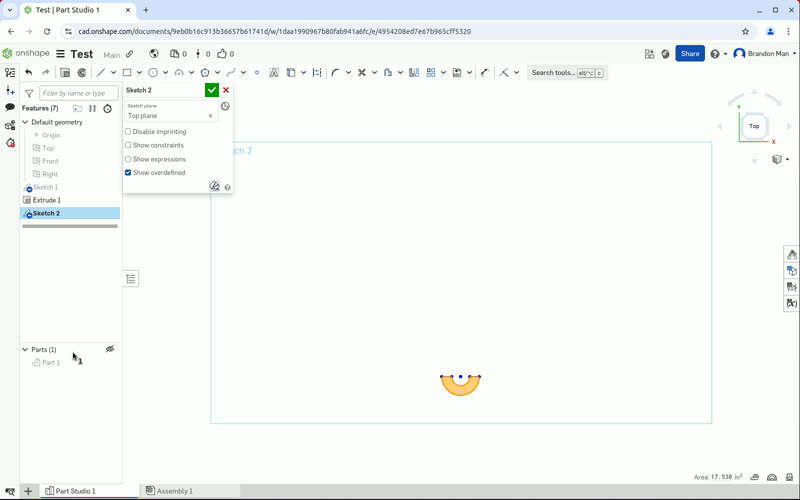
key(shift+y)
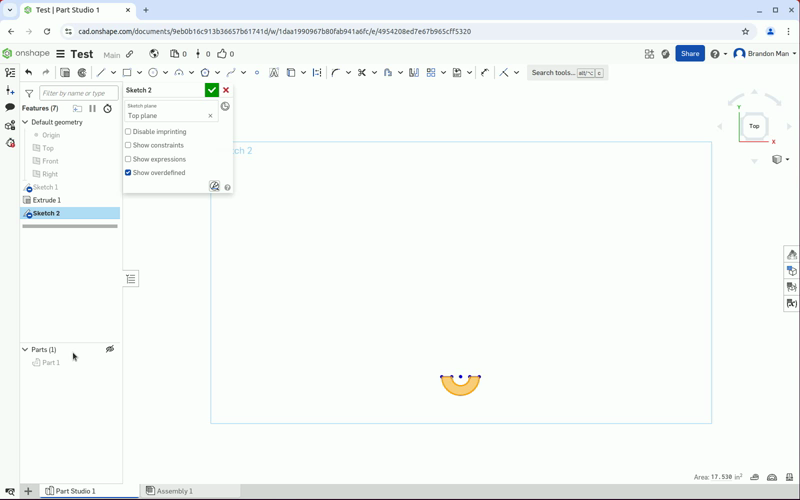
key(shift+e)
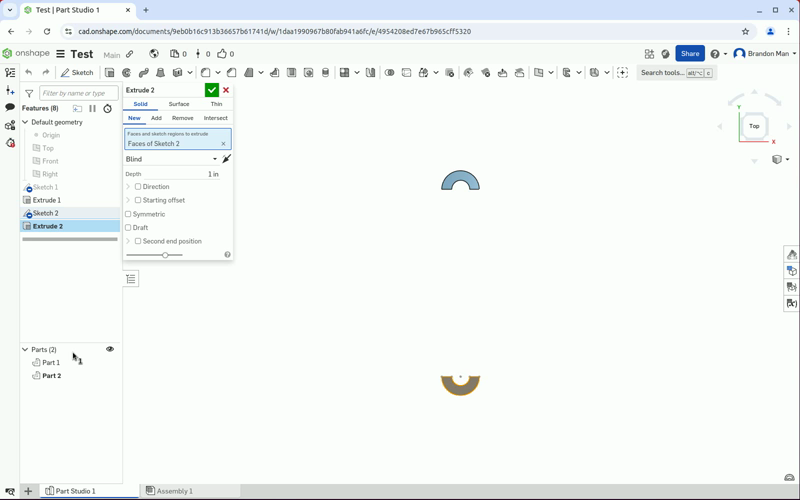
mouse_move(143, 106)
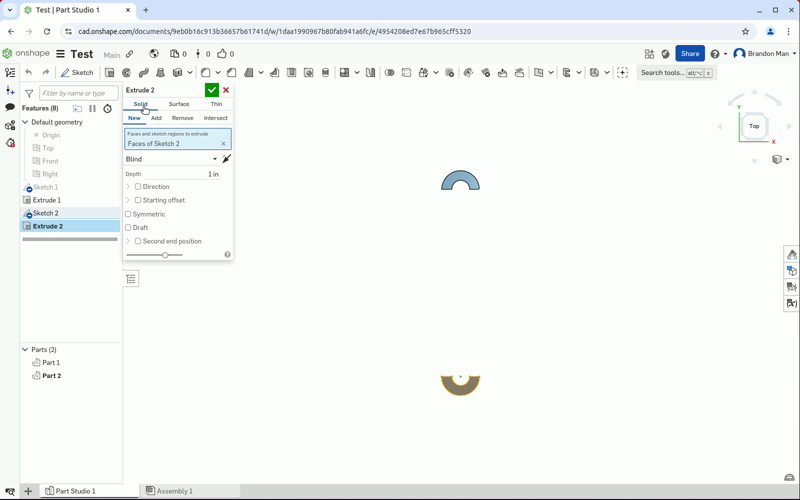
click(143, 106)
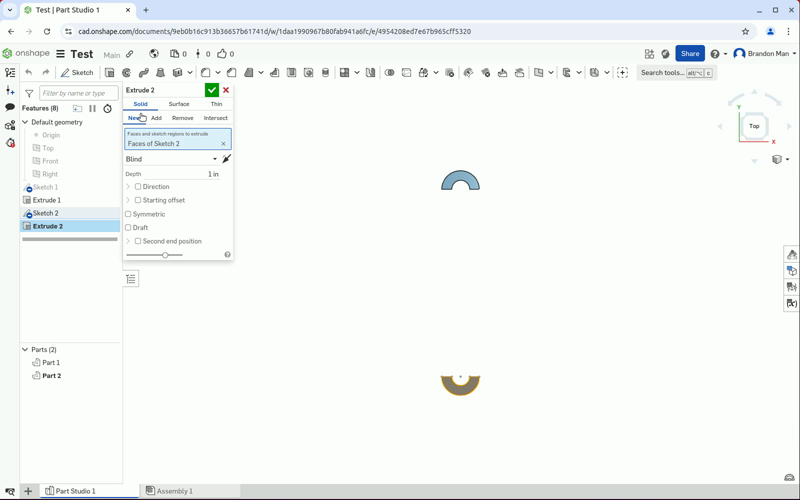
mouse_move(137, 120)
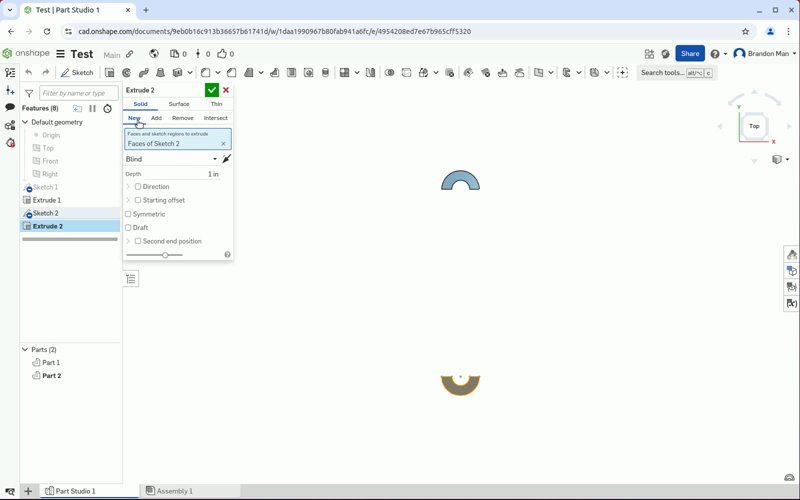
click(137, 120)
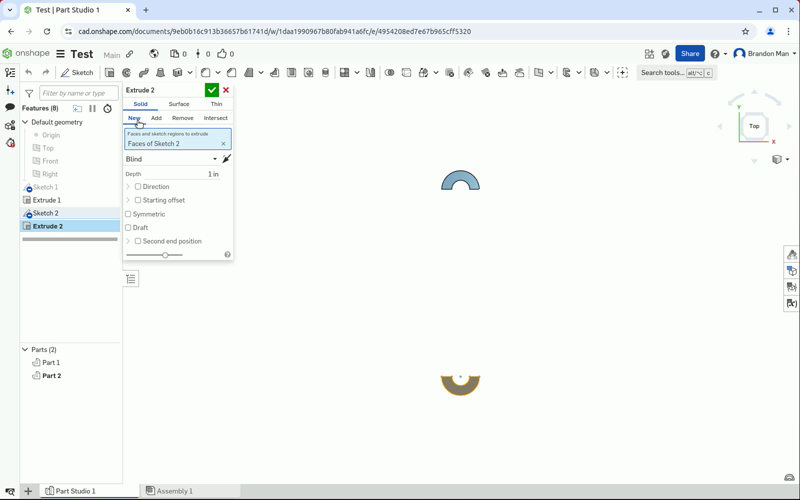
key(tab, 4)
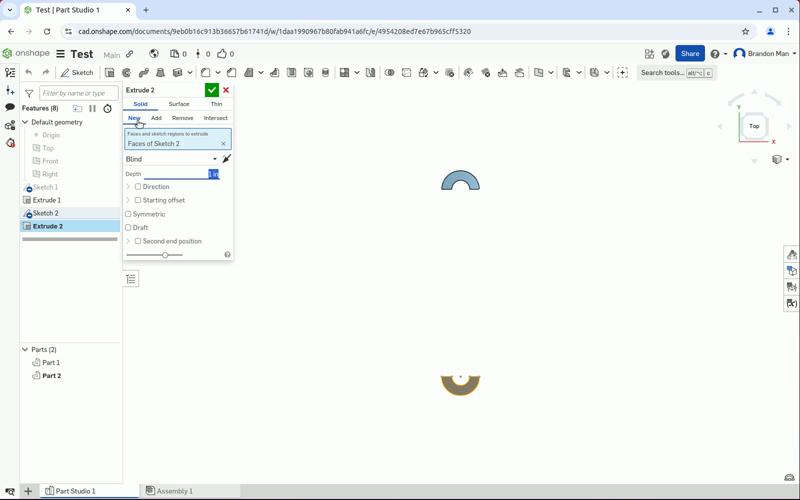
text(2.166)
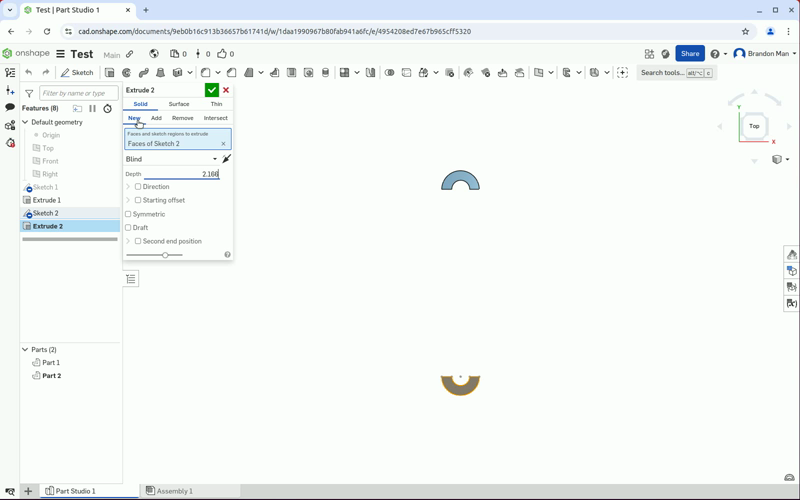
key(enter)
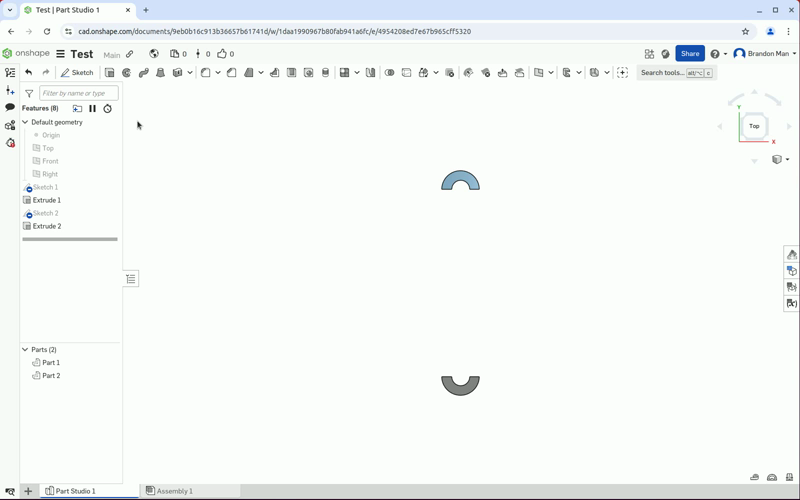
key(shift+h)
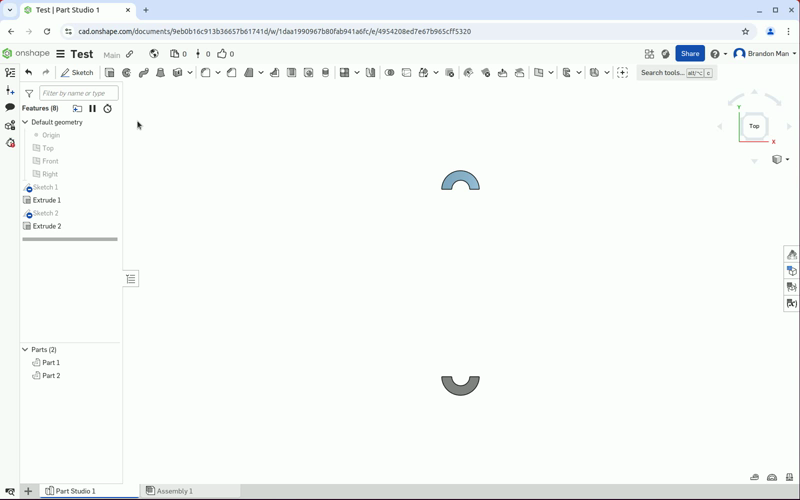
key(shift+h)
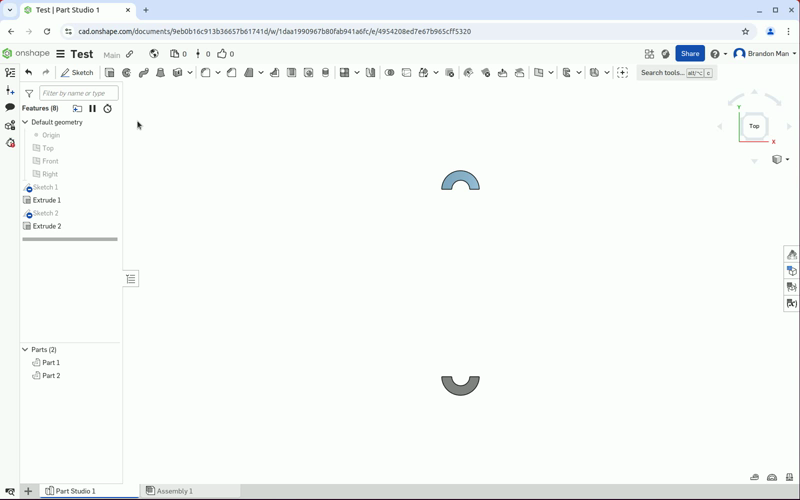
mouse_move(73, 189)
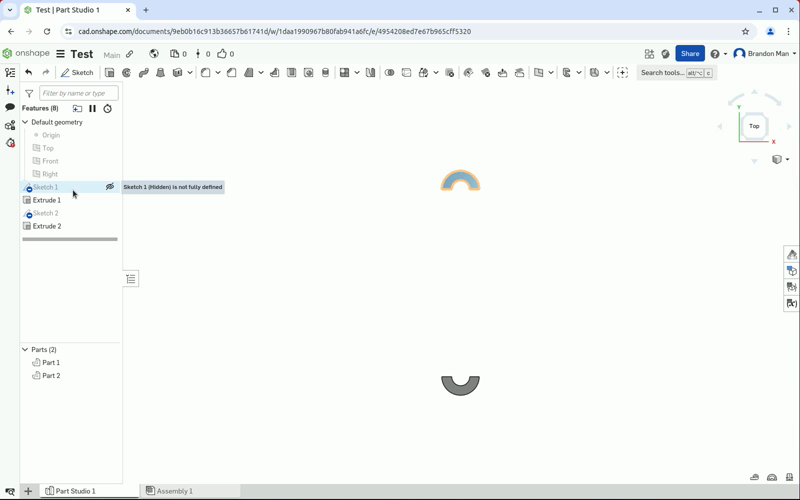
click(73, 189)
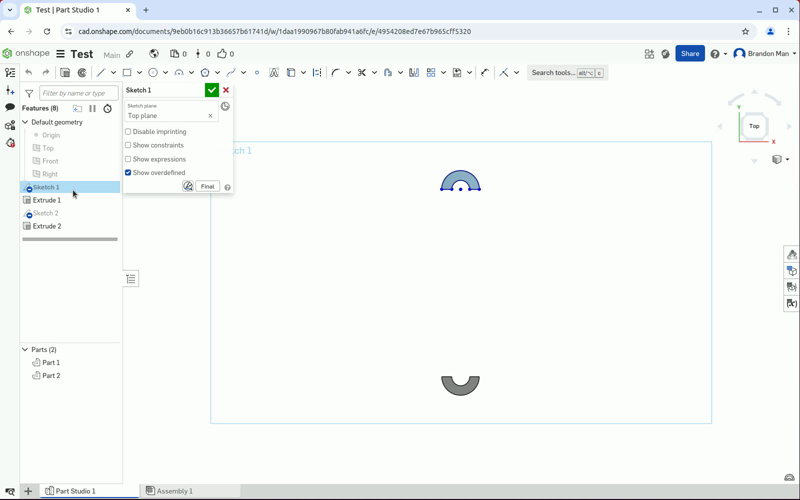
mouse_move(229, 92)
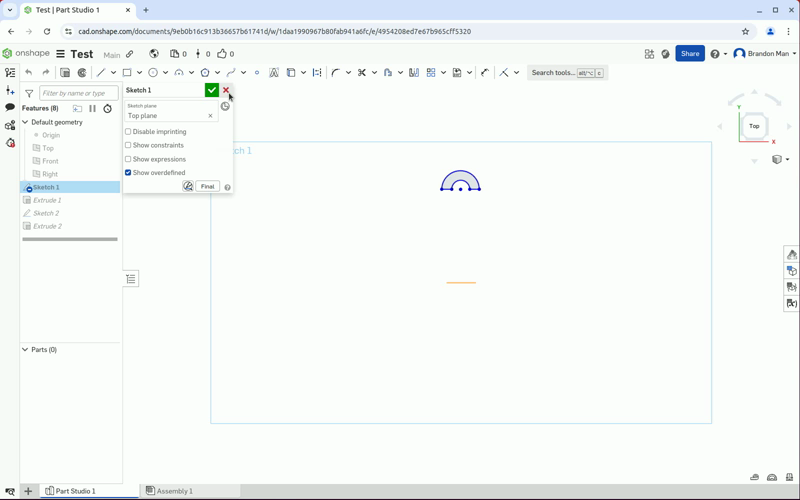
click(229, 92)
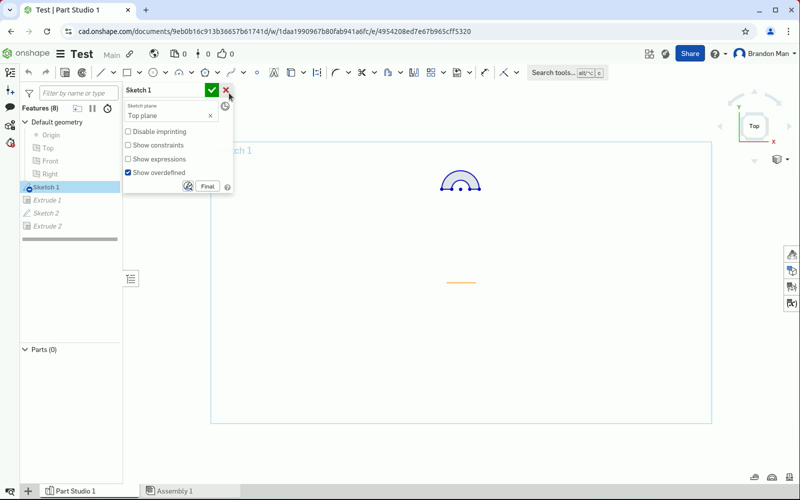
key(shift+s)
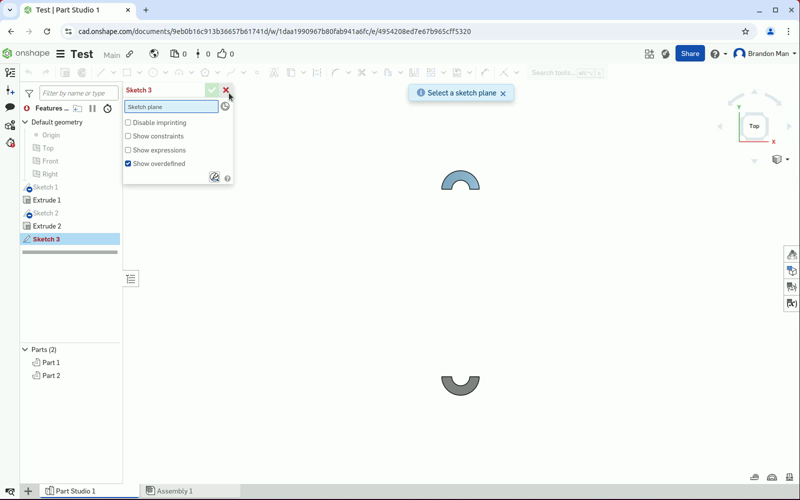
mouse_move(73, 150)
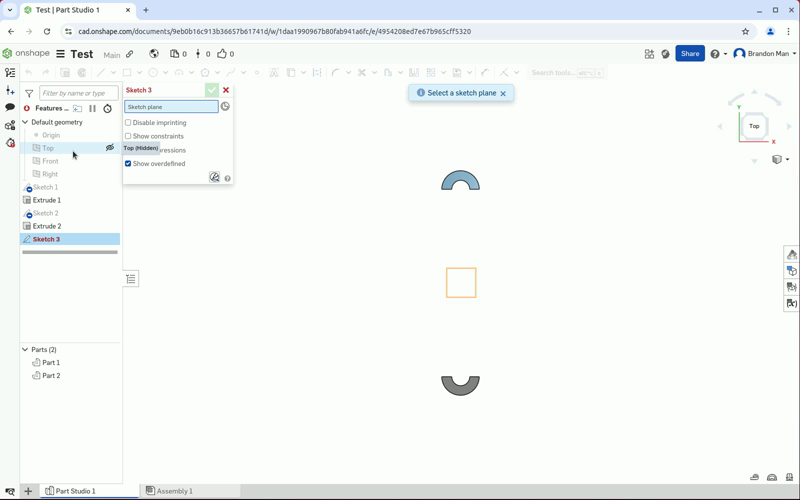
click(73, 150)
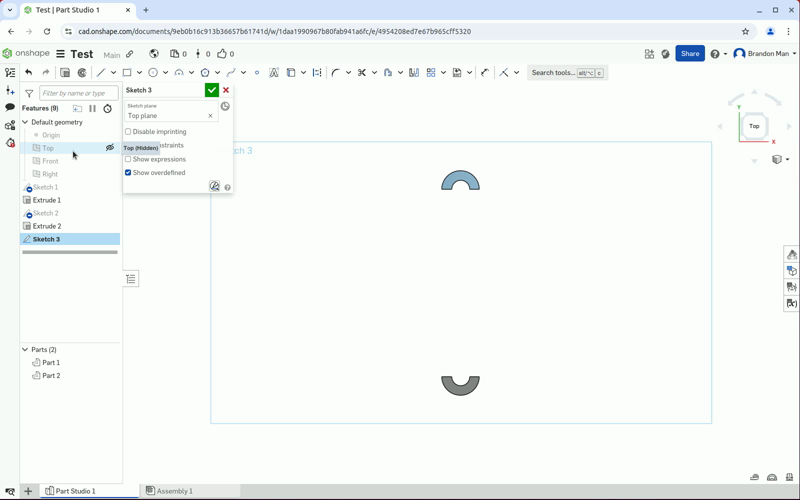
mouse_move(73, 352)
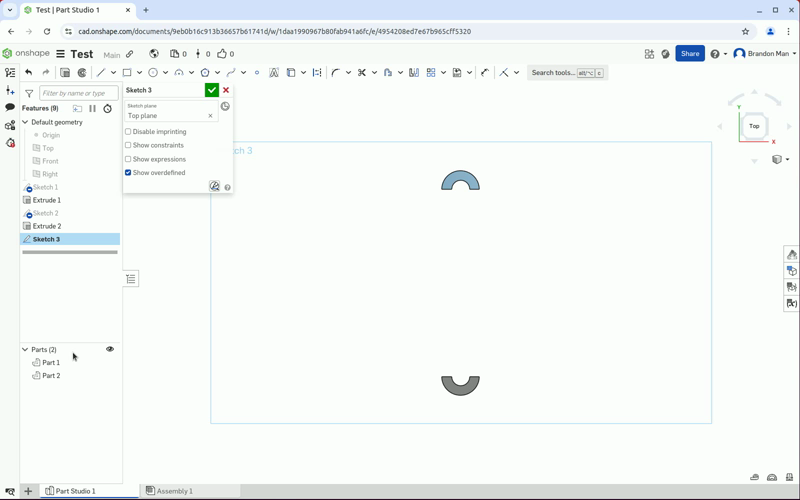
key(y)
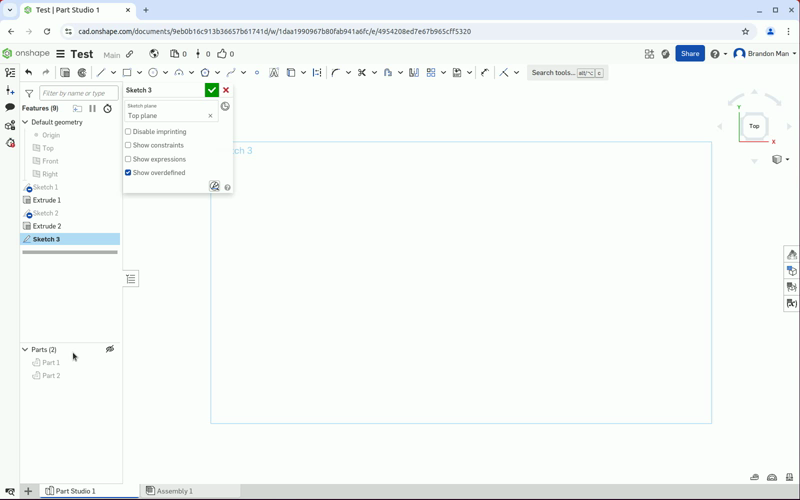
key(l)
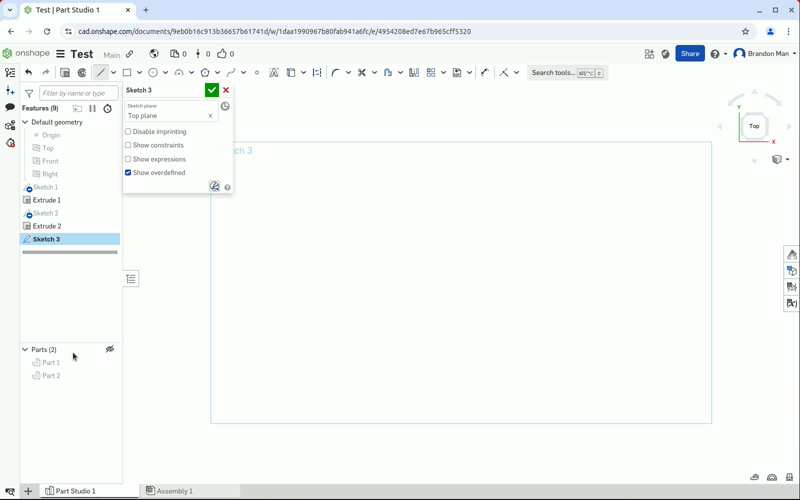
key_down(shift)
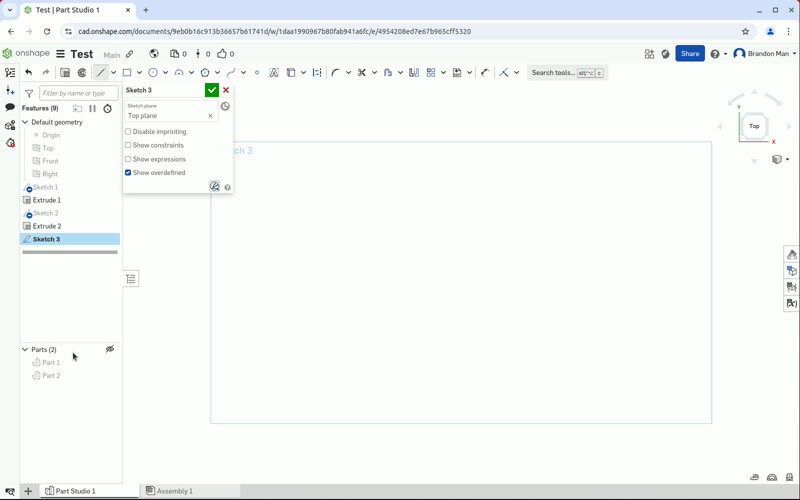
mouse_move(441, 376)
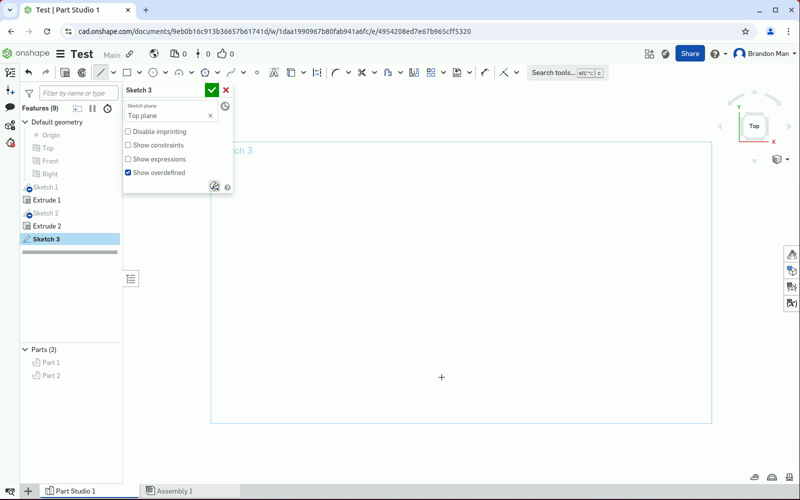
click(441, 376)
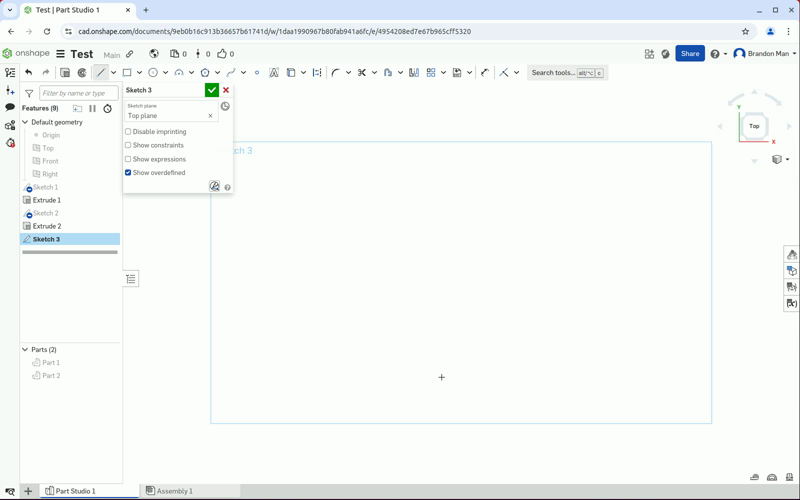
key_up(shift)
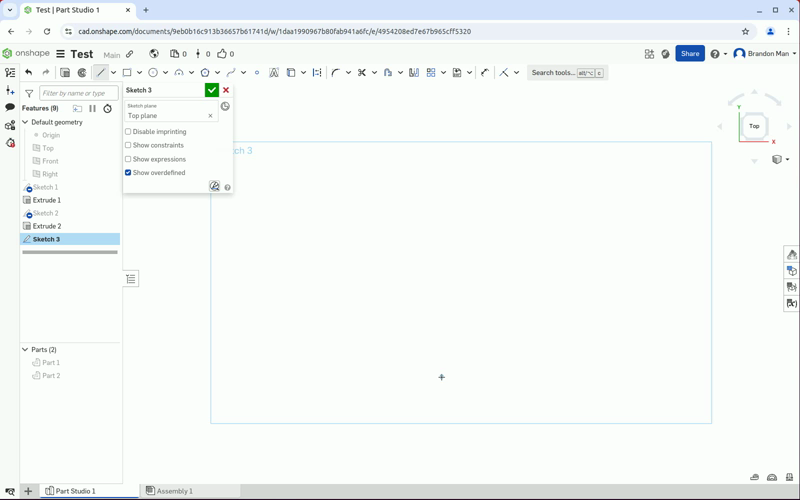
key_down(shift)
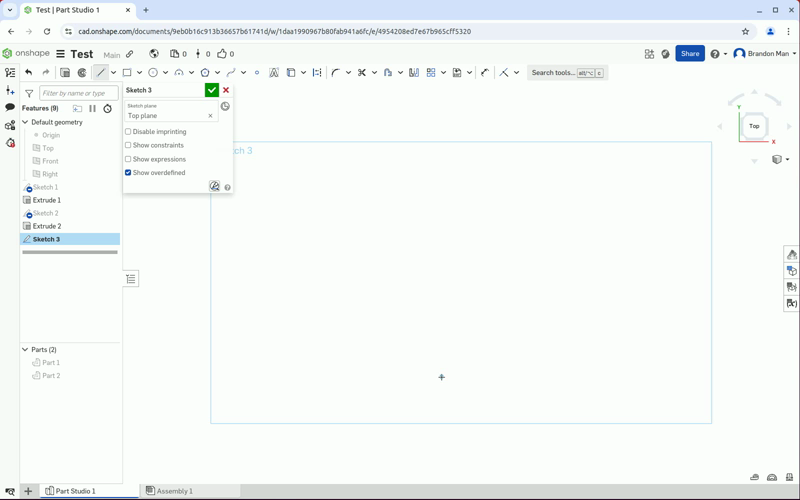
mouse_move(471, 376)
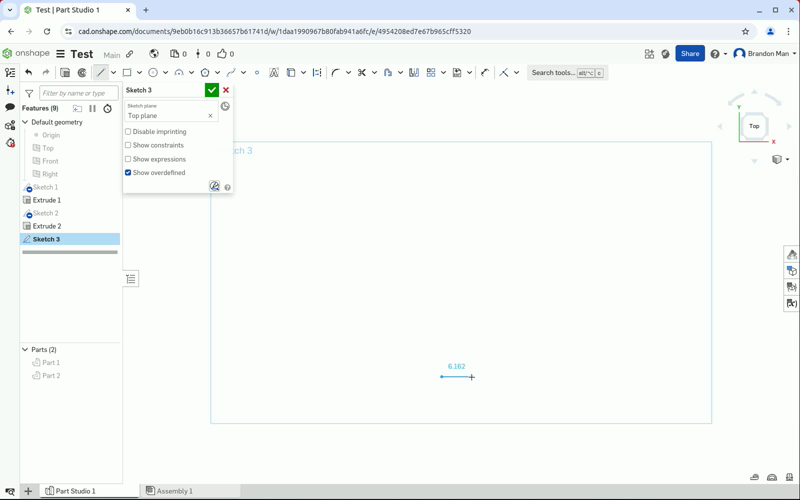
mouse_move(451, 376)
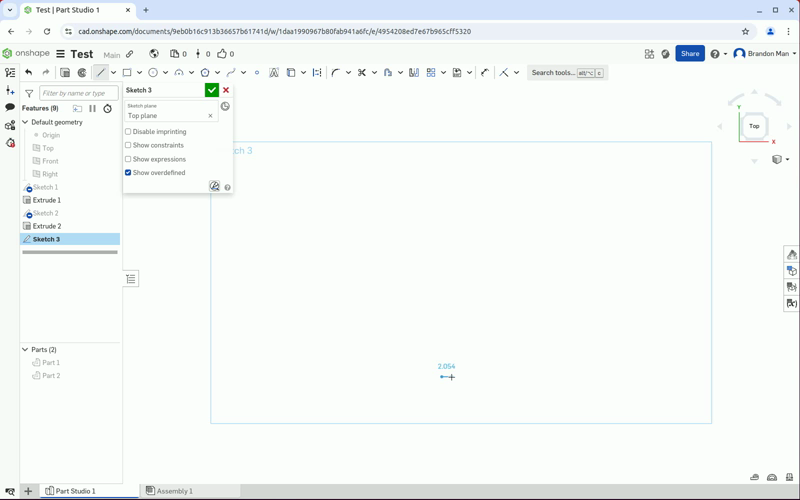
click(451, 376)
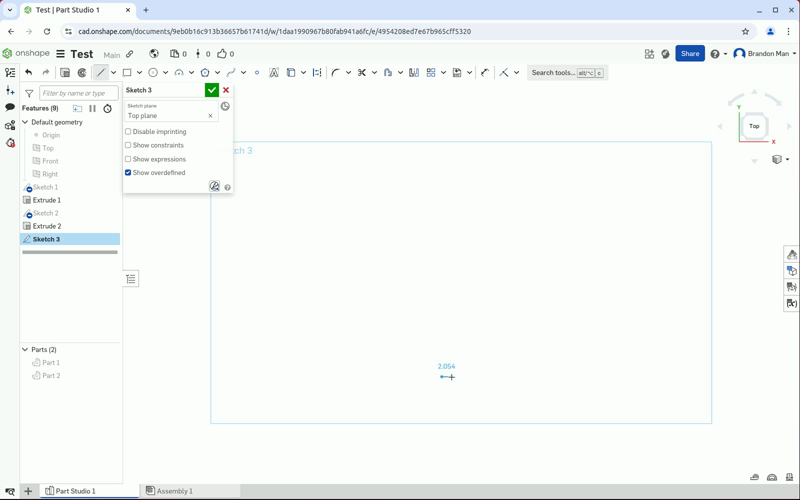
key_up(shift)
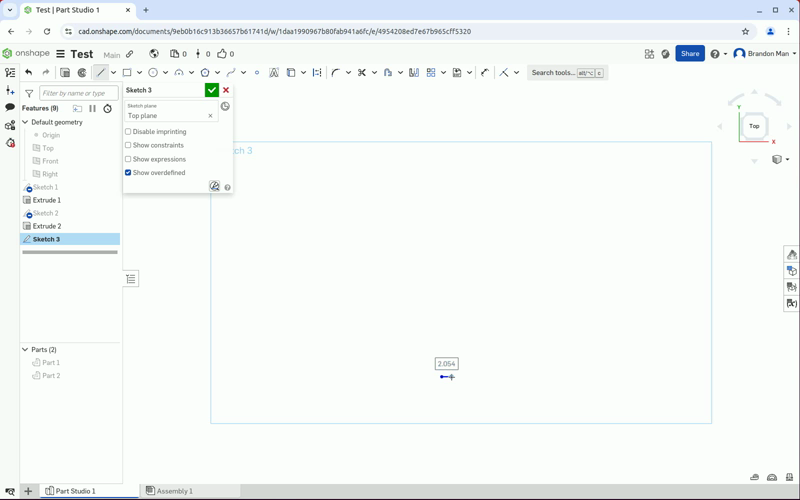
key(esc)
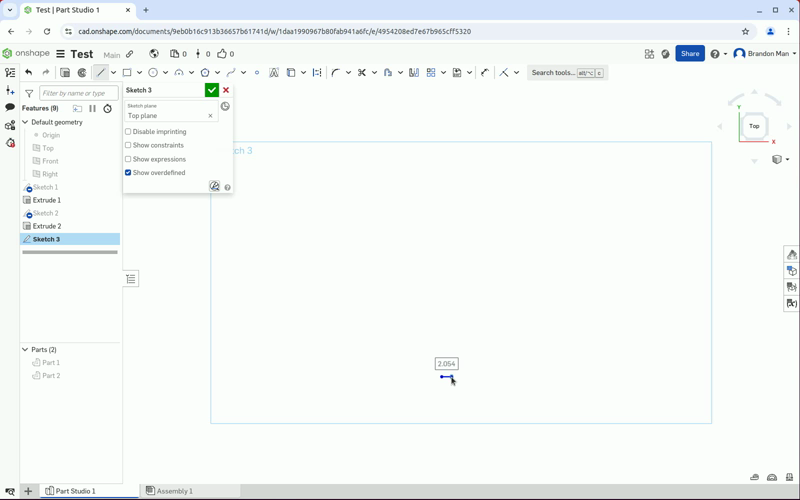
key(a)
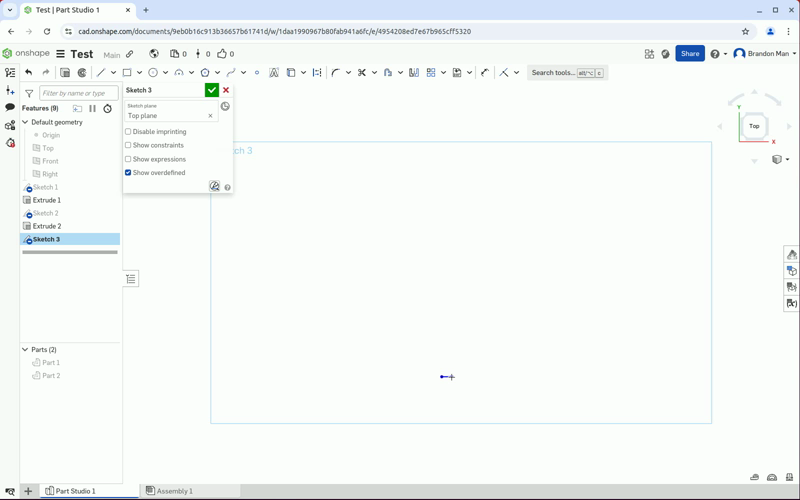
mouse_move(451, 376)
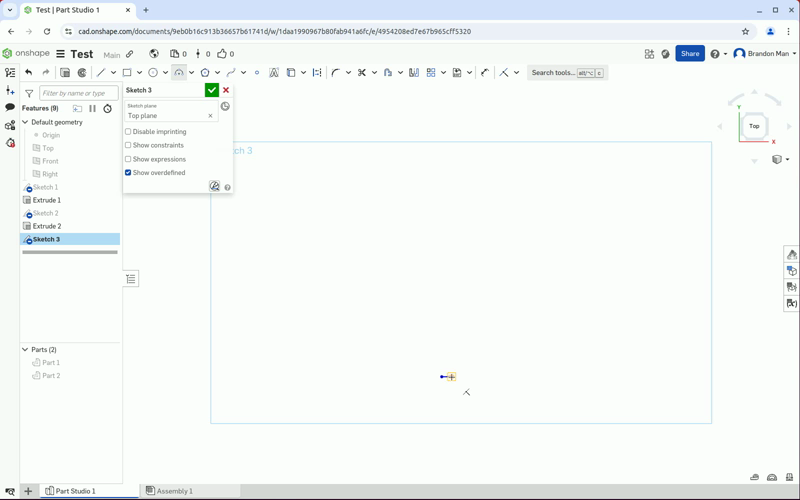
click(451, 376)
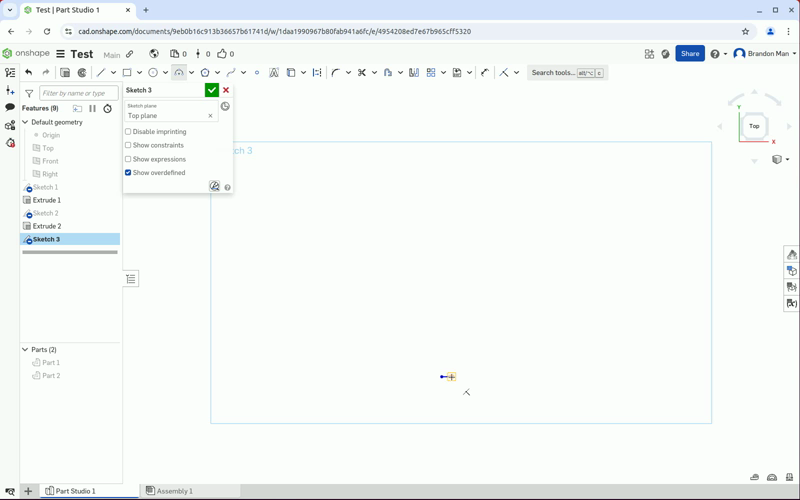
key_down(shift)
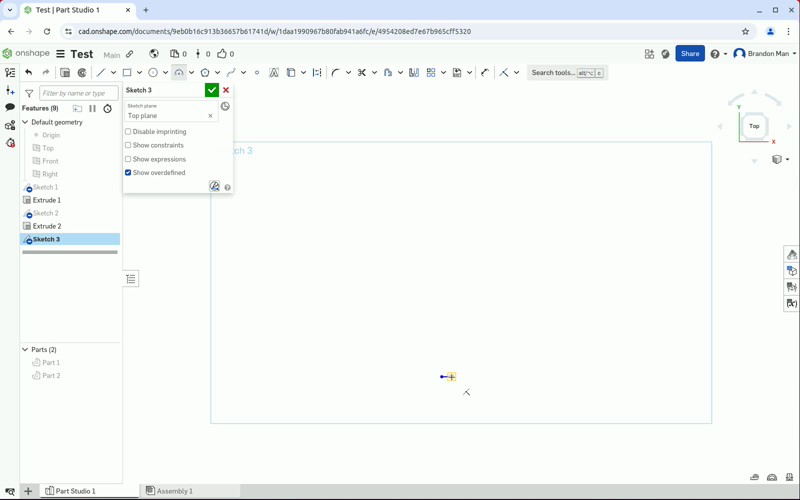
mouse_move(459, 366)
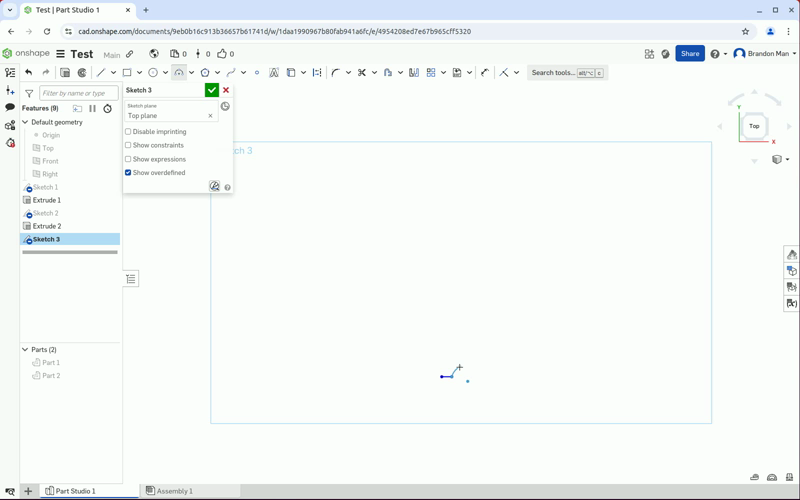
click(459, 366)
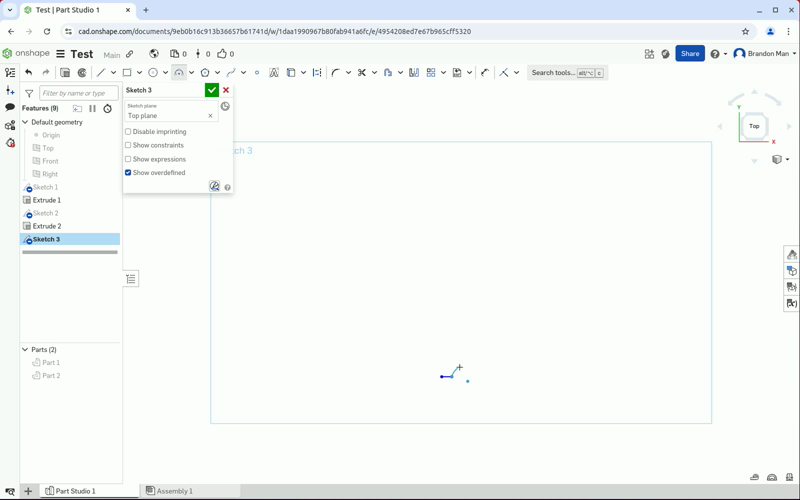
mouse_move(453, 370)
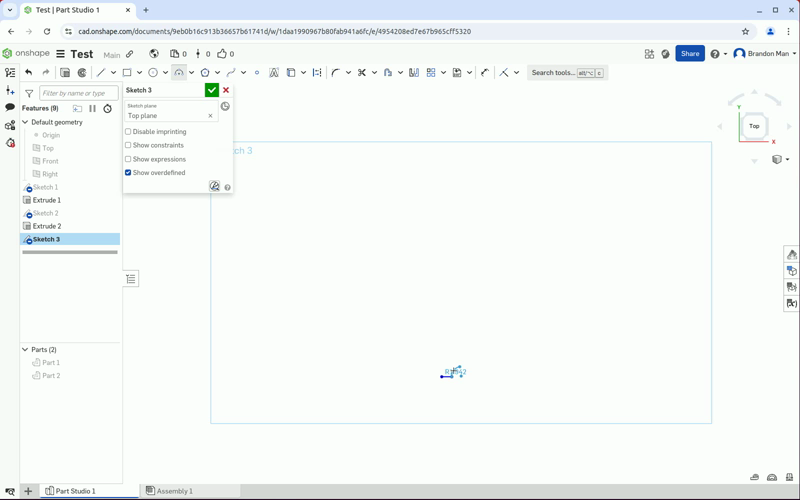
click(453, 370)
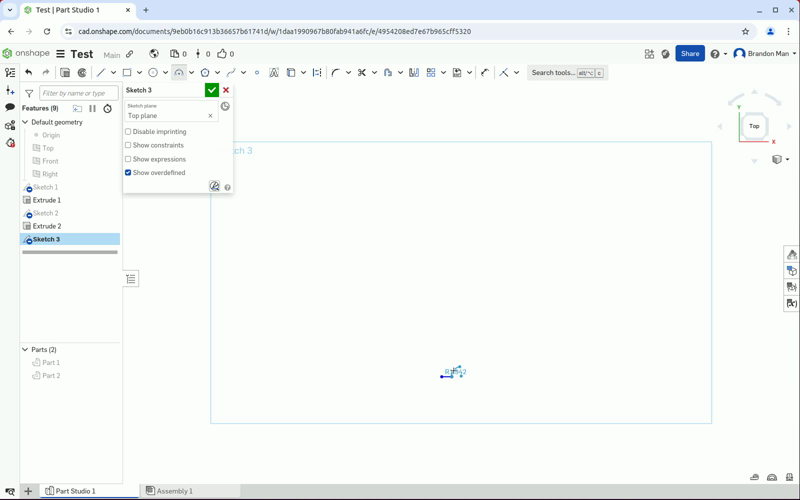
key_up(shift)
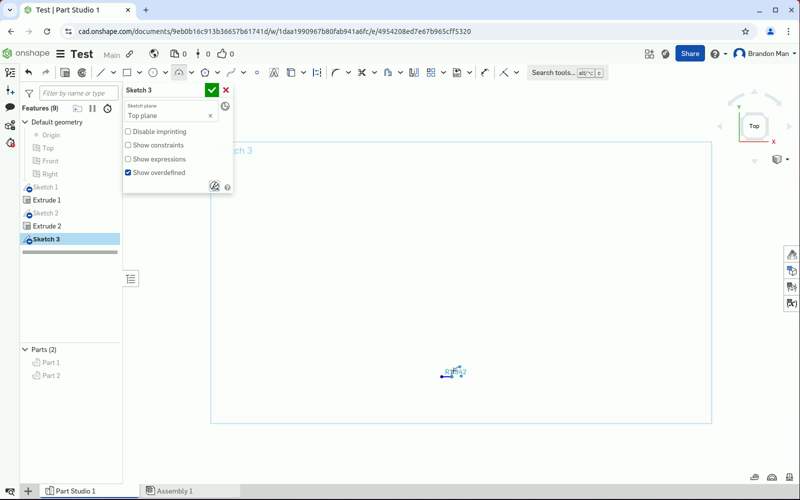
key(esc)
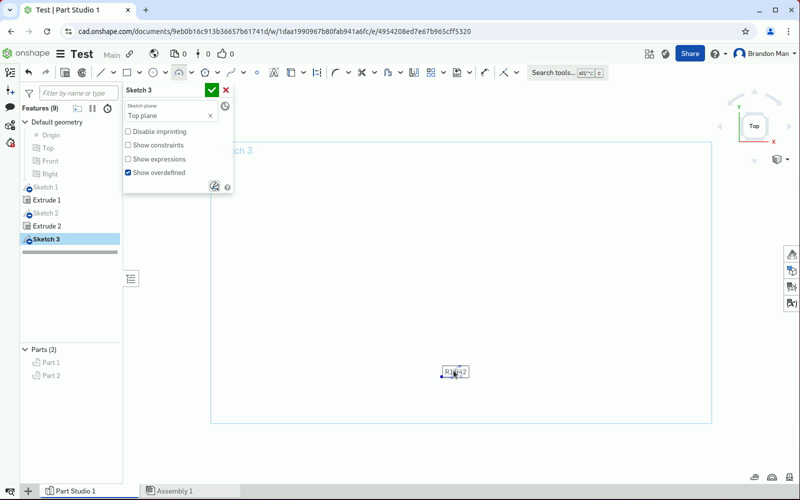
key(l)
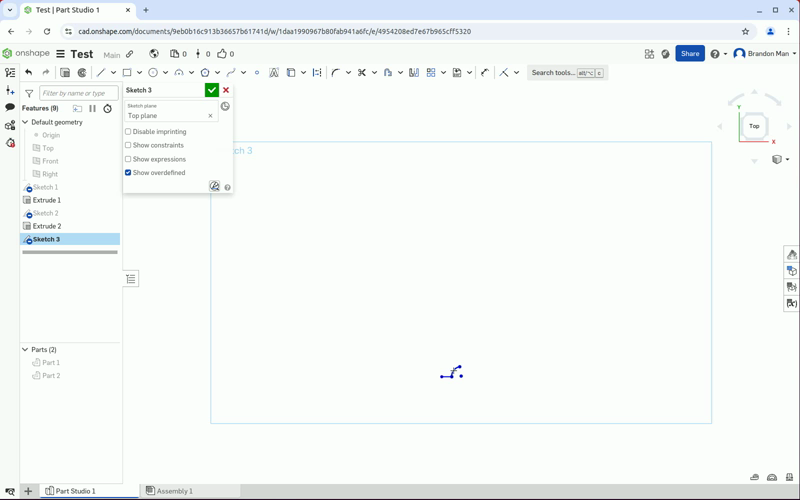
mouse_move(459, 366)
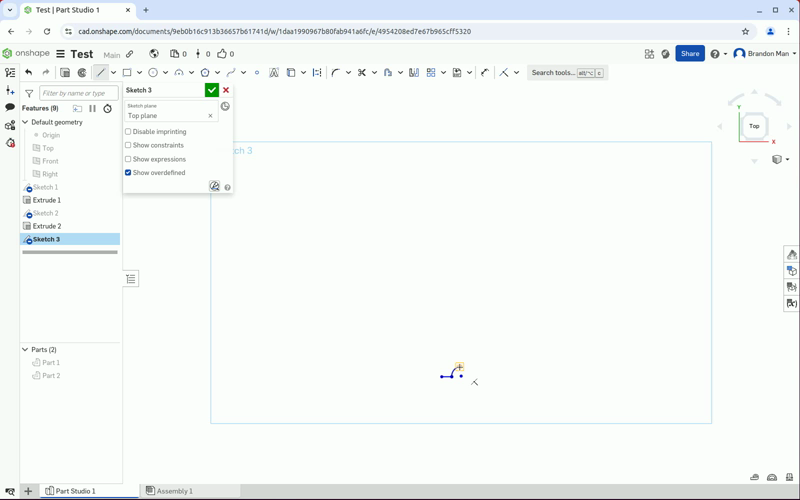
click(459, 366)
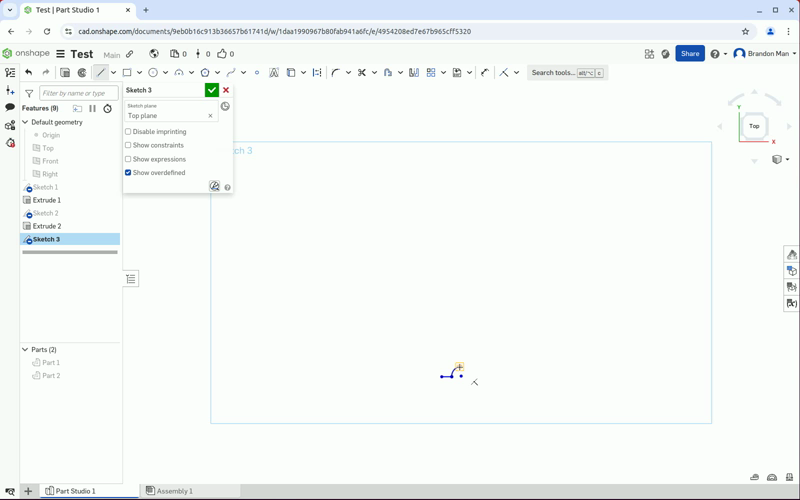
key_down(shift)
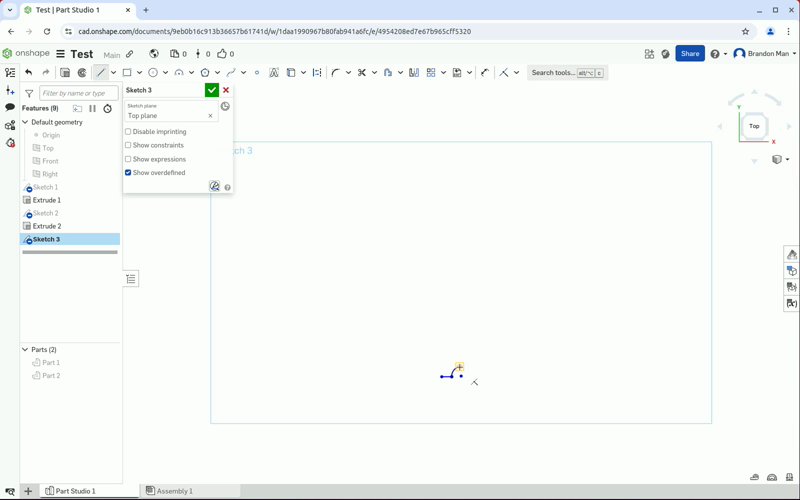
mouse_move(459, 281)
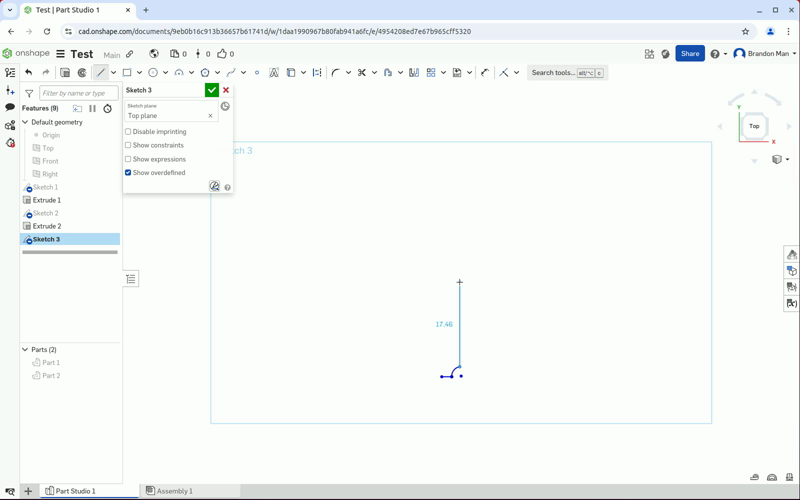
click(459, 281)
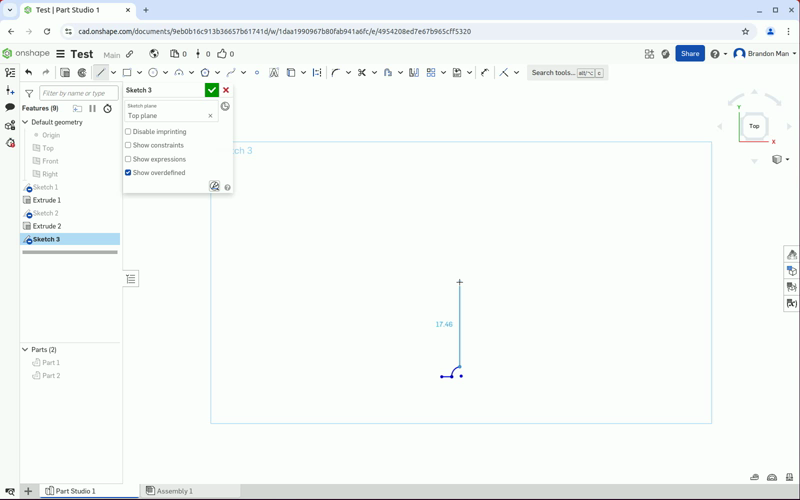
key_up(shift)
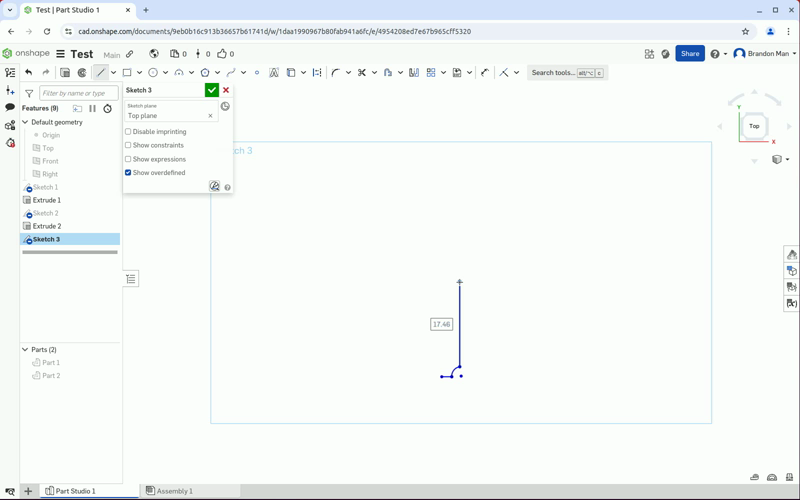
key_down(shift)
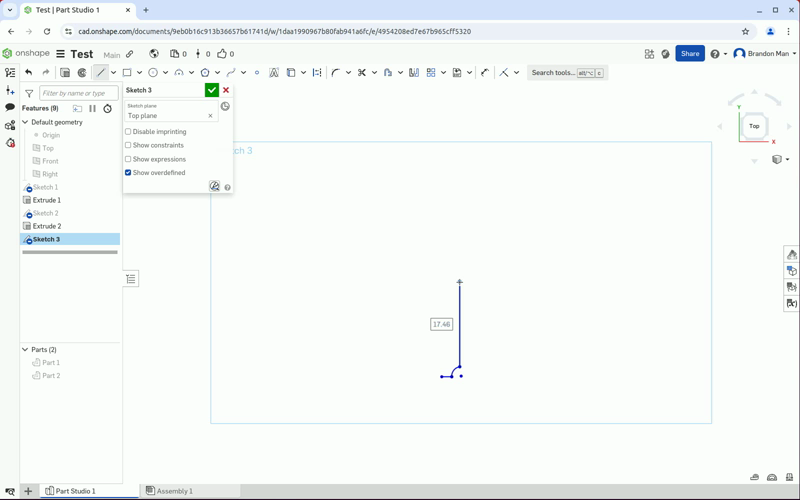
mouse_move(459, 198)
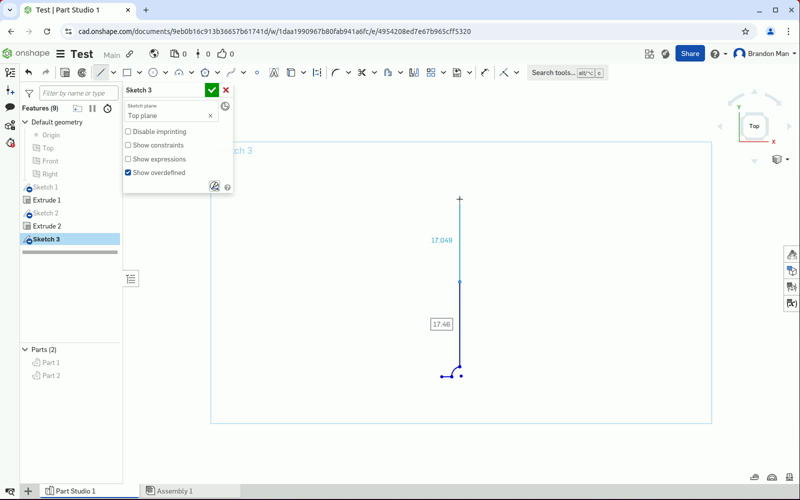
click(459, 198)
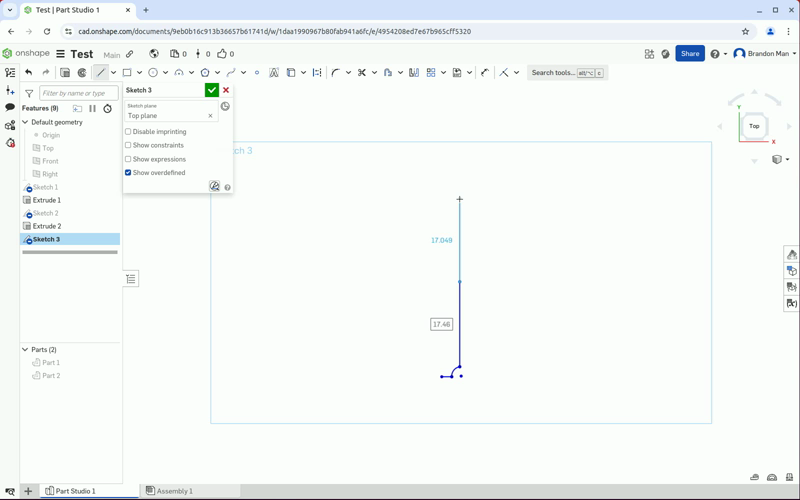
key_up(shift)
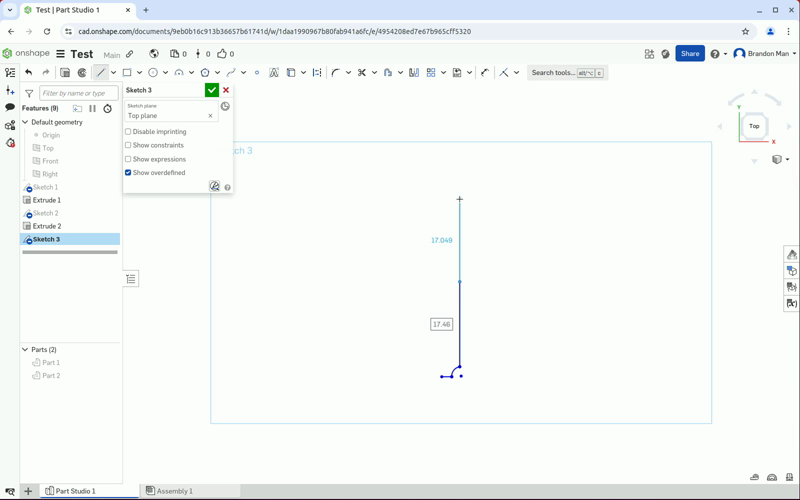
key(esc)
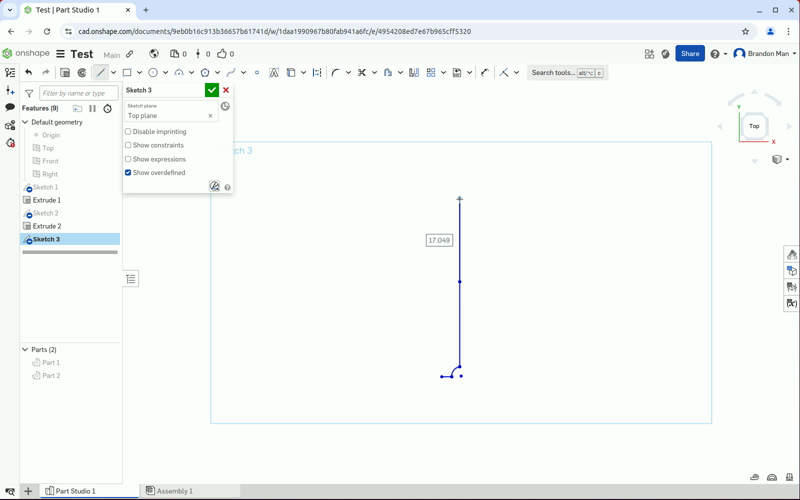
key(a)
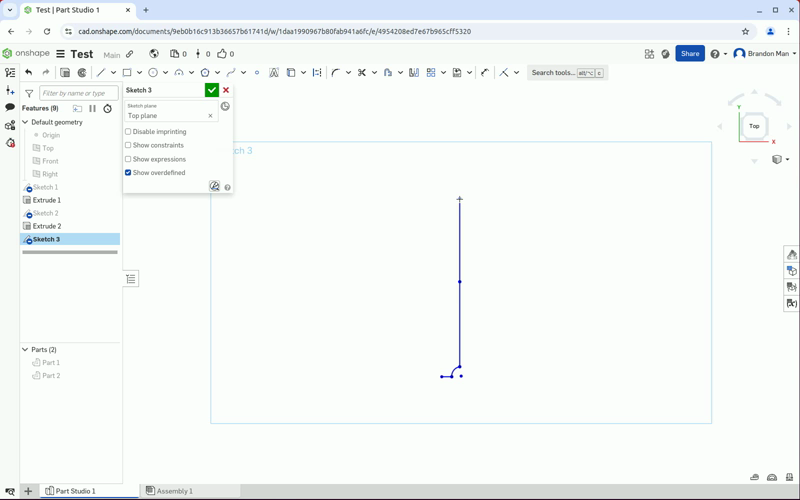
mouse_move(459, 198)
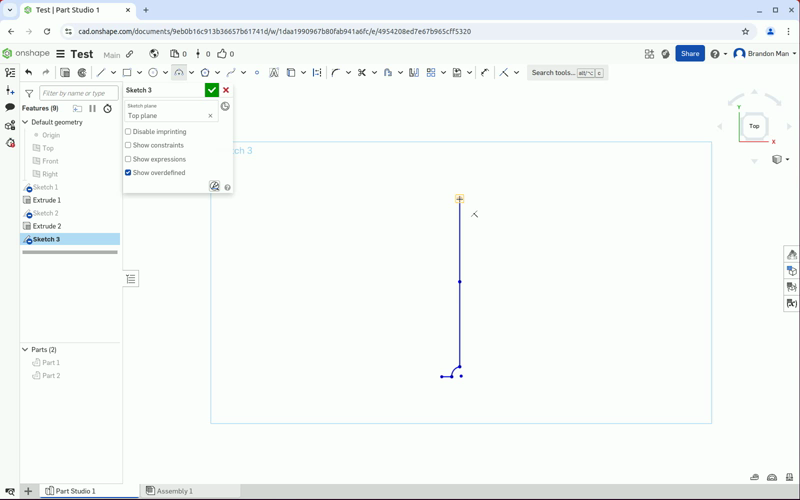
click(459, 198)
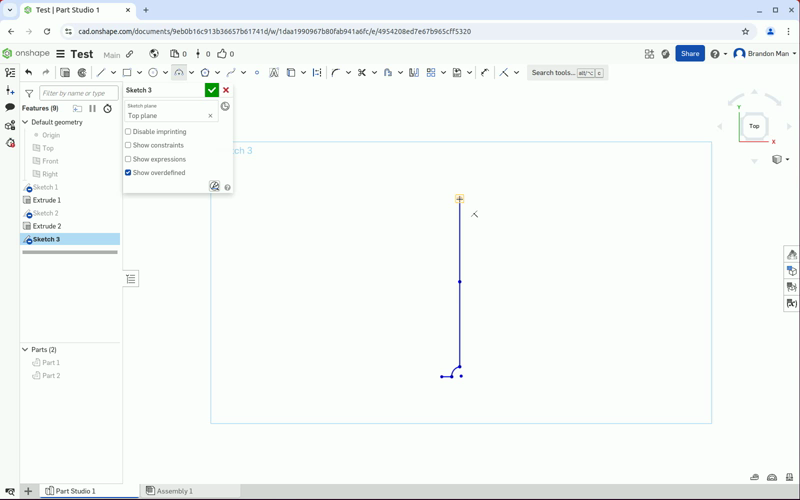
key_down(shift)
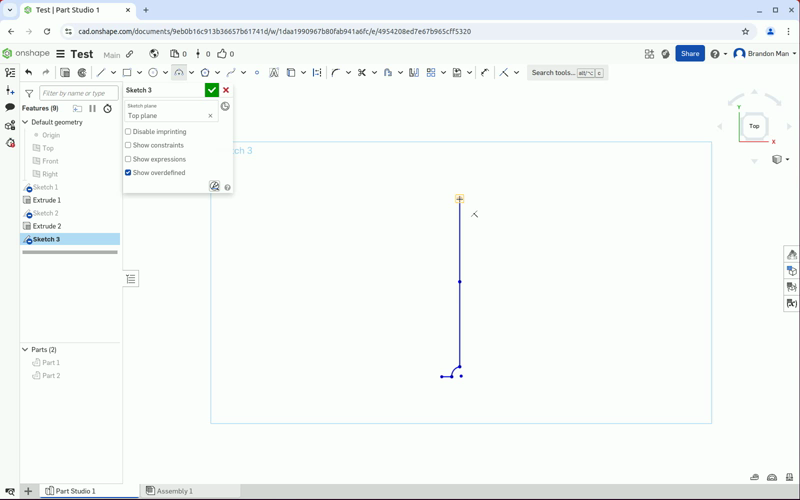
mouse_move(451, 188)
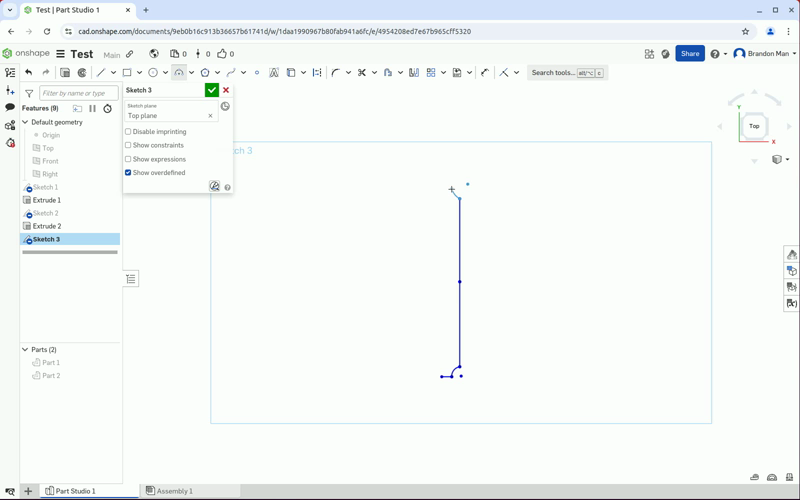
click(451, 188)
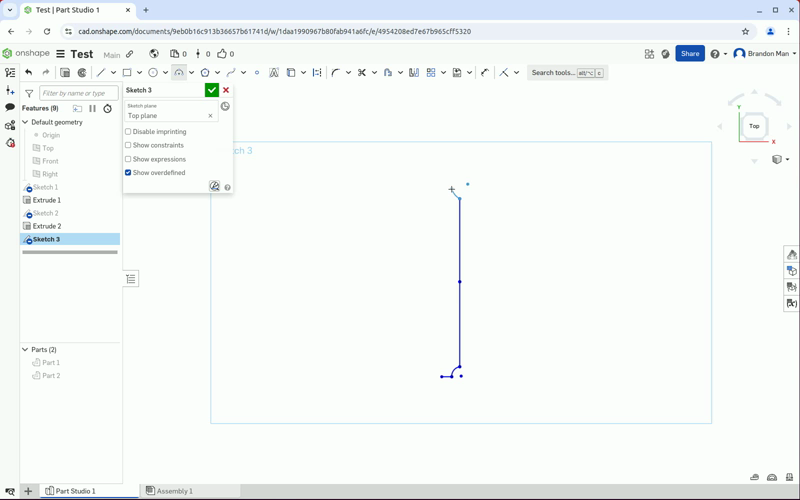
mouse_move(453, 195)
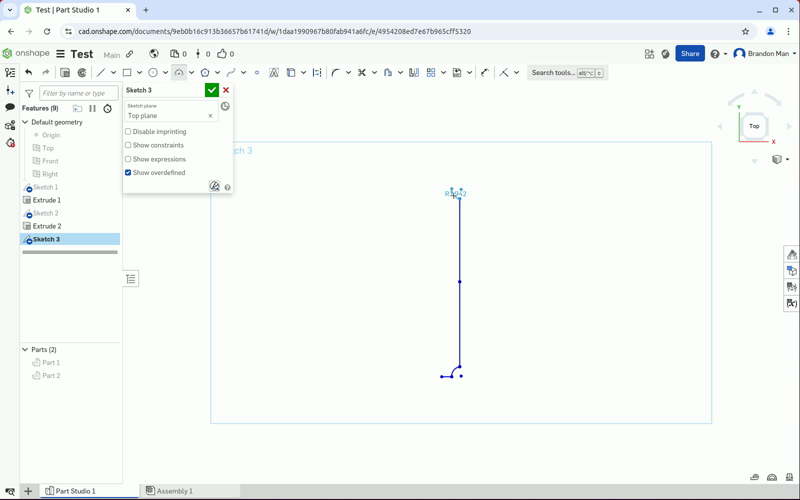
click(453, 195)
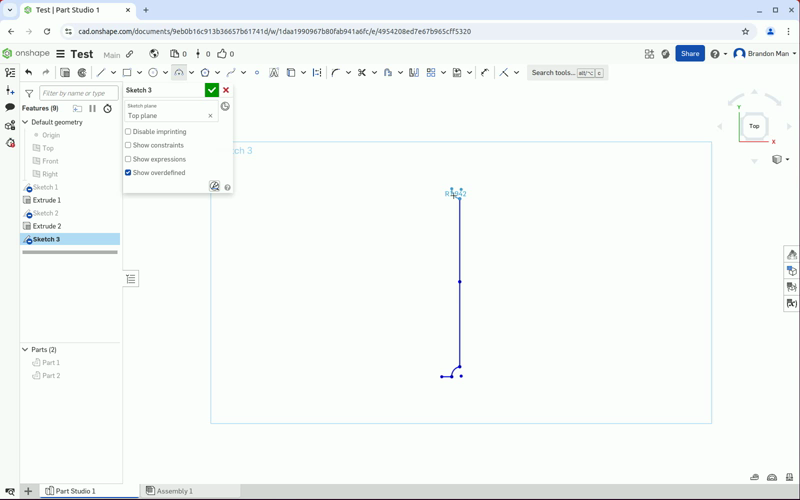
key_up(shift)
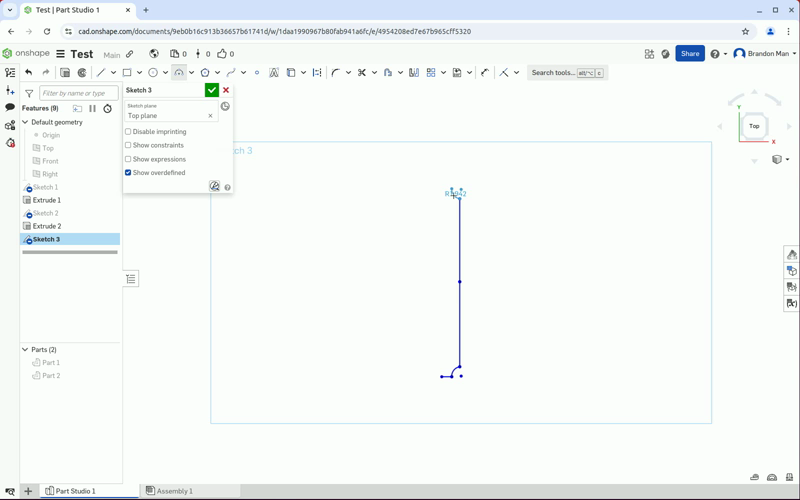
key(esc)
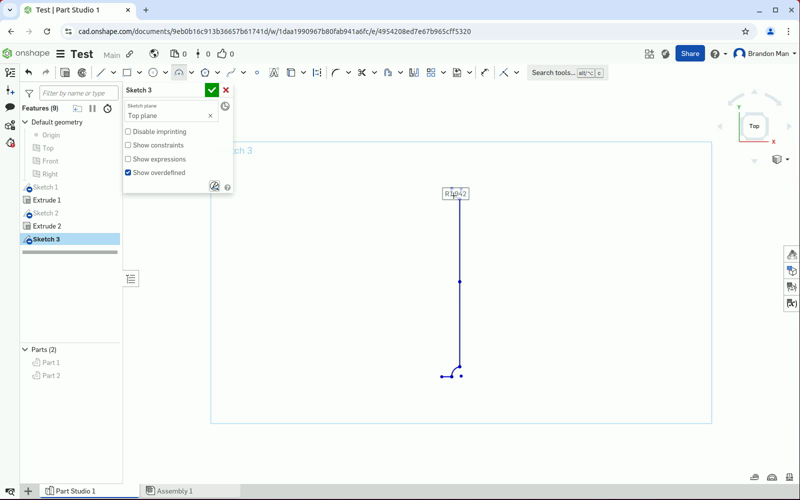
key(l)
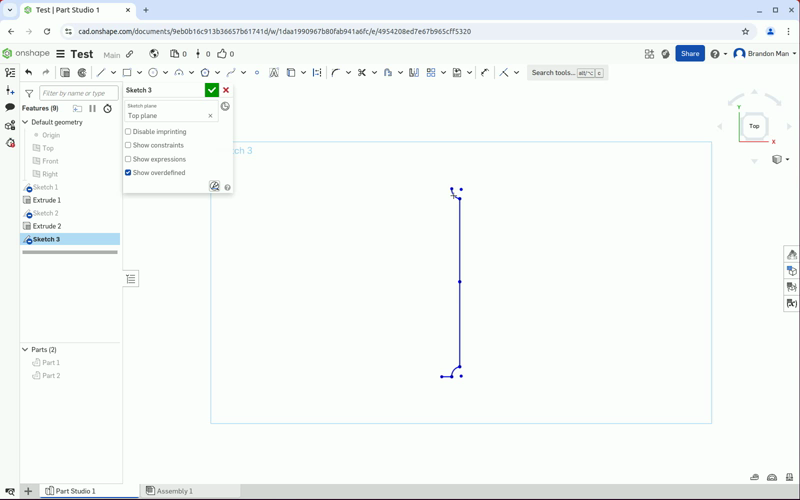
mouse_move(451, 188)
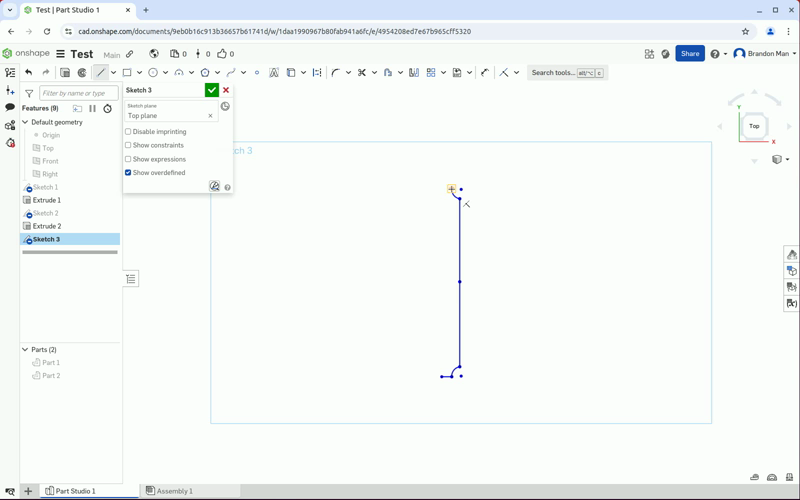
click(451, 188)
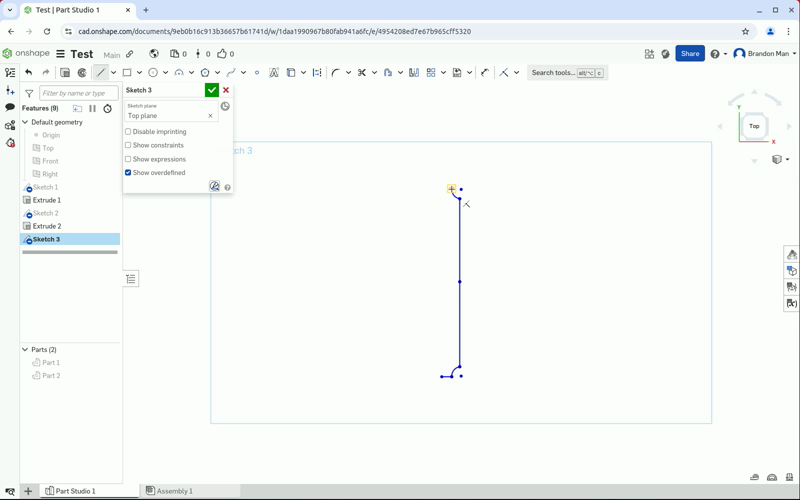
key_down(shift)
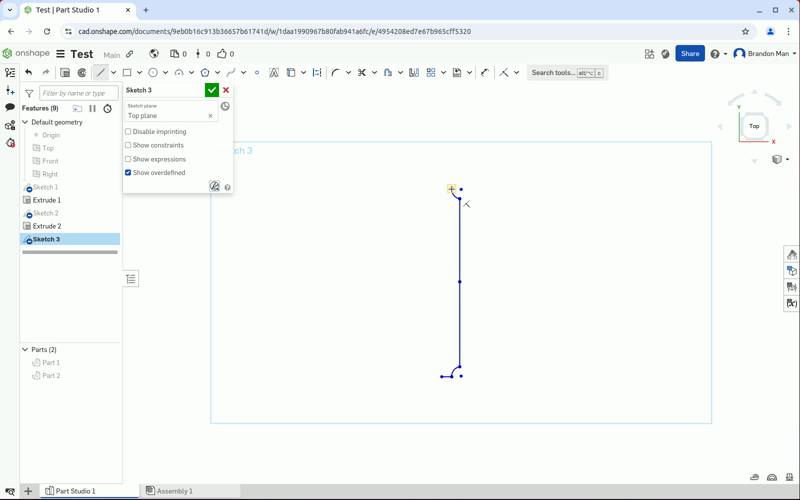
mouse_move(481, 188)
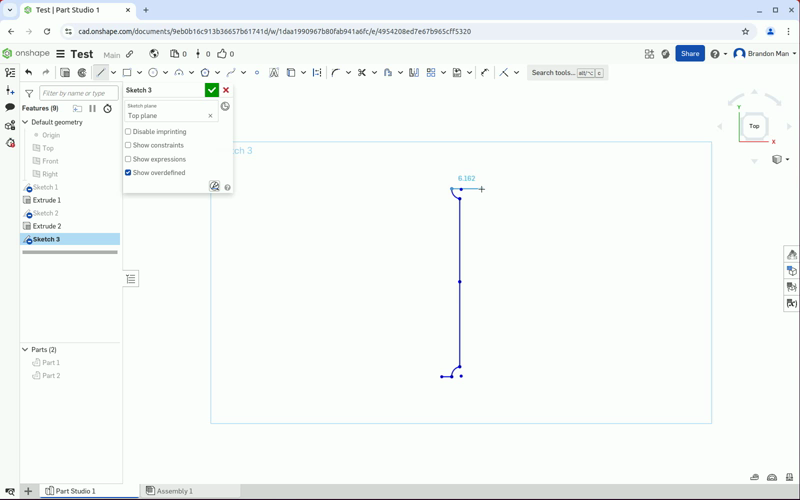
mouse_move(441, 188)
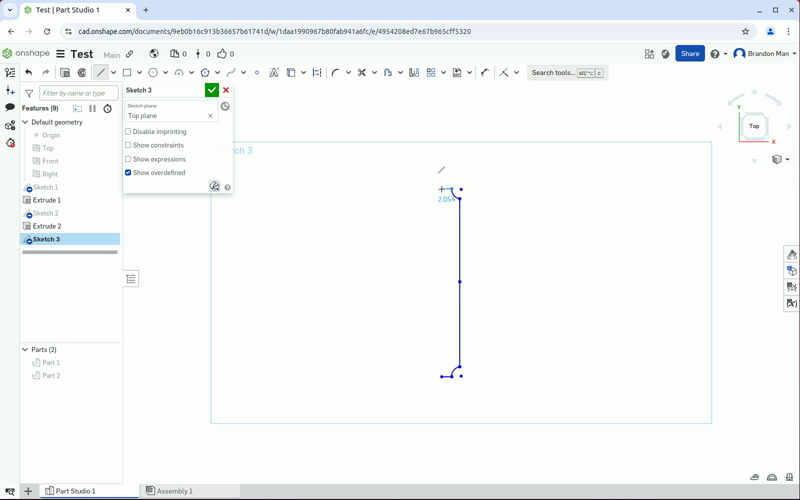
click(441, 188)
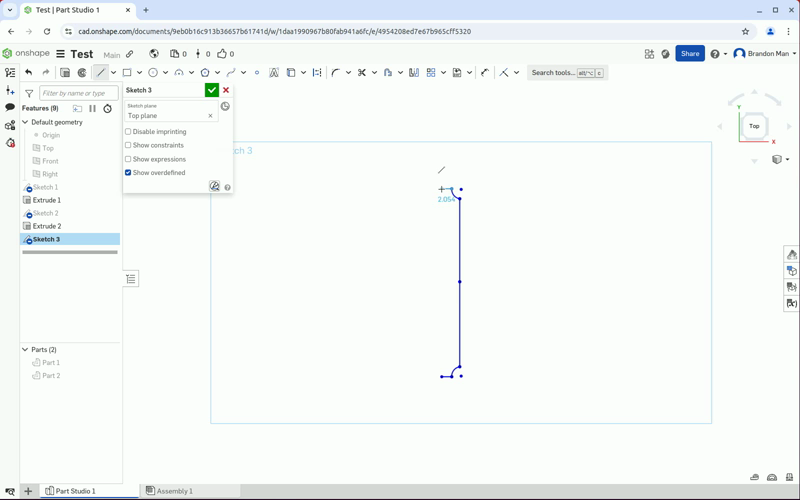
key_up(shift)
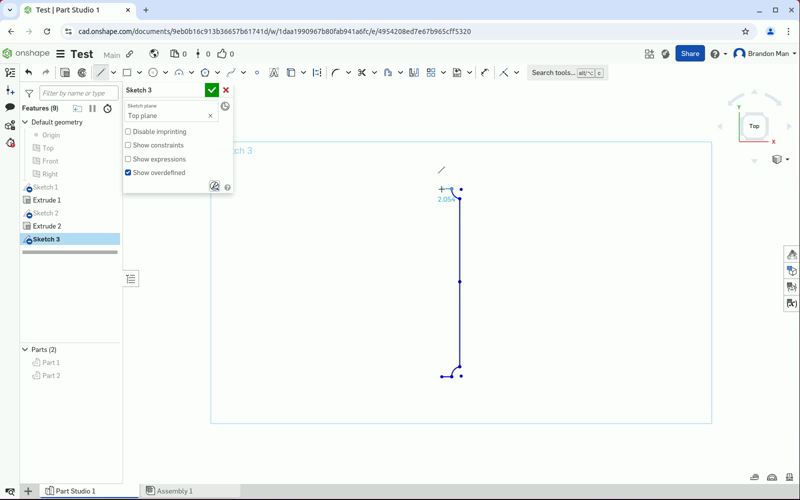
key_down(shift)
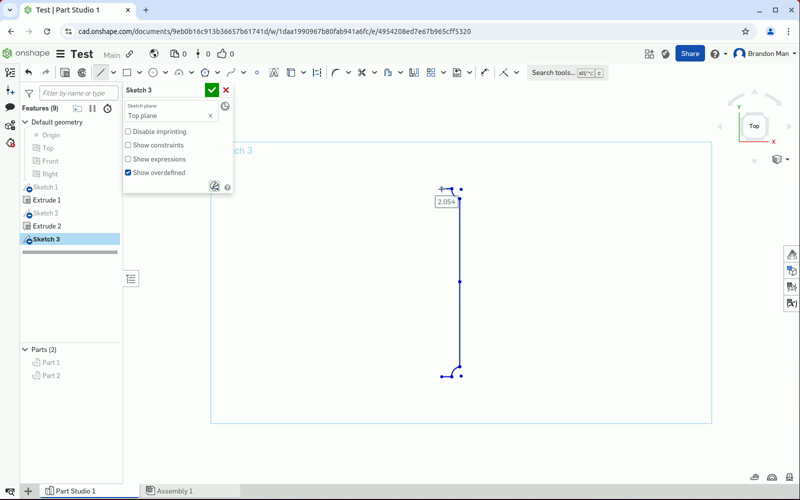
mouse_move(441, 376)
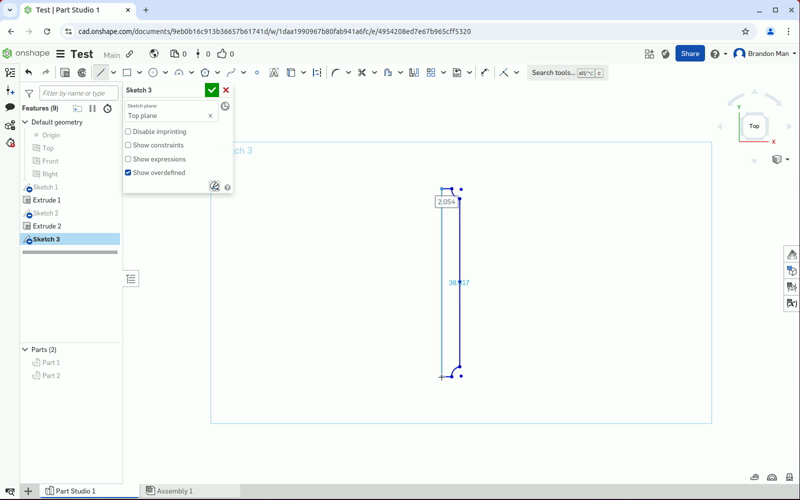
key_up(shift)
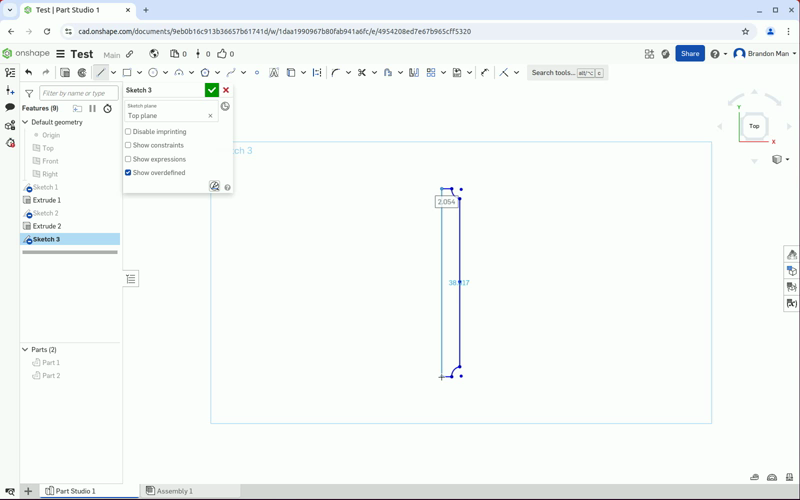
click(441, 376)
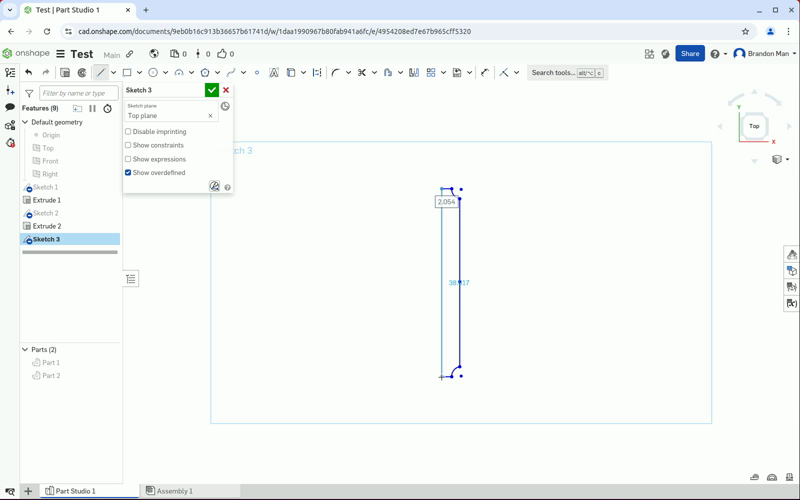
key(esc)
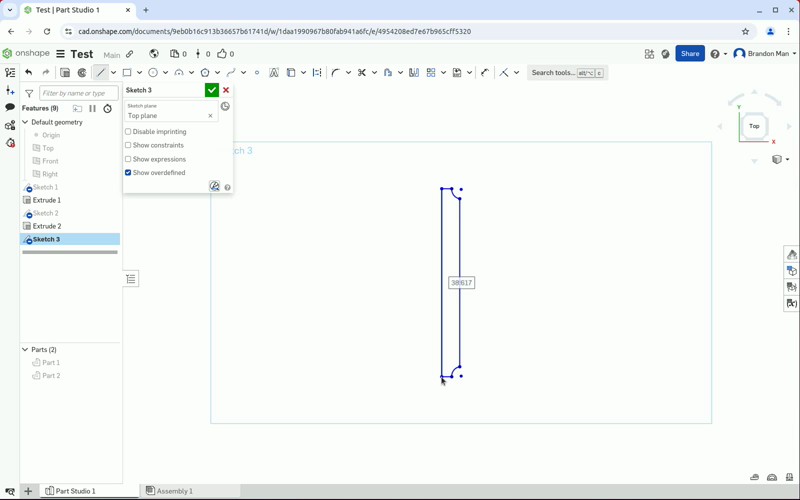
mouse_move(448, 191)
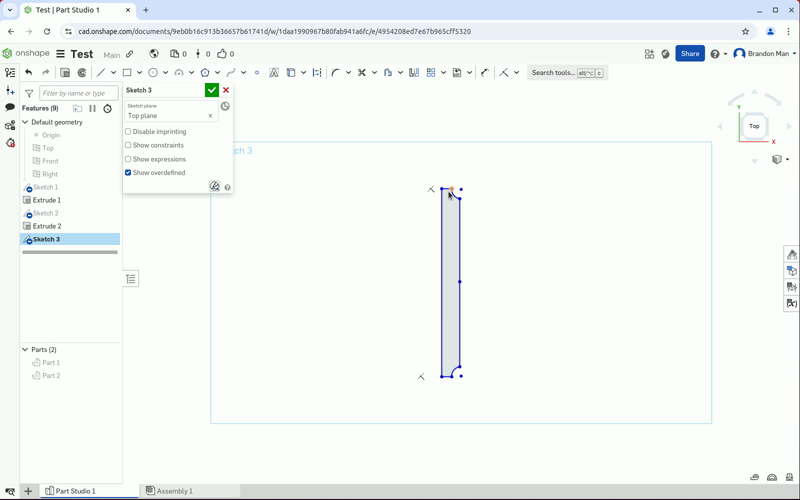
click(448, 191)
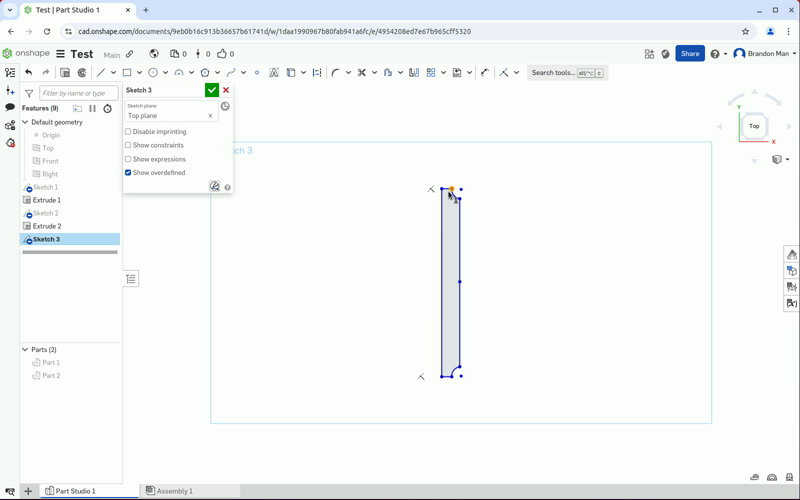
mouse_move(73, 352)
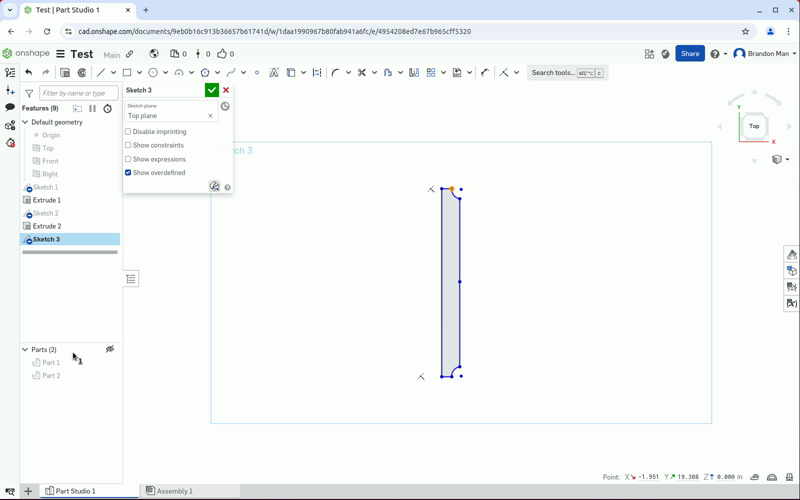
key(shift+y)
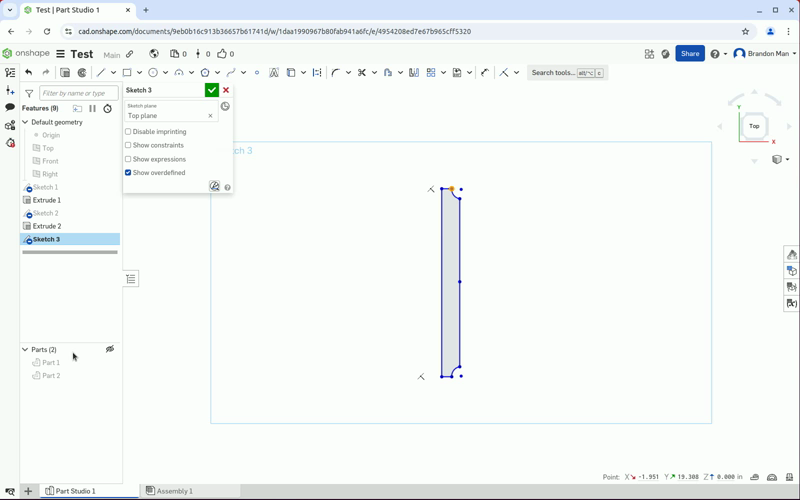
key(shift+e)
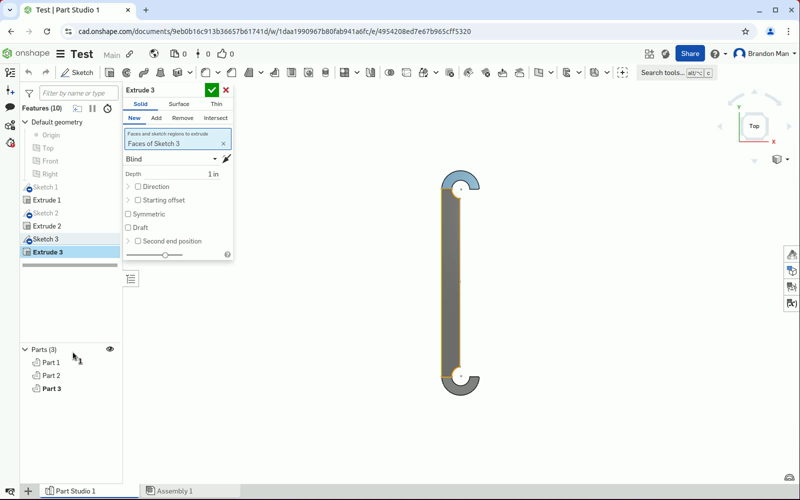
mouse_move(143, 106)
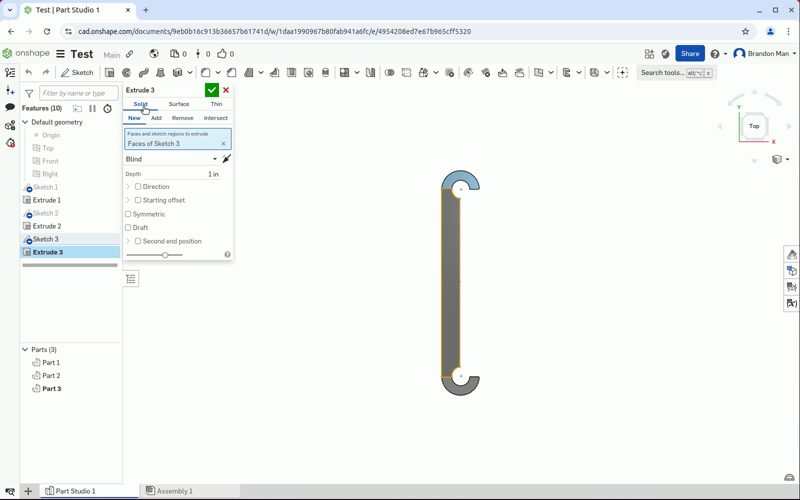
click(143, 106)
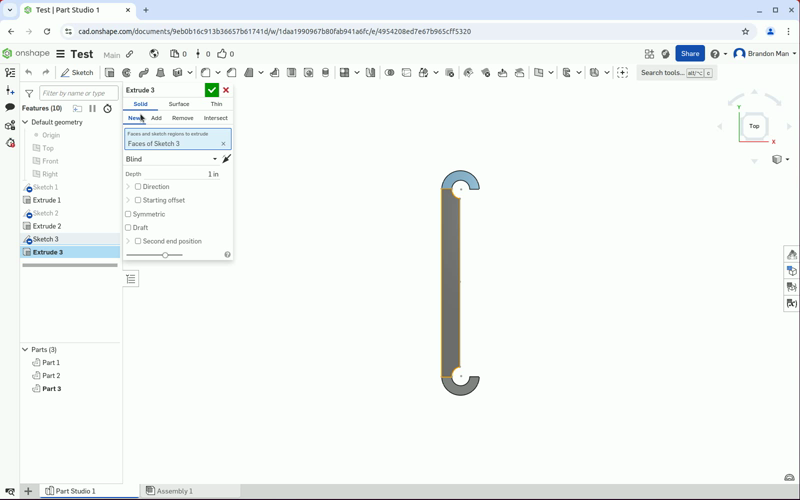
mouse_move(137, 120)
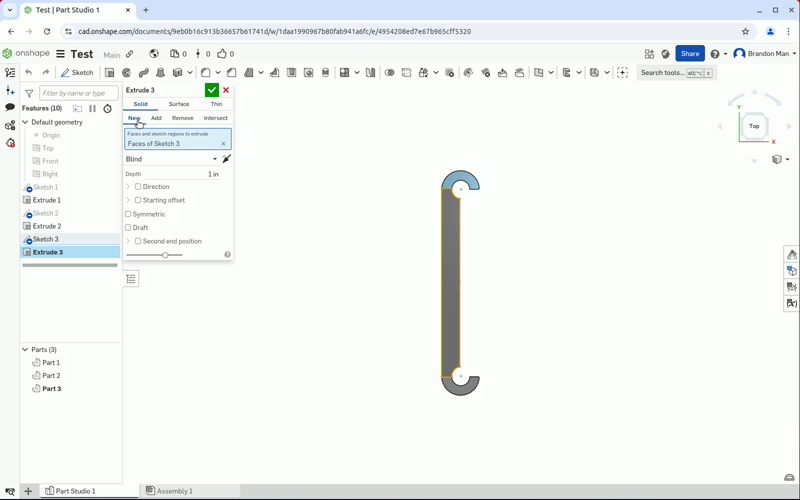
click(137, 120)
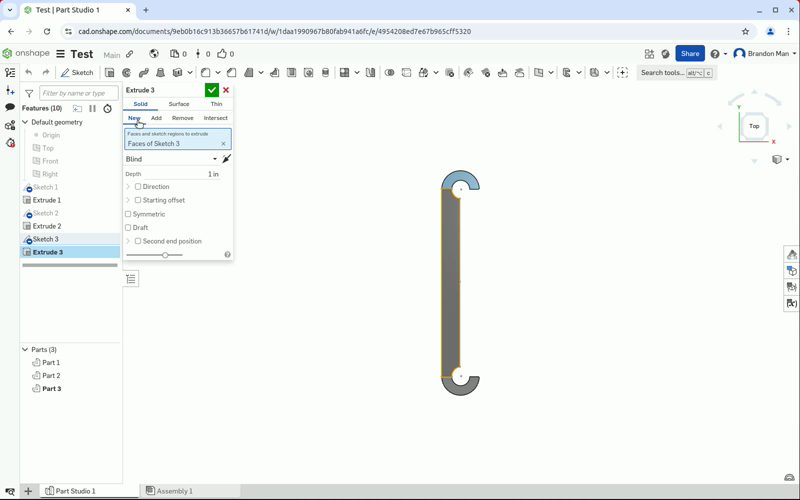
key(tab, 4)
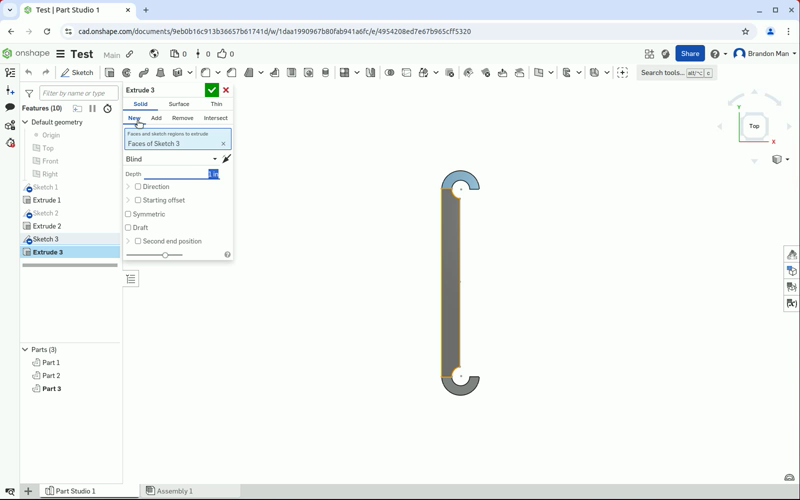
text(2.166)
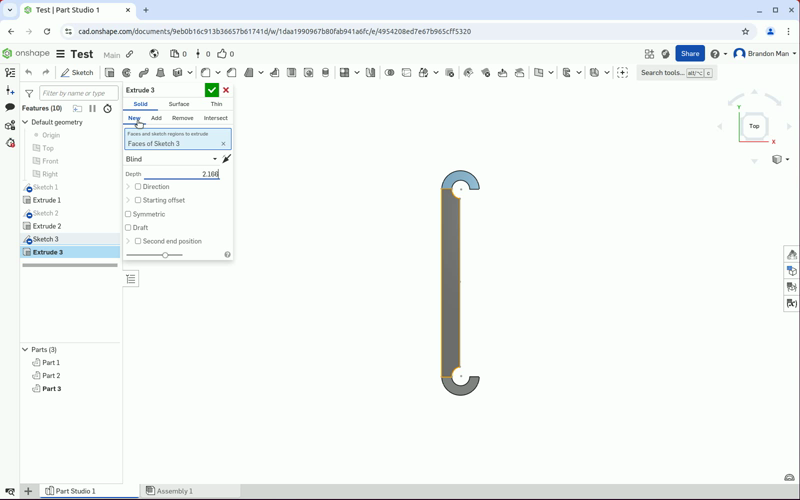
key(enter)
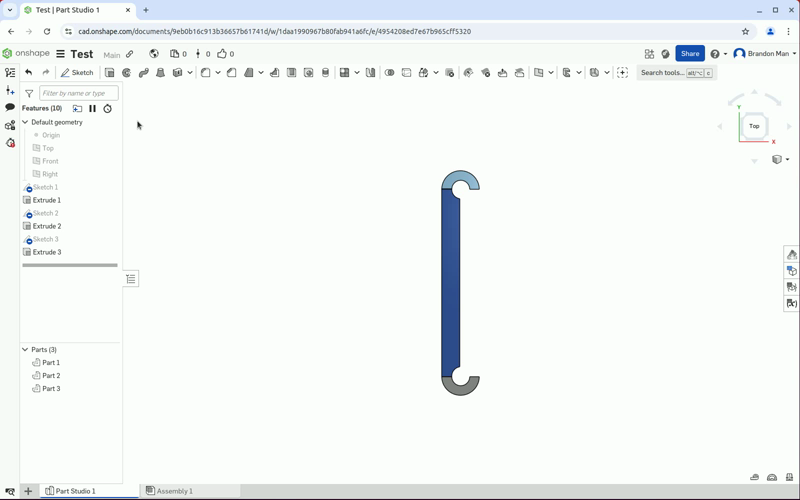
key(shift+h)
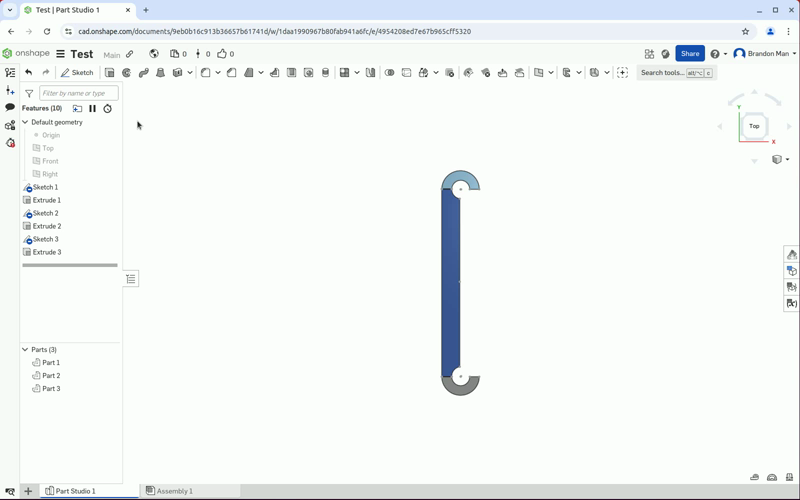
key(shift+h)
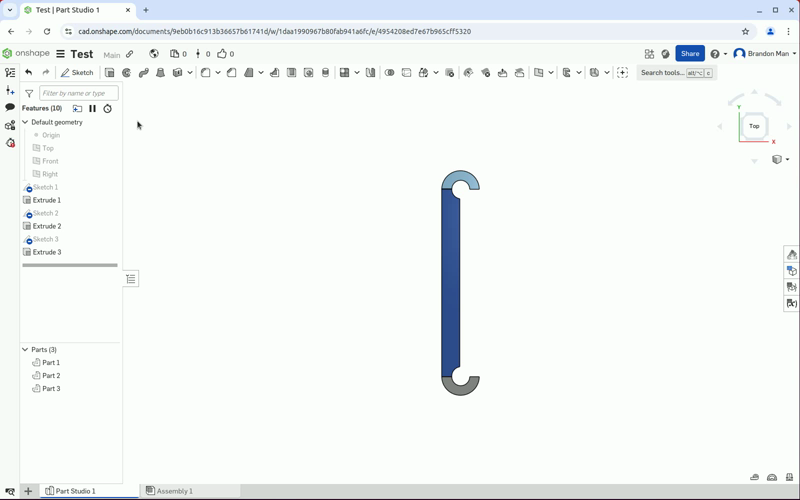
mouse_move(73, 189)
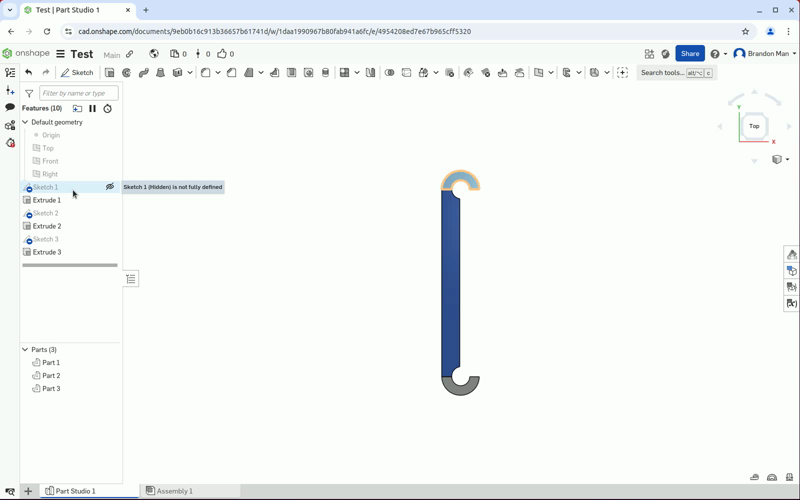
click(73, 189)
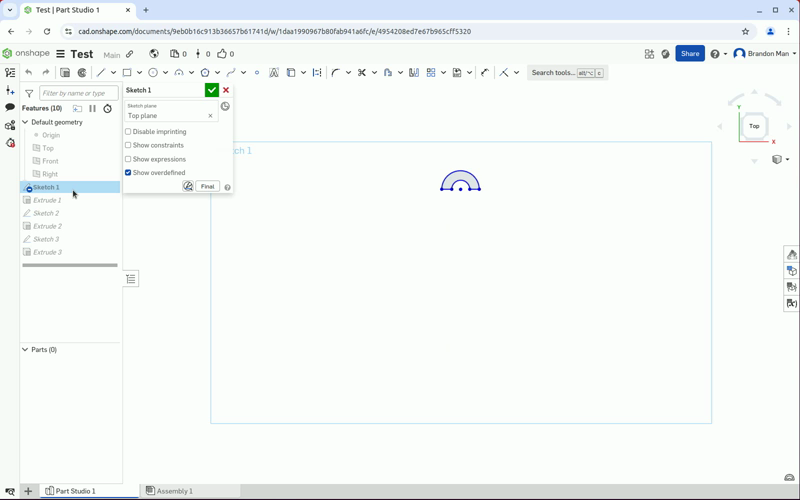
mouse_move(229, 92)
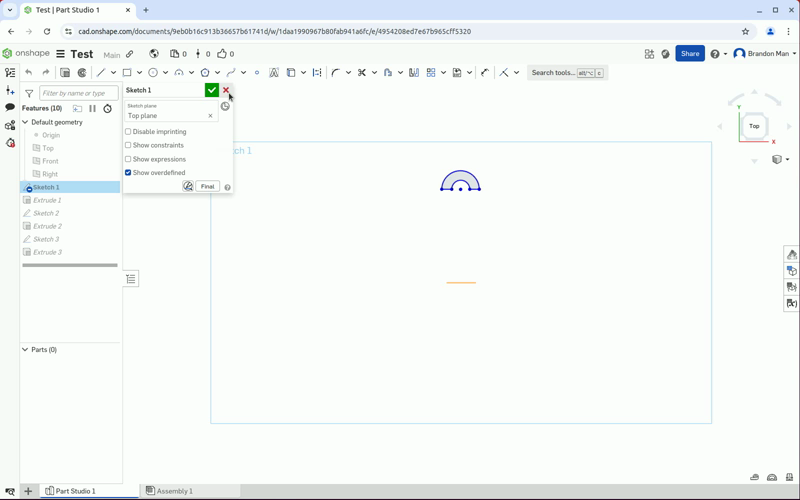
click(229, 92)
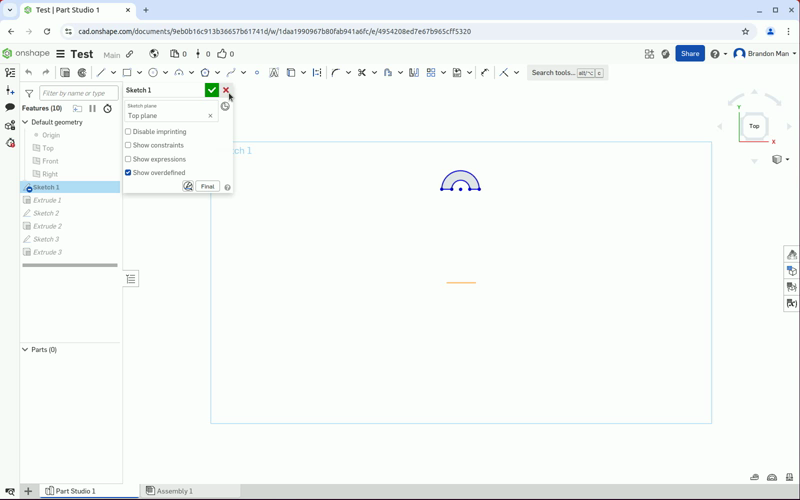
key(shift+s)
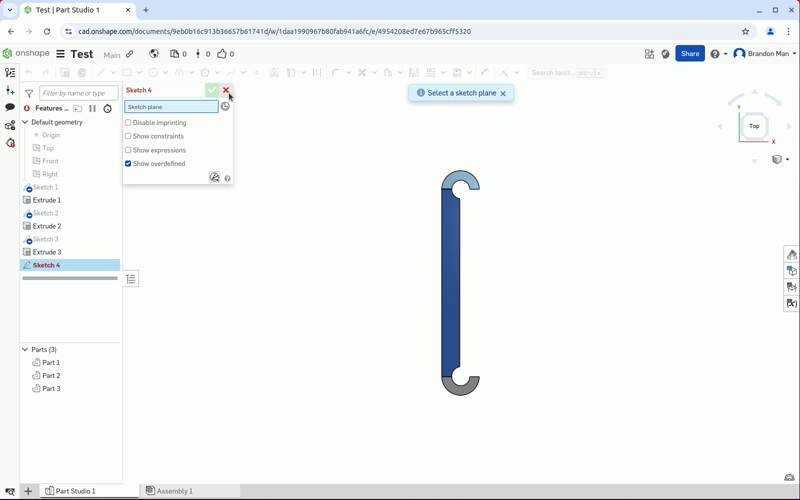
mouse_move(73, 150)
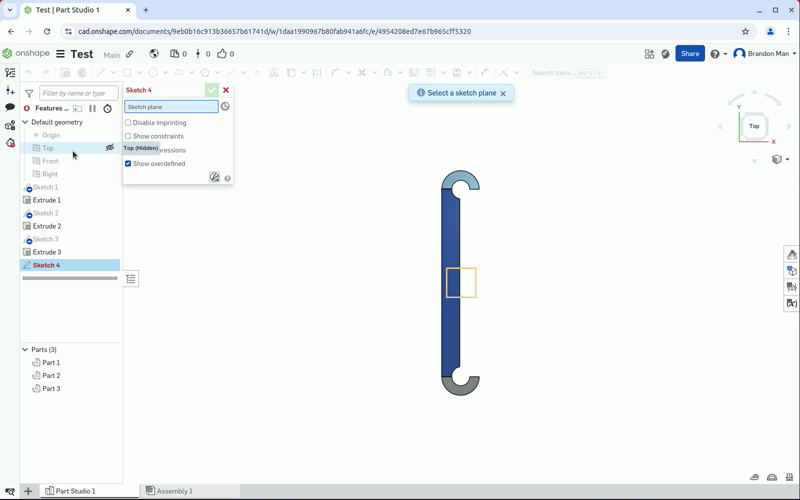
click(73, 150)
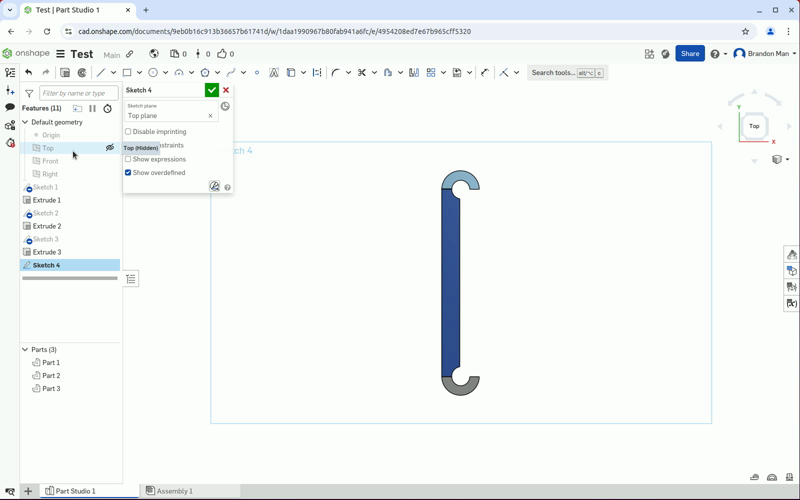
mouse_move(73, 352)
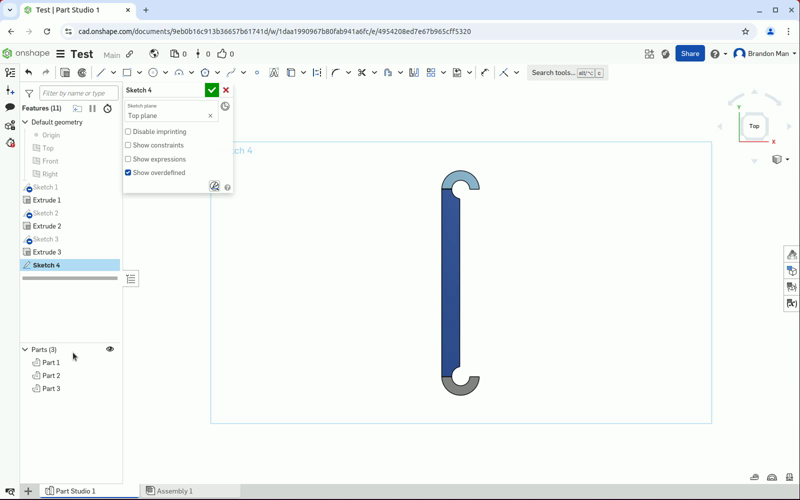
key(y)
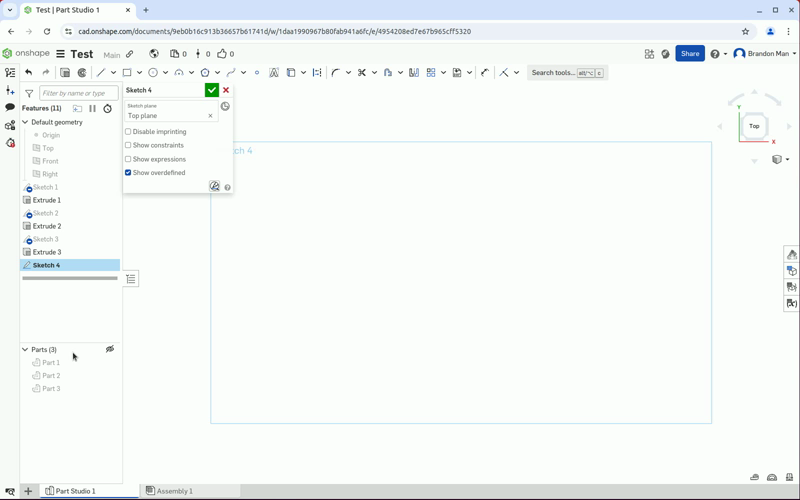
key(a)
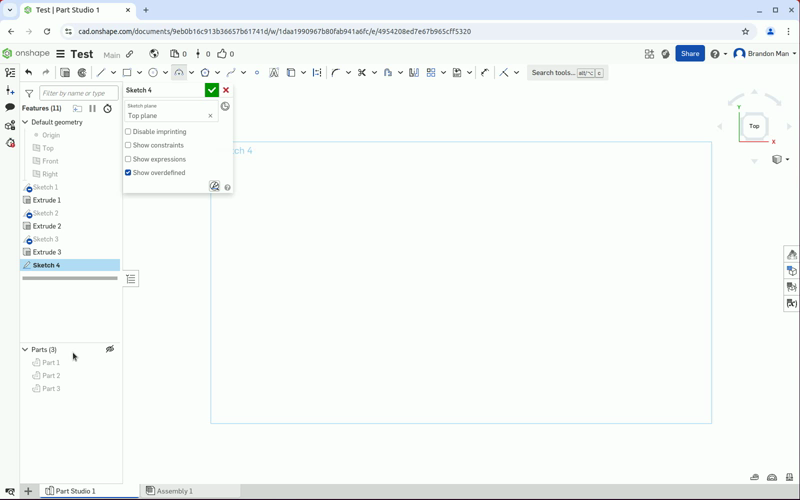
key_down(shift)
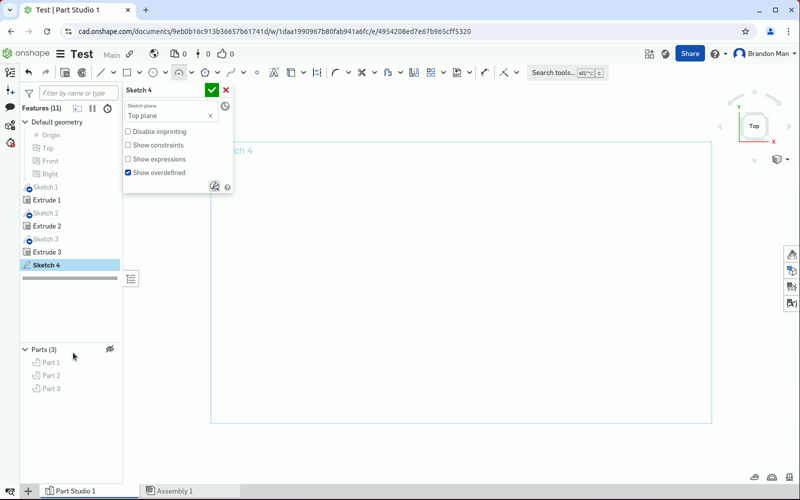
mouse_move(460, 367)
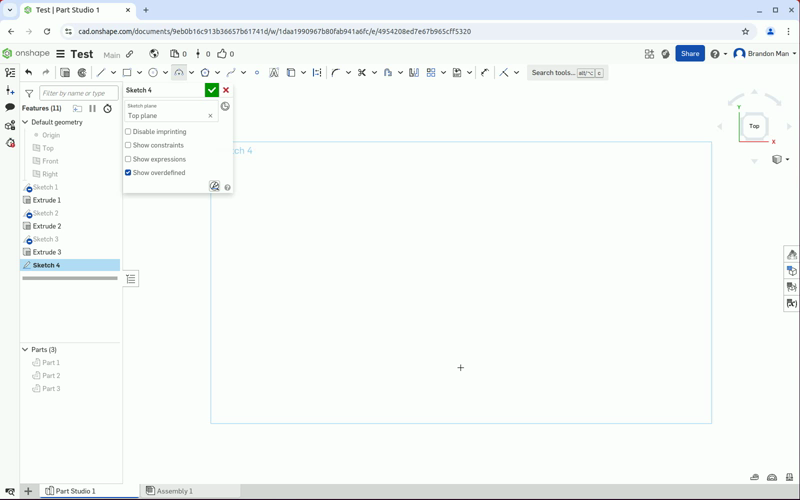
click(460, 367)
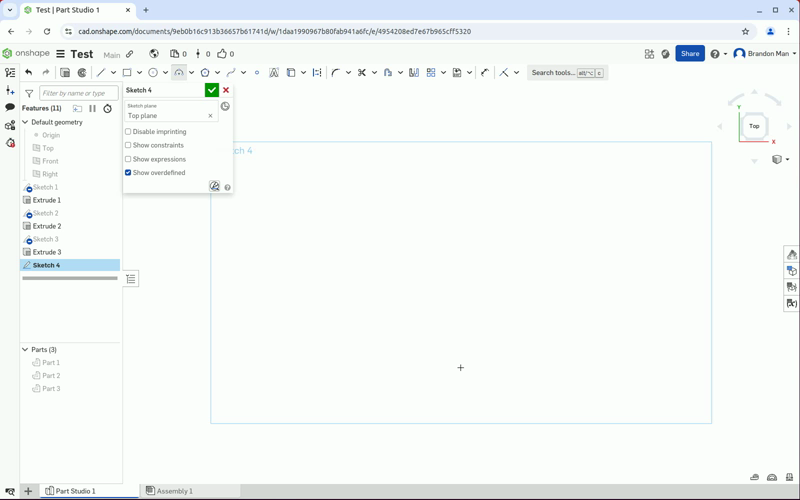
key_up(shift)
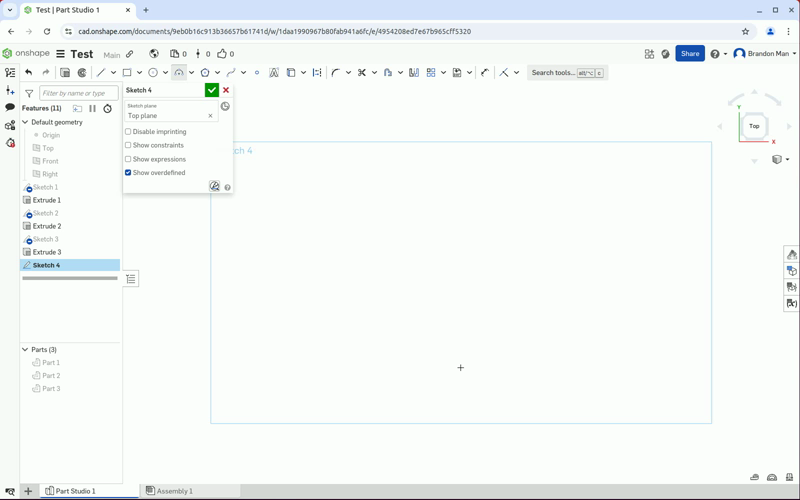
key_down(shift)
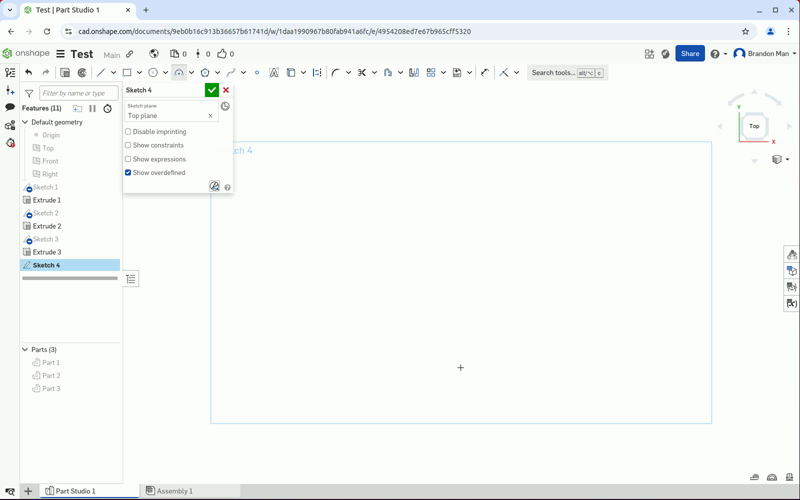
mouse_move(470, 376)
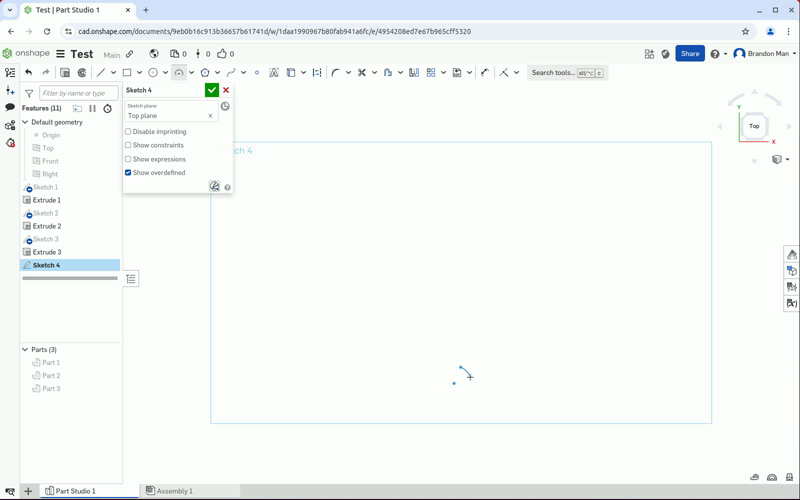
click(470, 376)
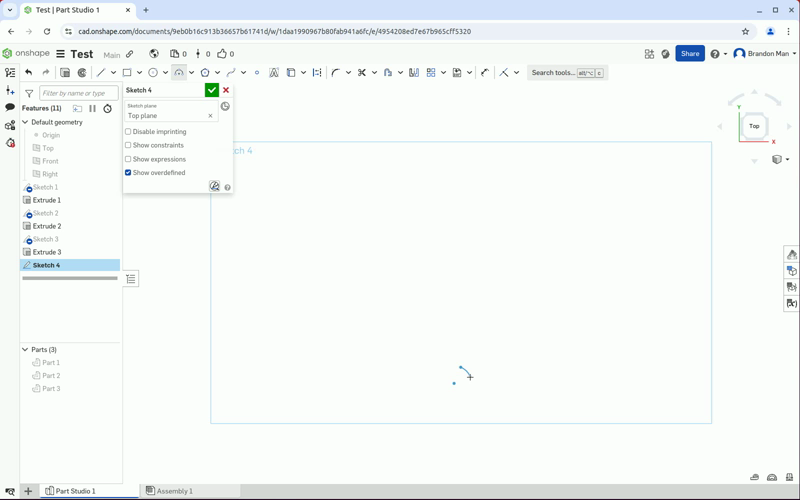
mouse_move(467, 369)
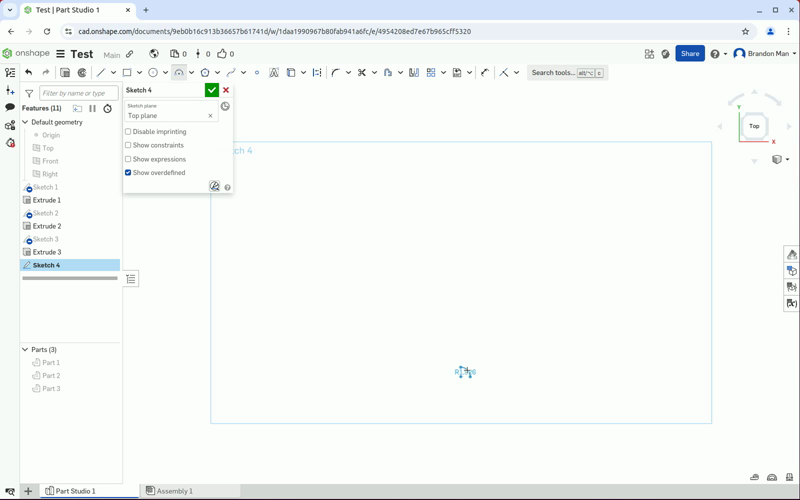
click(467, 369)
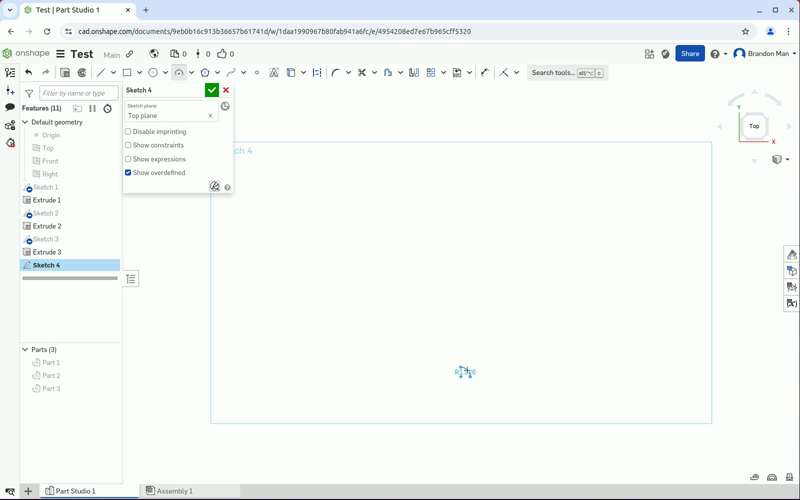
key_up(shift)
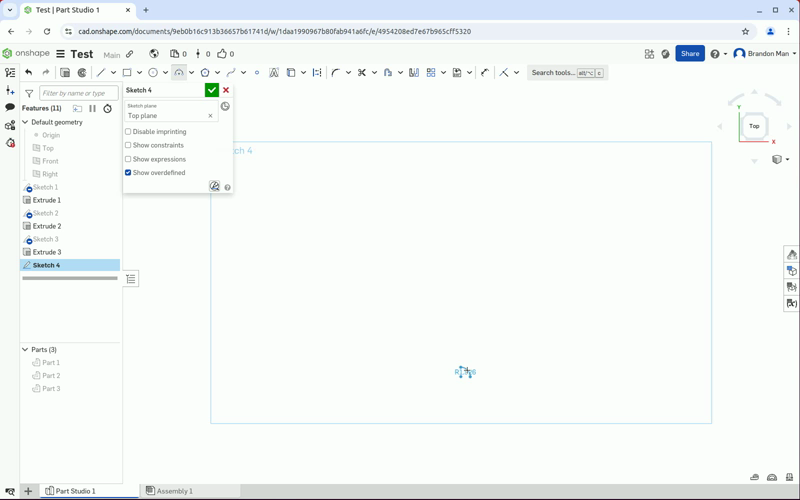
key(esc)
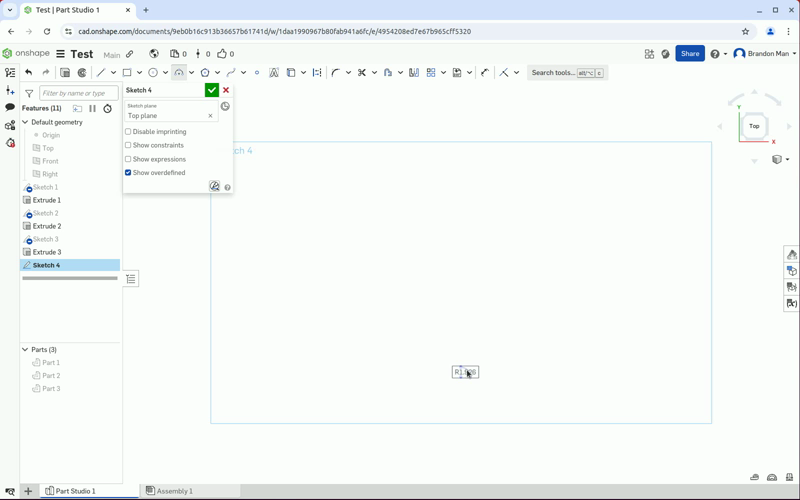
key(l)
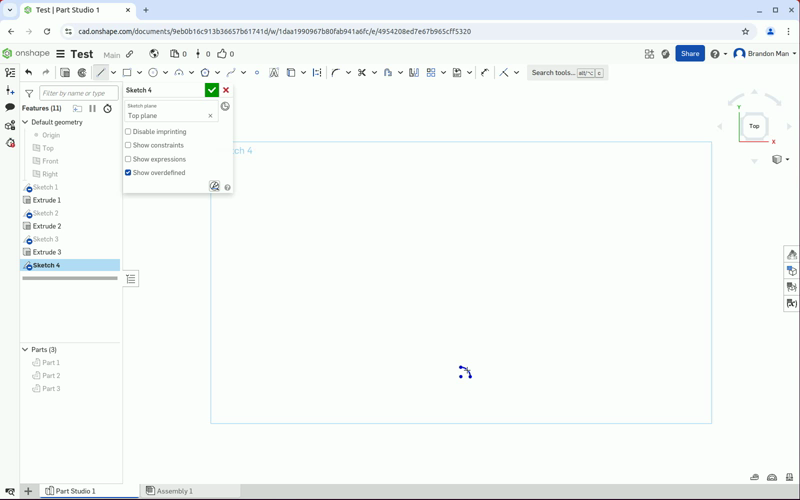
mouse_move(470, 376)
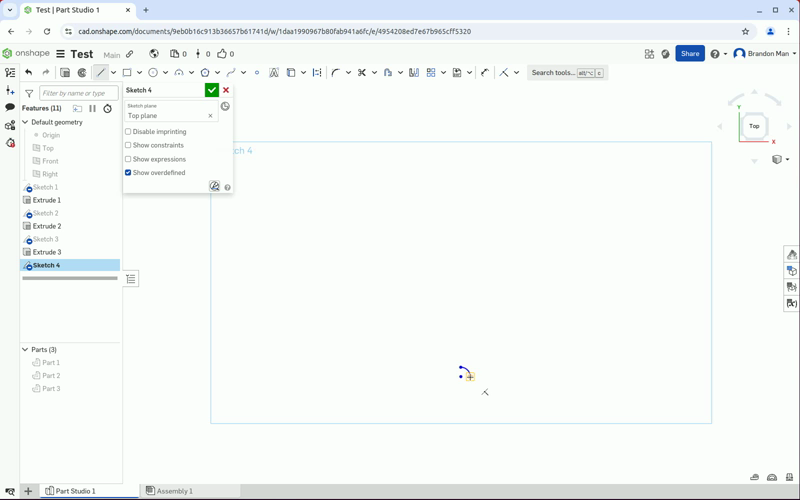
click(470, 376)
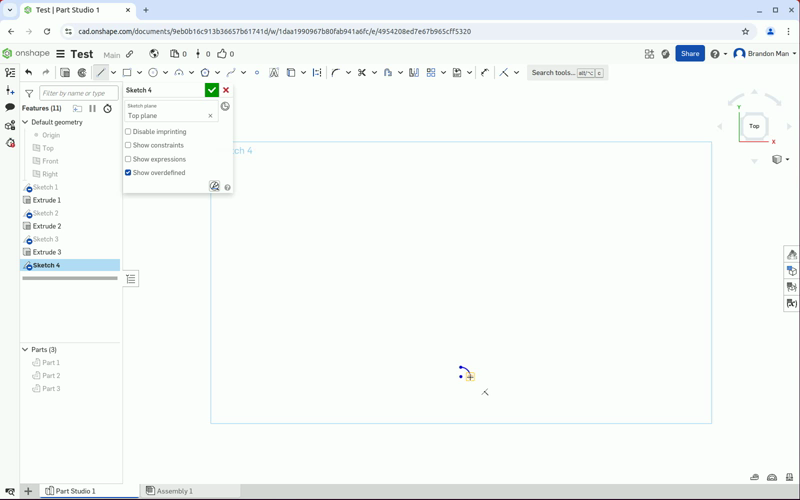
key_down(shift)
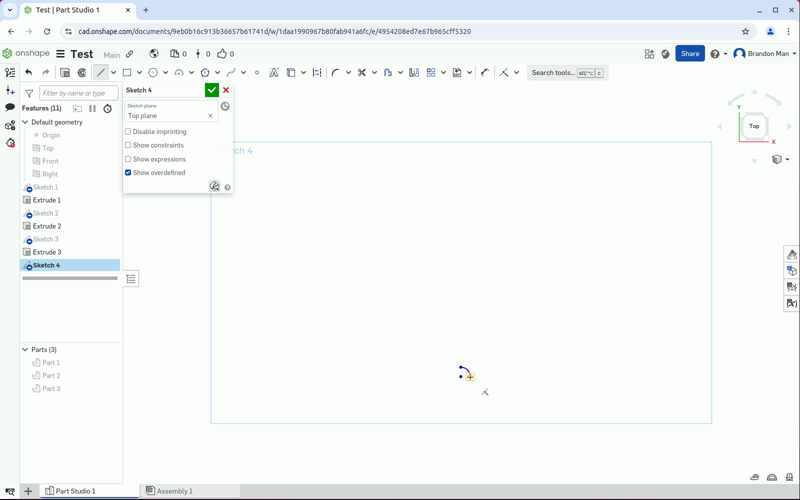
mouse_move(500, 376)
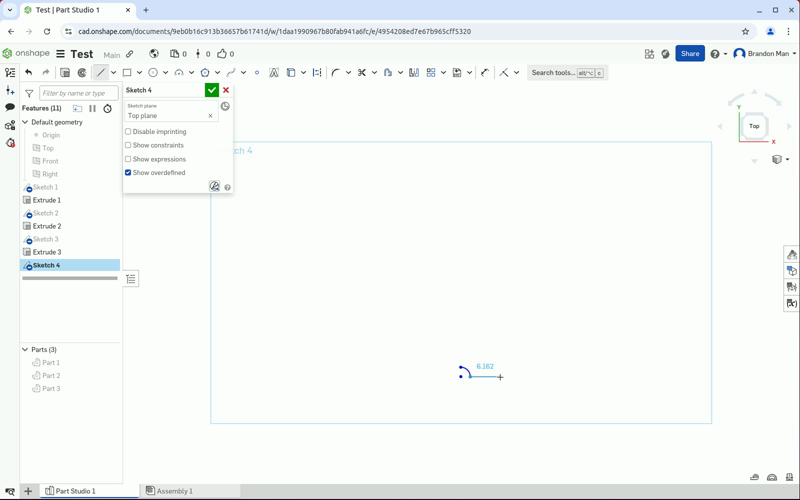
mouse_move(479, 376)
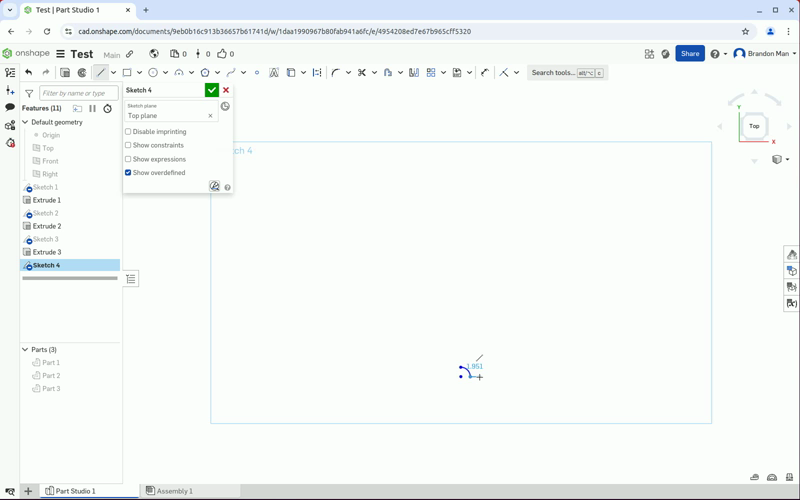
click(479, 376)
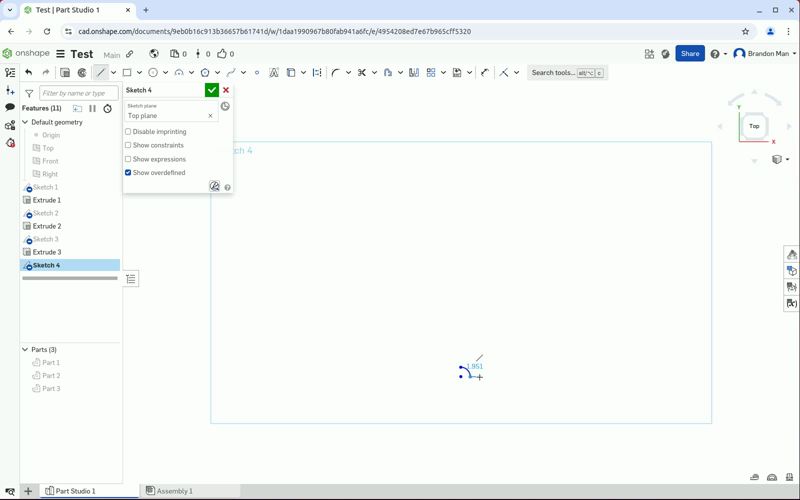
key_up(shift)
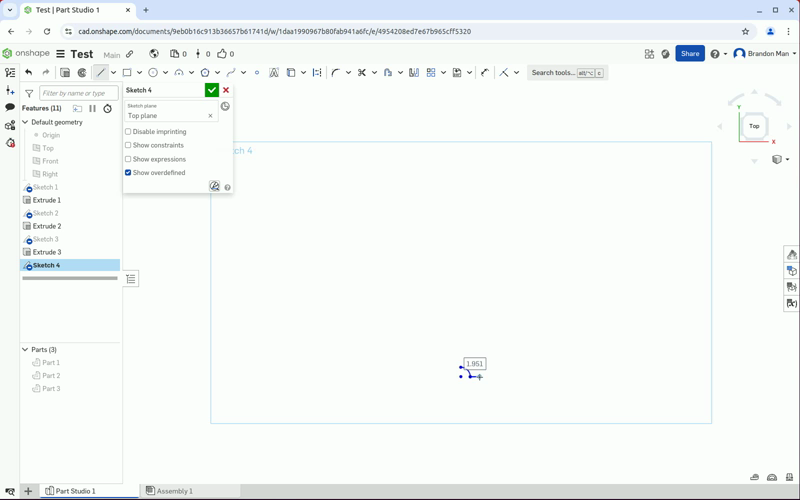
key_down(shift)
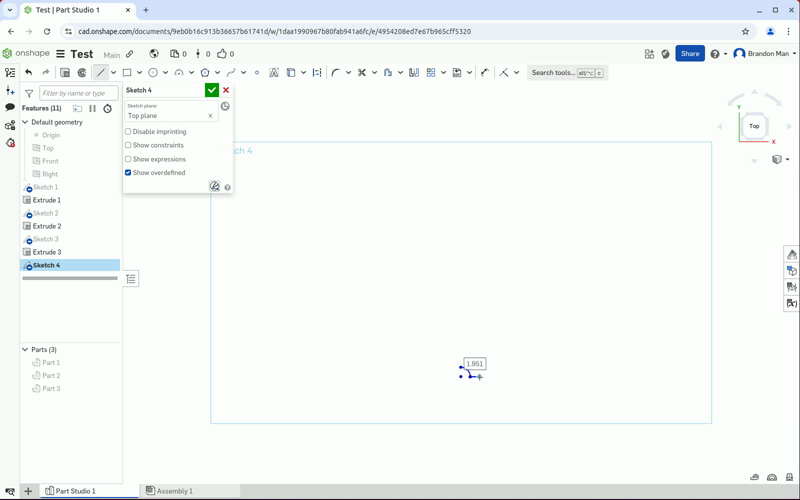
mouse_move(479, 188)
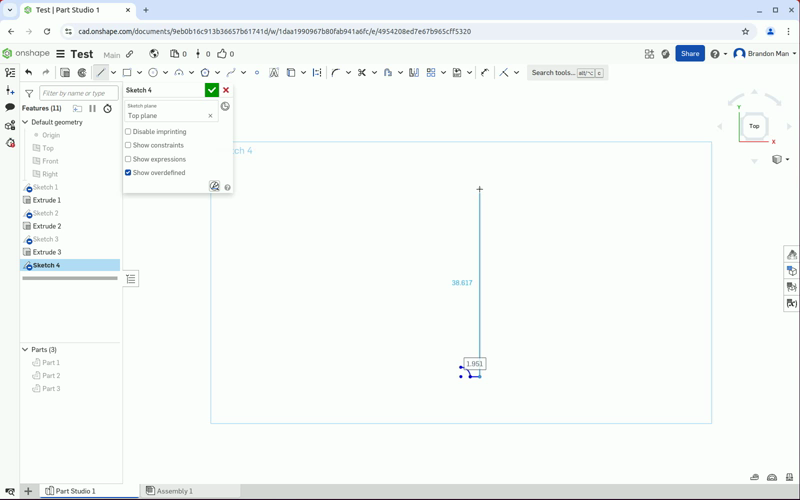
click(479, 188)
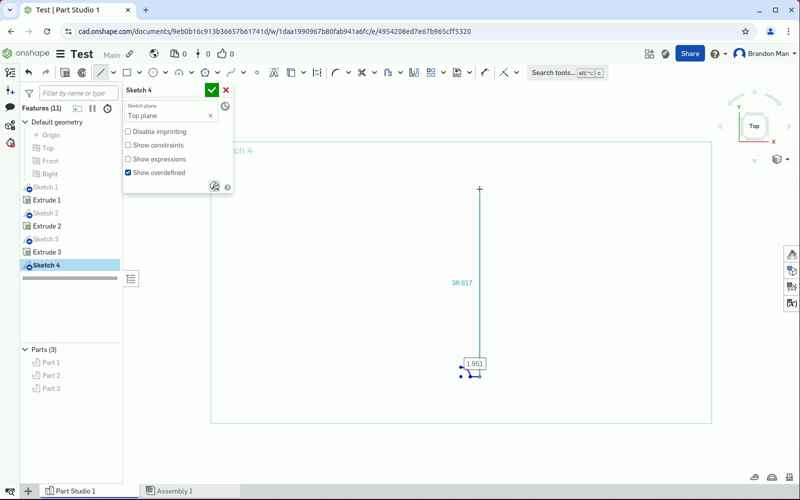
key_up(shift)
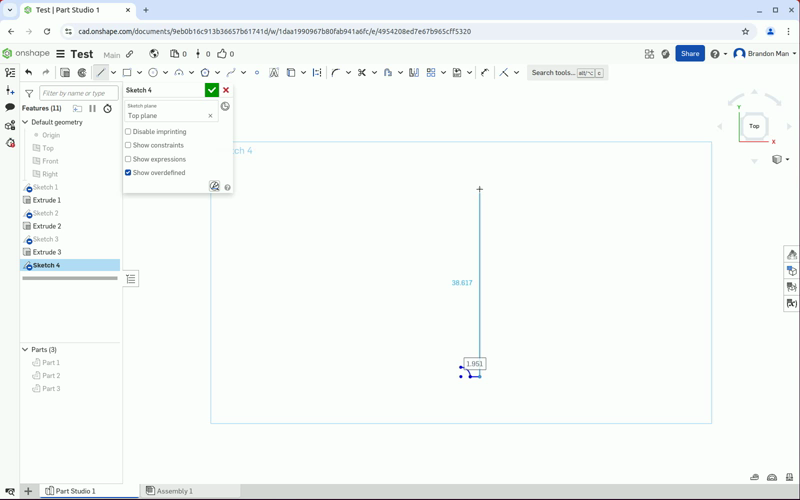
key_down(shift)
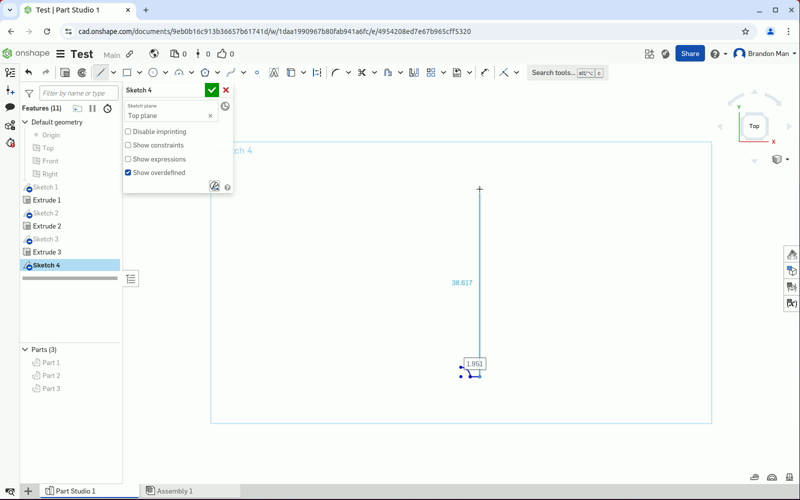
mouse_move(509, 188)
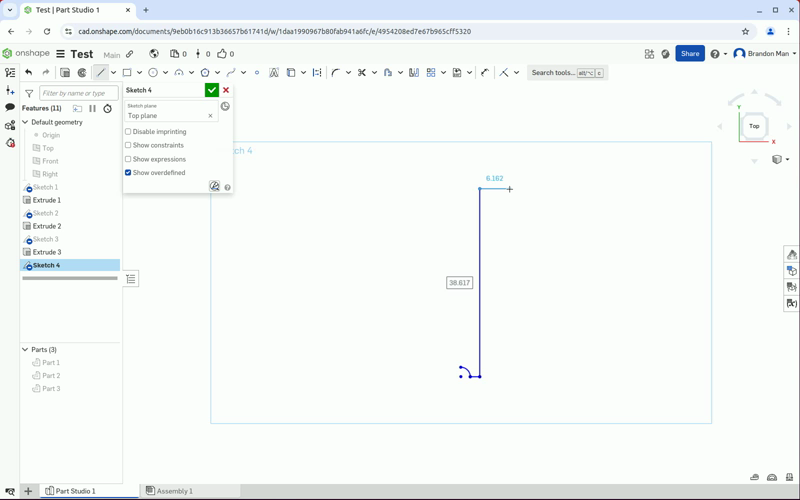
mouse_move(470, 188)
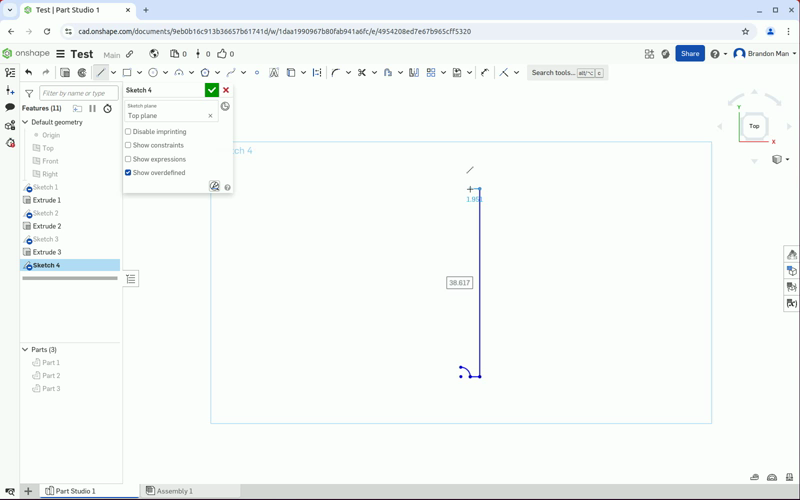
click(470, 188)
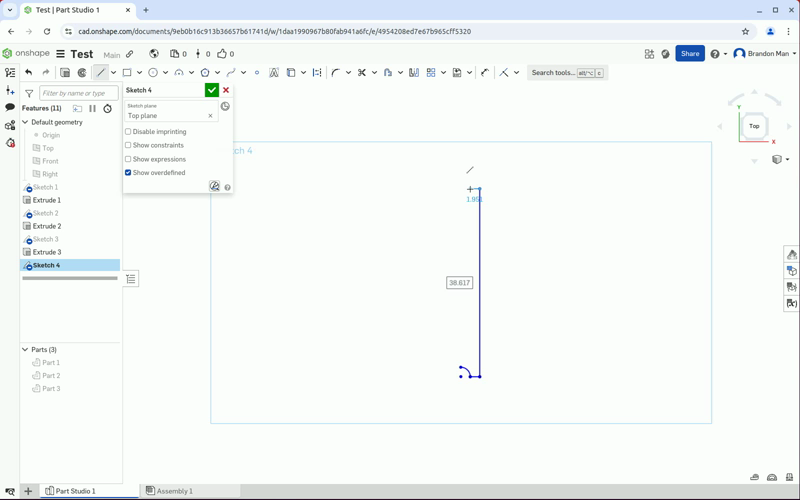
key_up(shift)
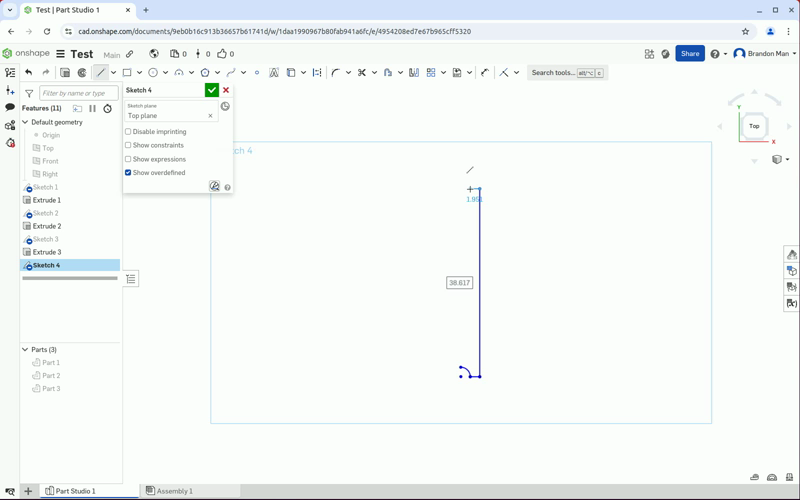
key(esc)
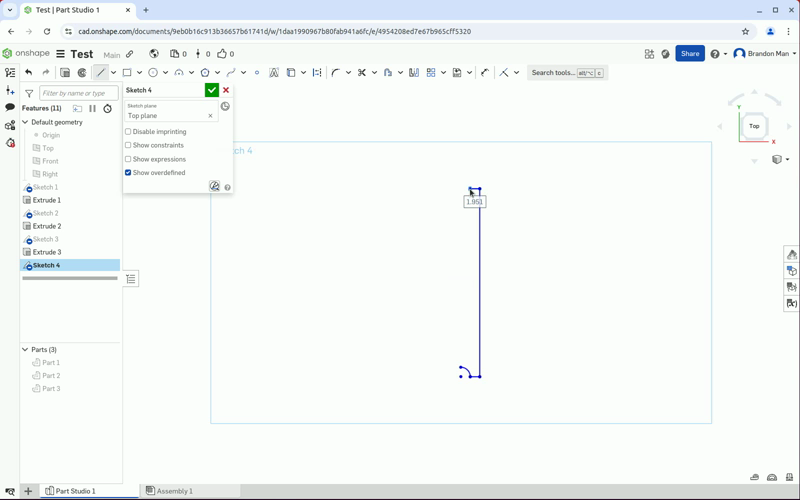
key(a)
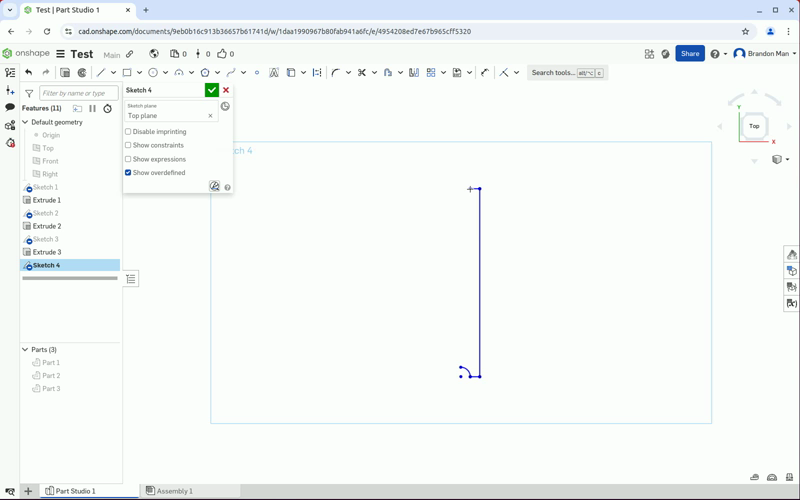
mouse_move(470, 188)
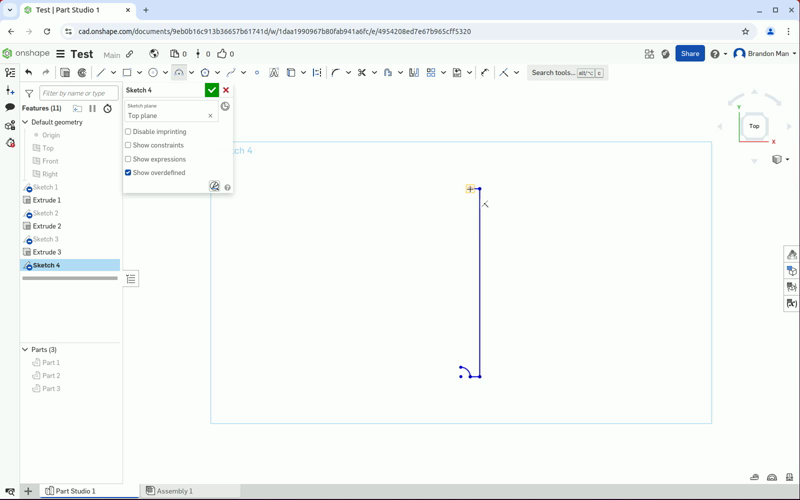
click(470, 188)
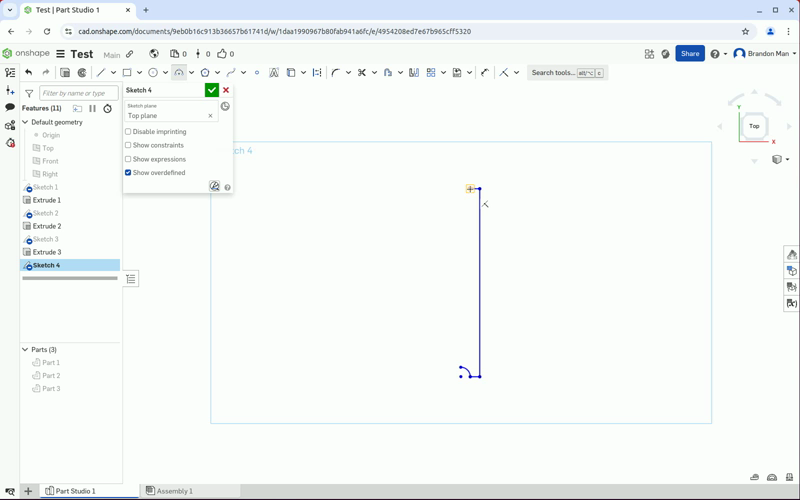
key_down(shift)
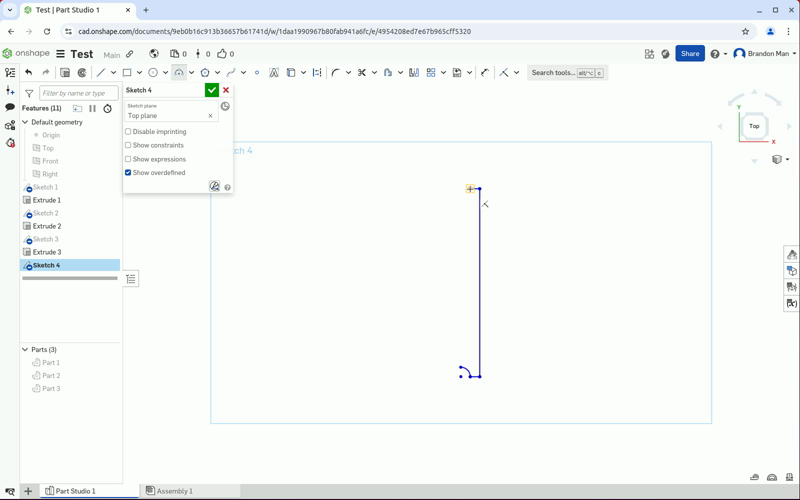
mouse_move(460, 198)
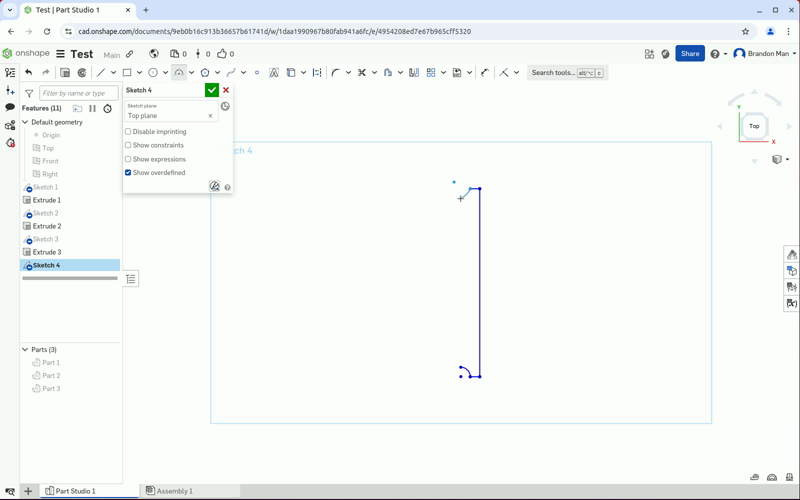
click(460, 198)
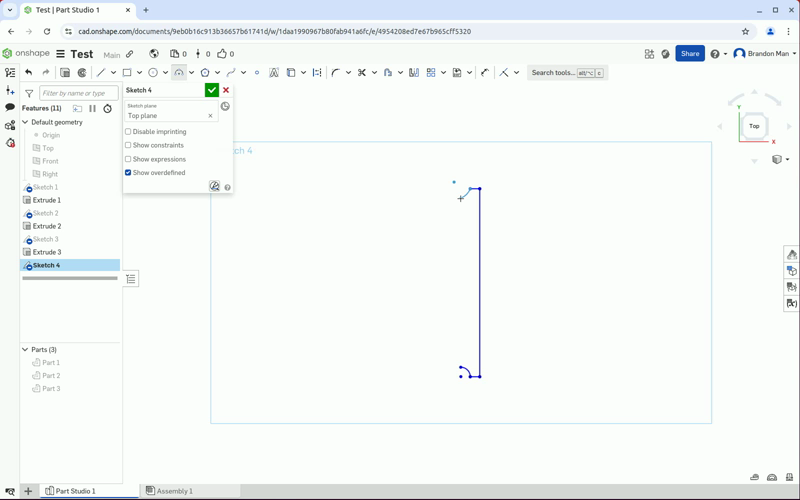
mouse_move(467, 195)
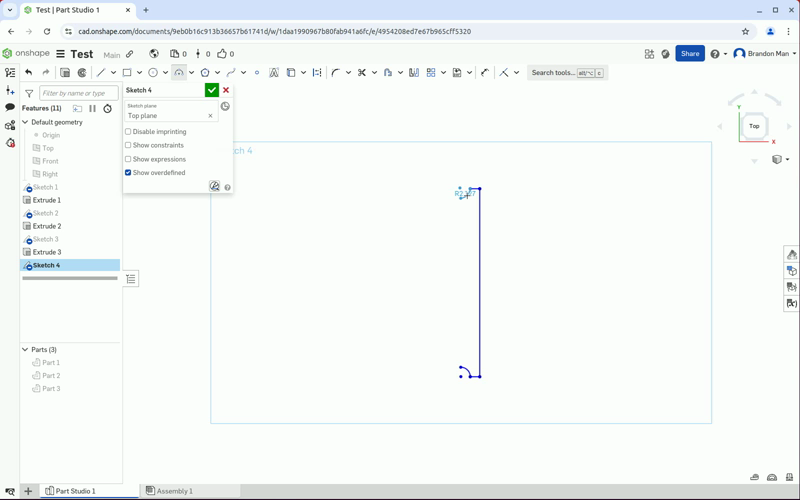
click(467, 195)
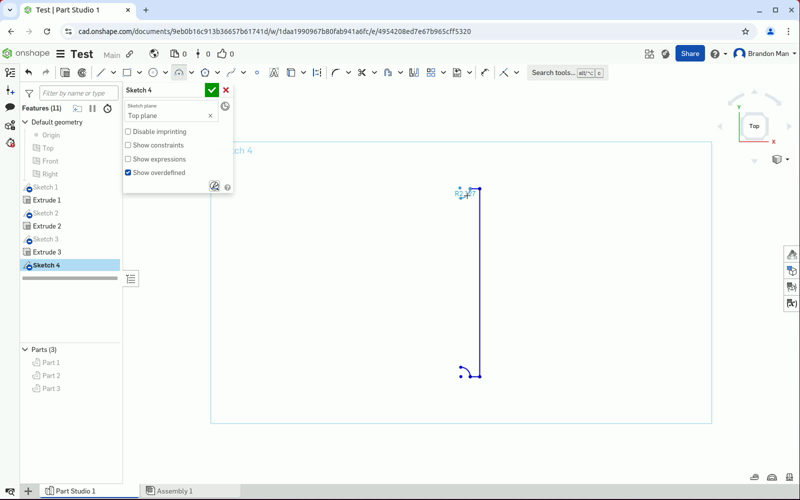
key_up(shift)
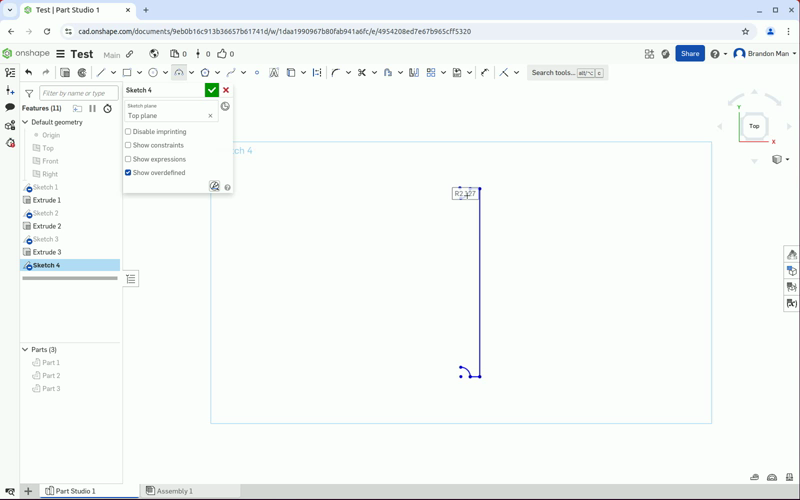
key(esc)
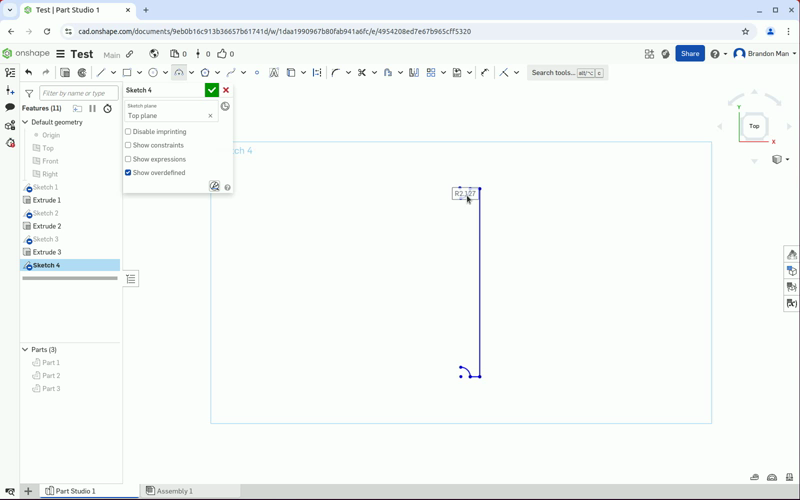
key(l)
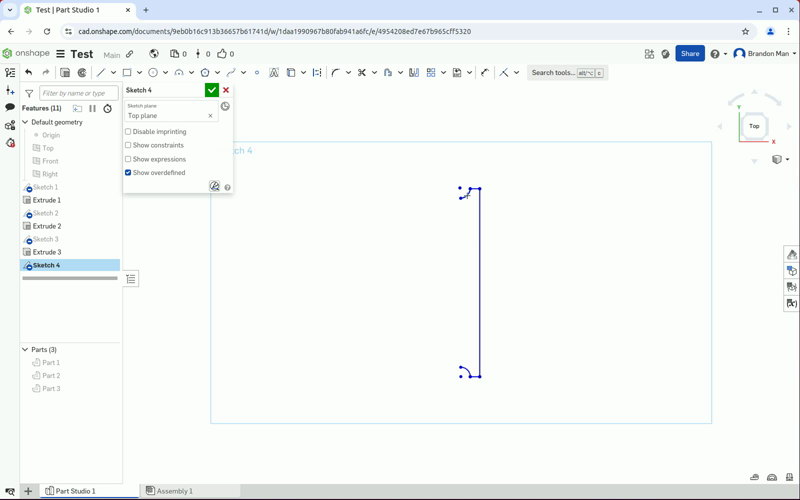
mouse_move(460, 198)
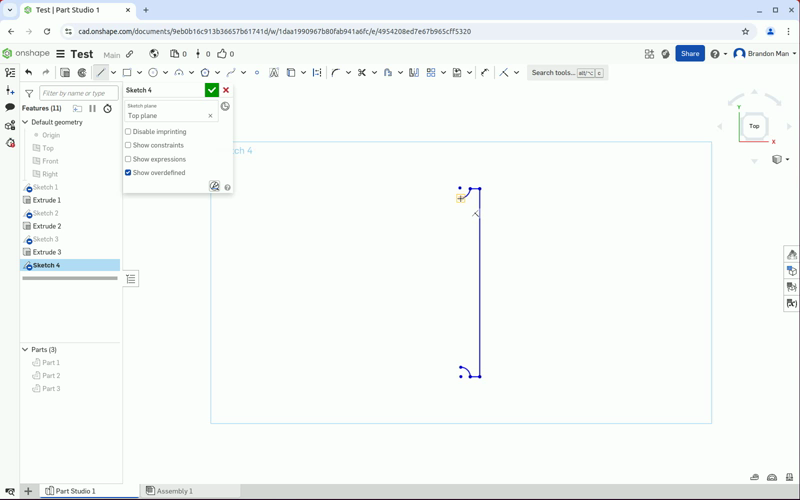
click(460, 198)
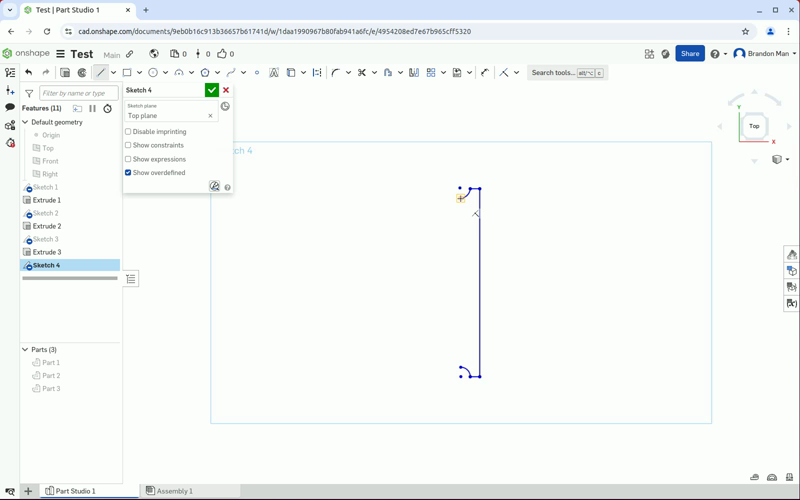
key_down(shift)
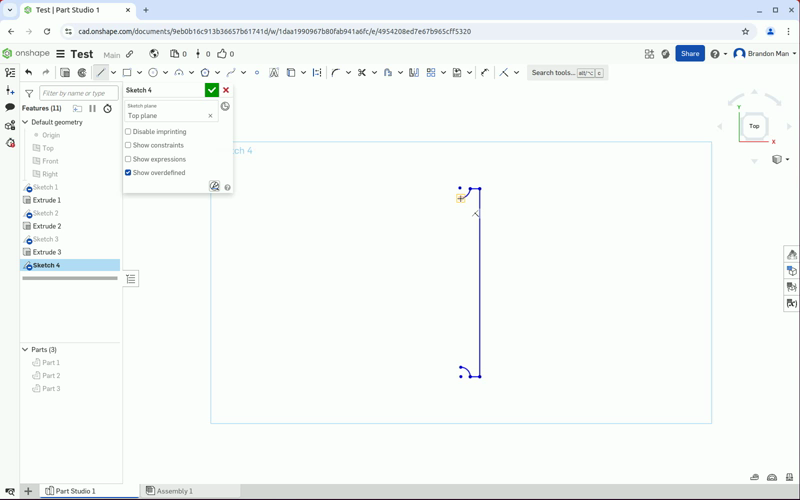
mouse_move(460, 282)
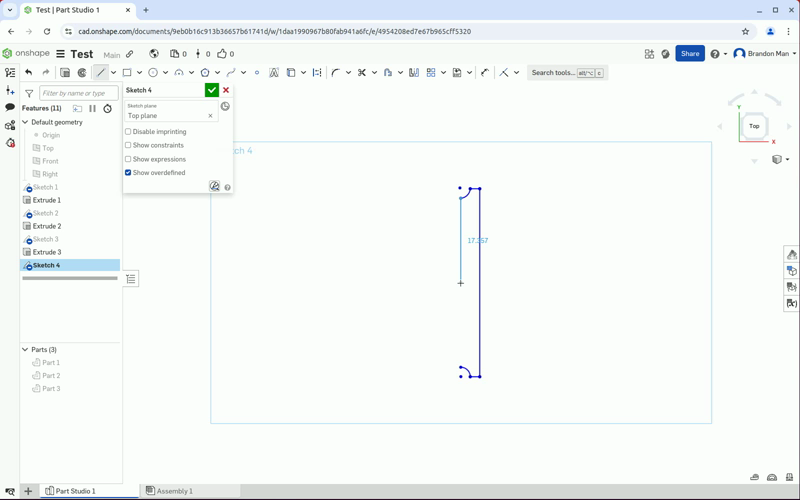
click(460, 282)
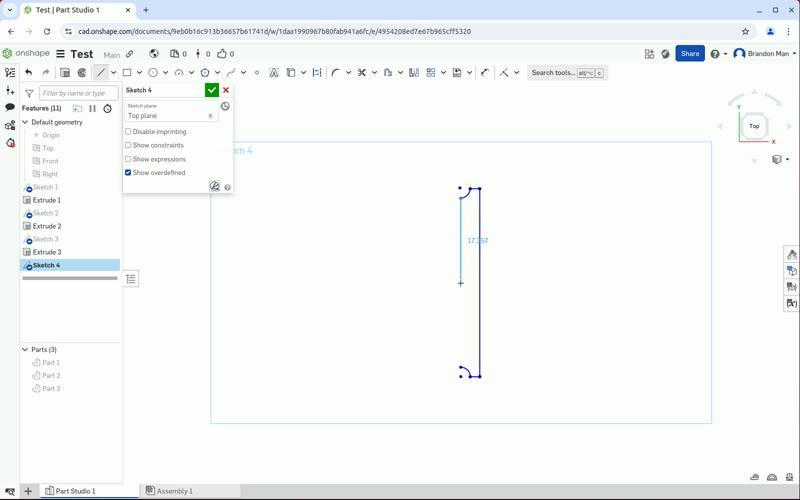
key_up(shift)
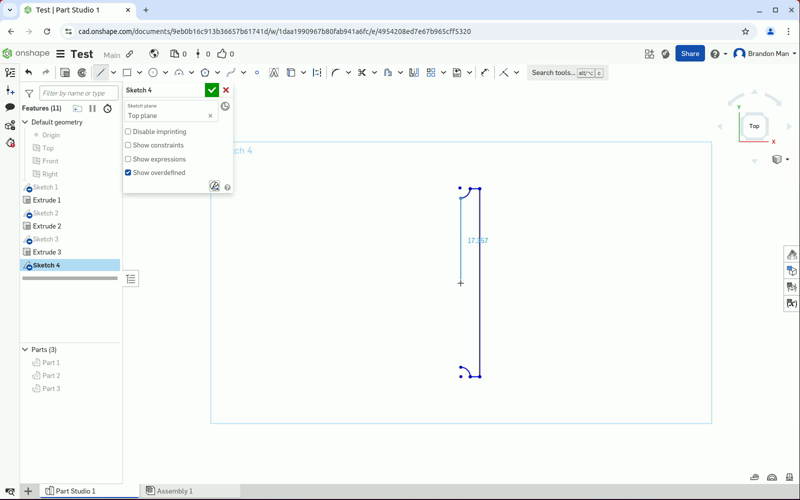
key_down(shift)
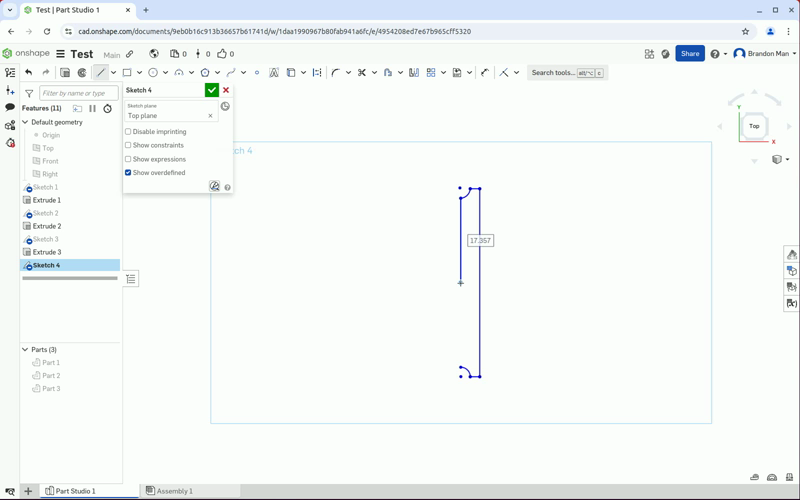
mouse_move(460, 367)
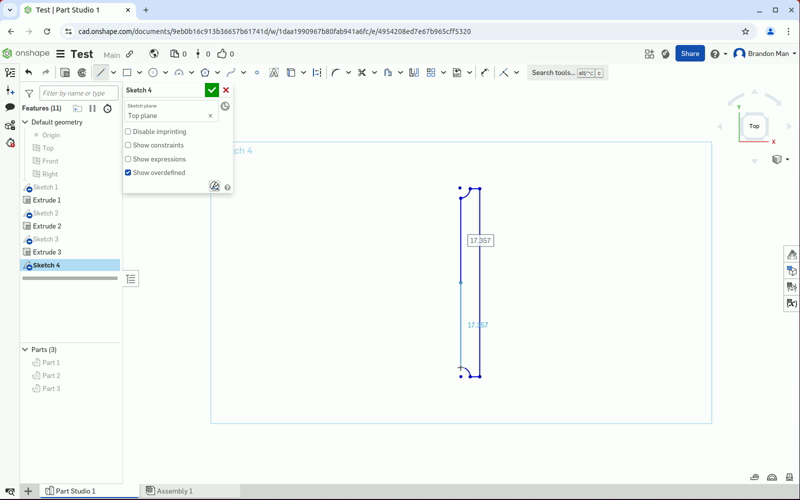
key_up(shift)
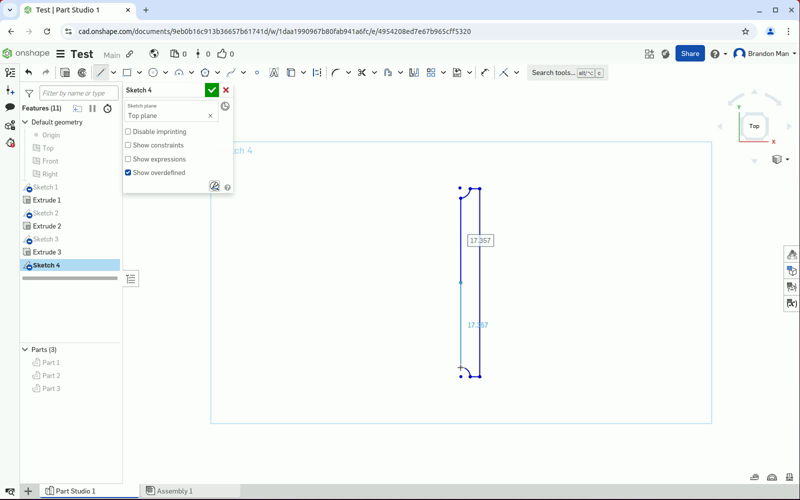
click(460, 367)
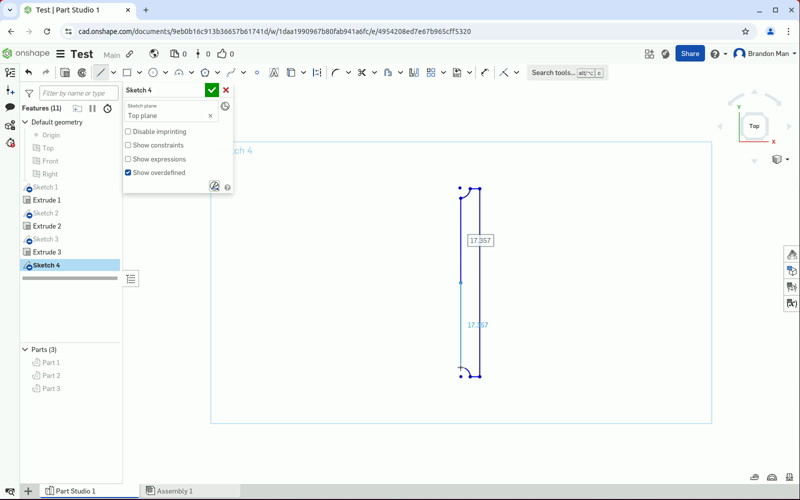
key(esc)
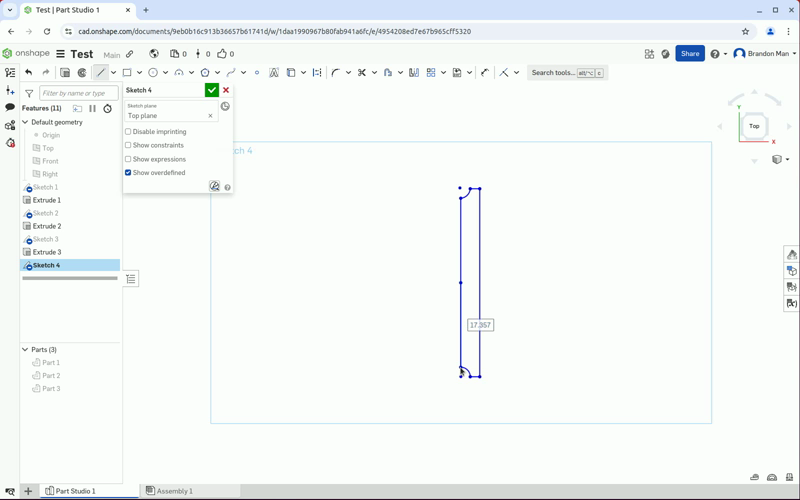
mouse_move(471, 245)
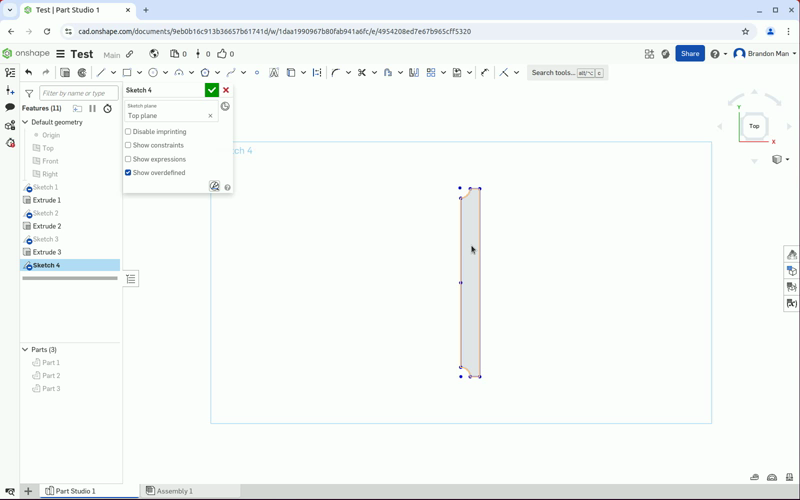
click(471, 245)
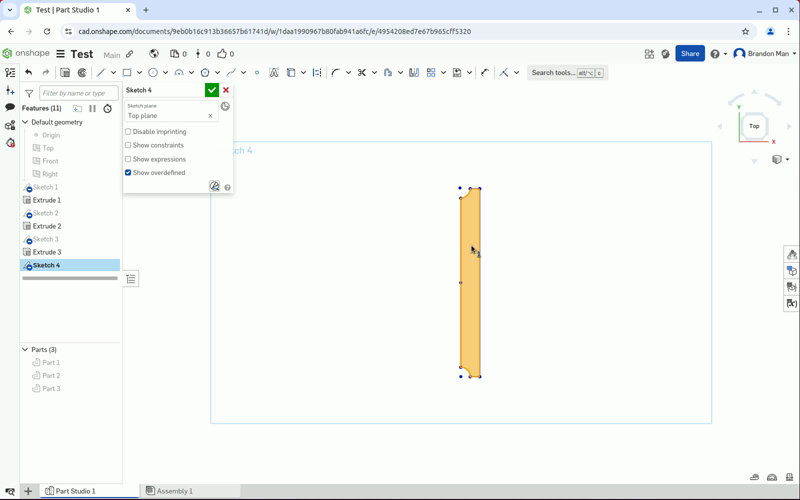
mouse_move(73, 352)
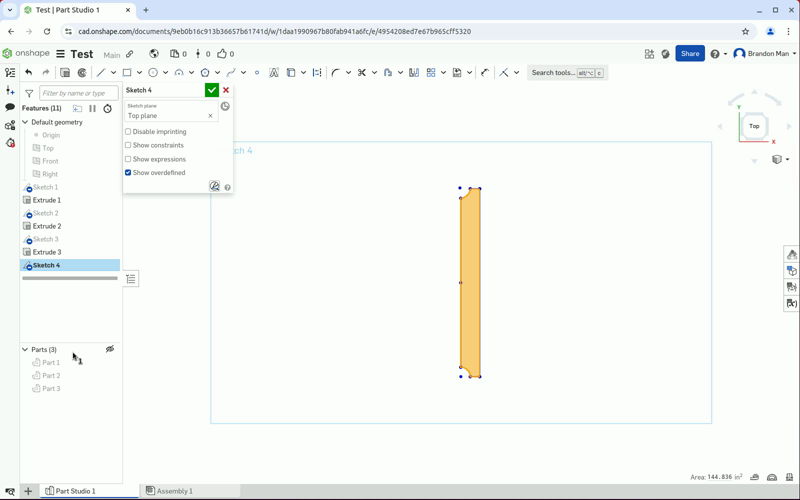
key(shift+y)
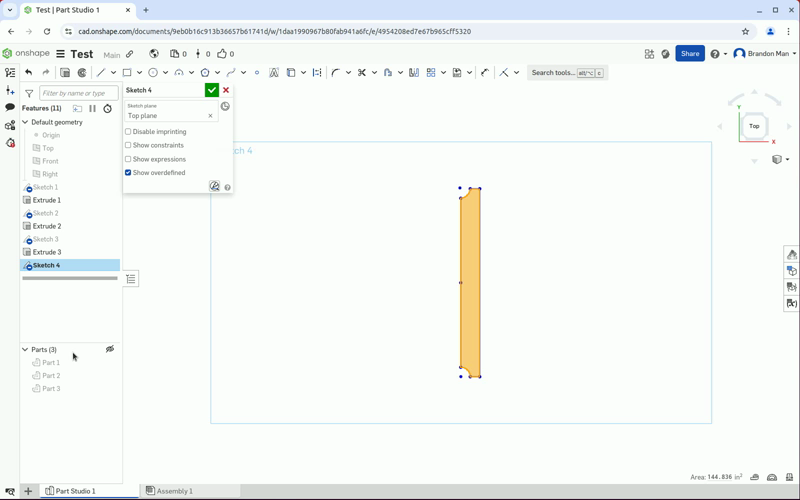
key(shift+e)
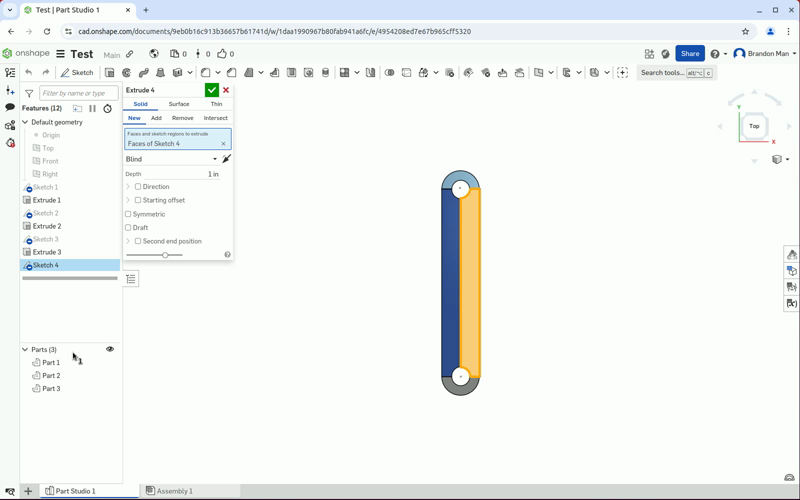
mouse_move(143, 106)
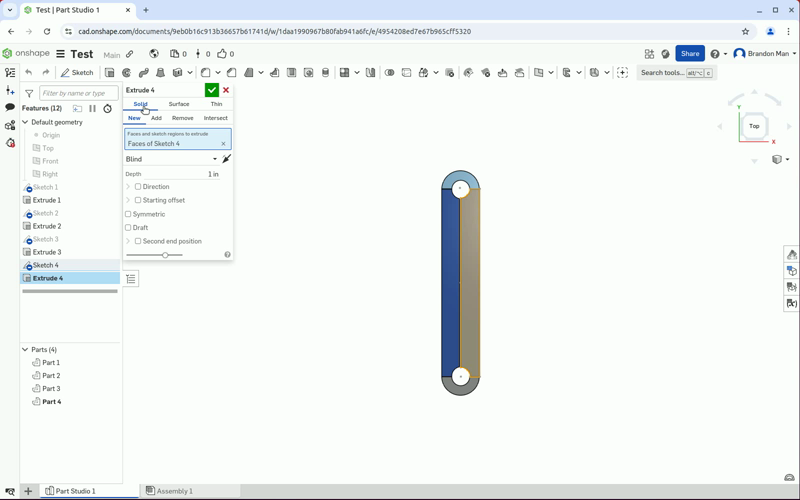
click(143, 106)
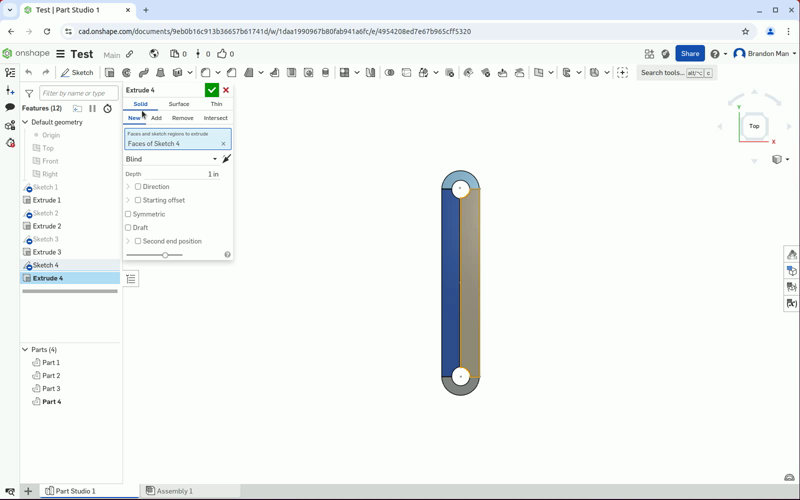
mouse_move(137, 120)
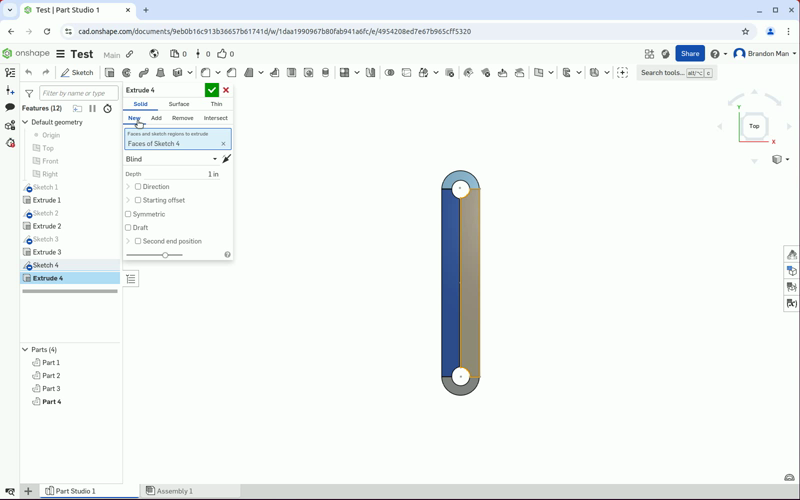
click(137, 120)
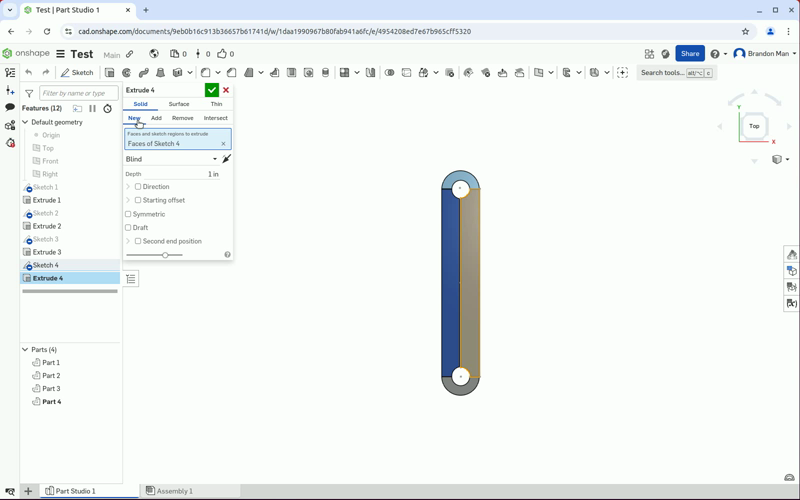
key(tab, 4)
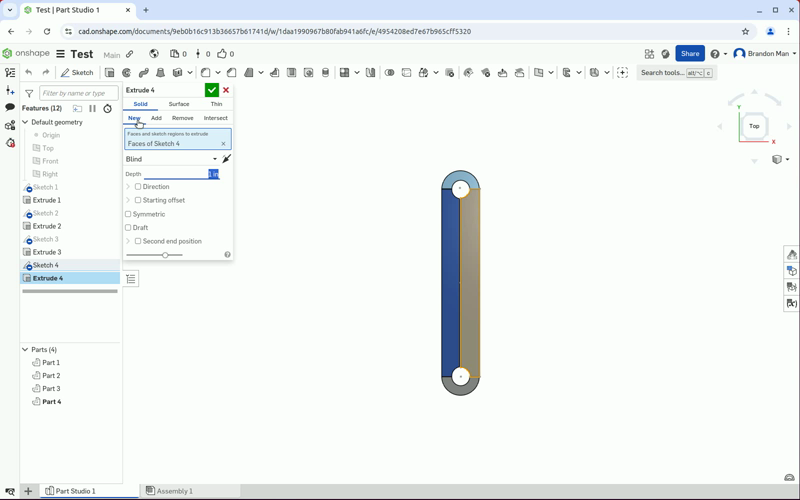
text(2.166)
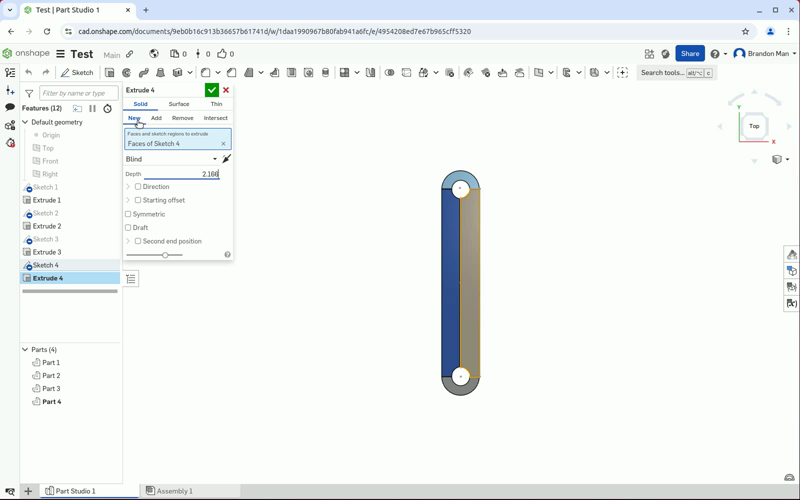
key(enter)
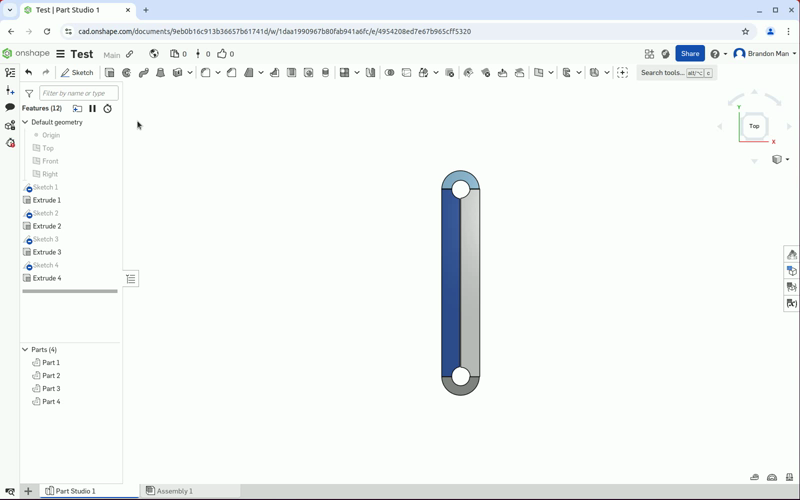
key(shift+h)
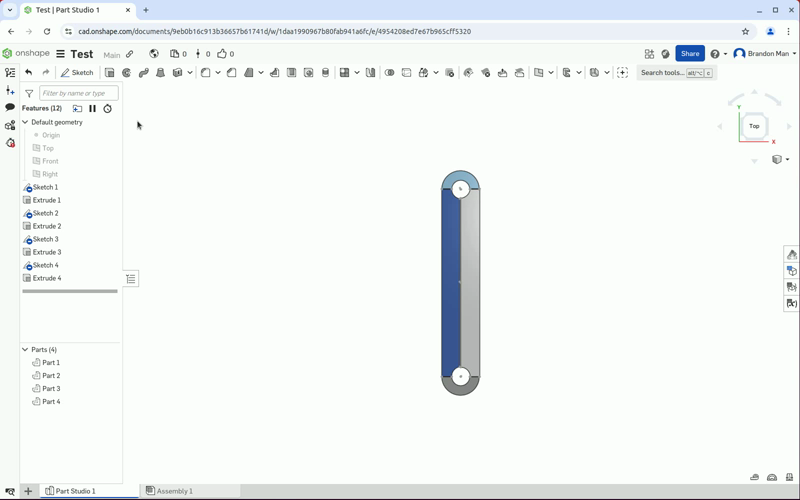
key(shift+h)
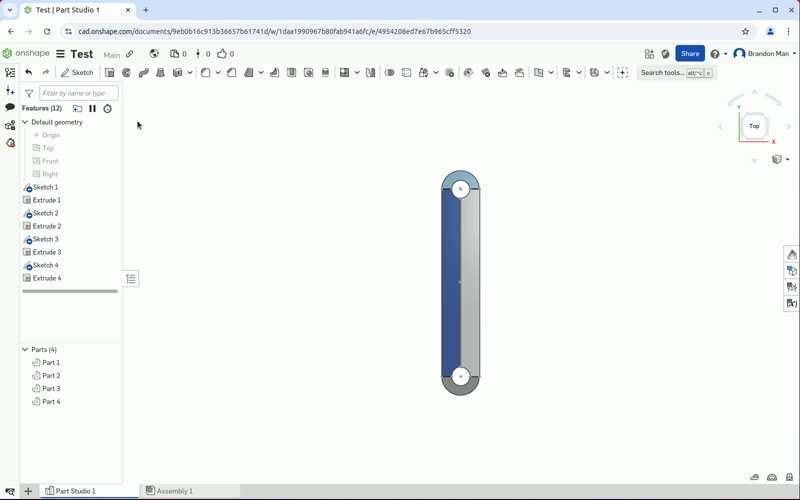
key(shift+7)
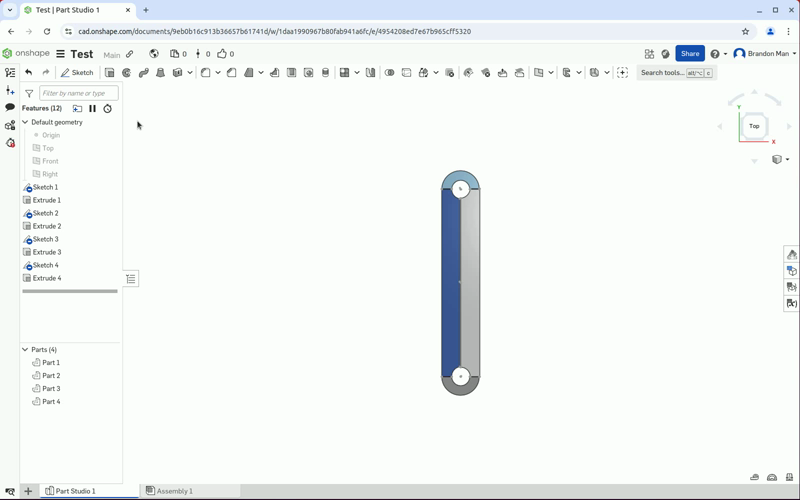
key(up, 3)
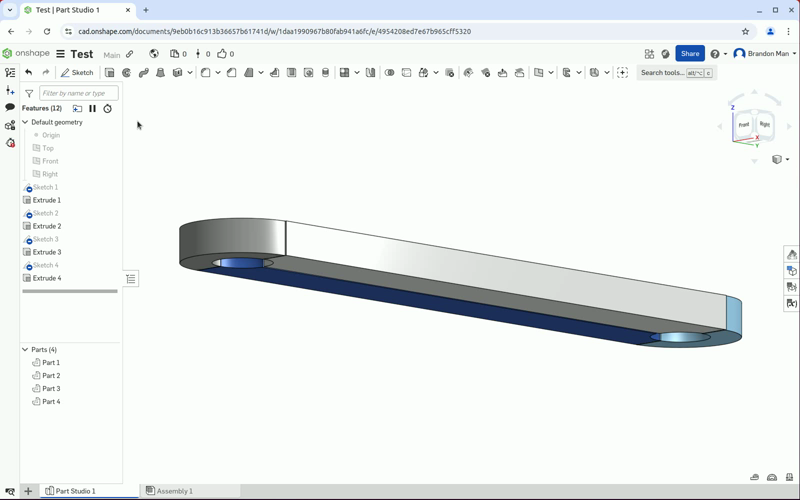
key(left, 3)
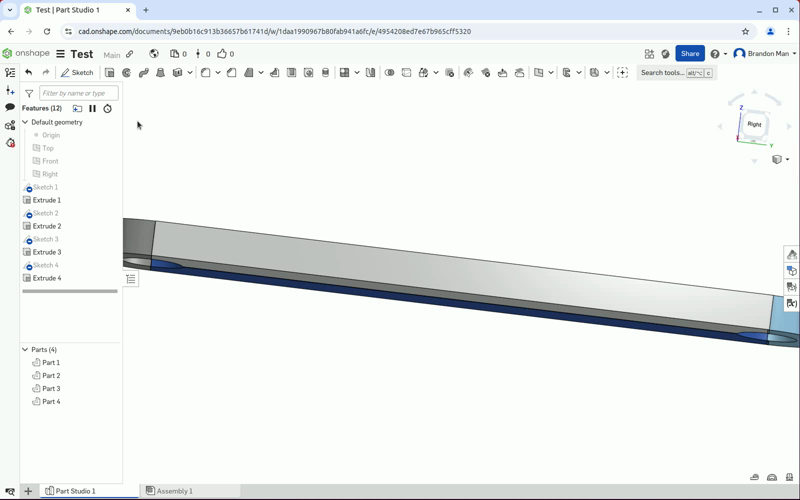
key(right, 3)
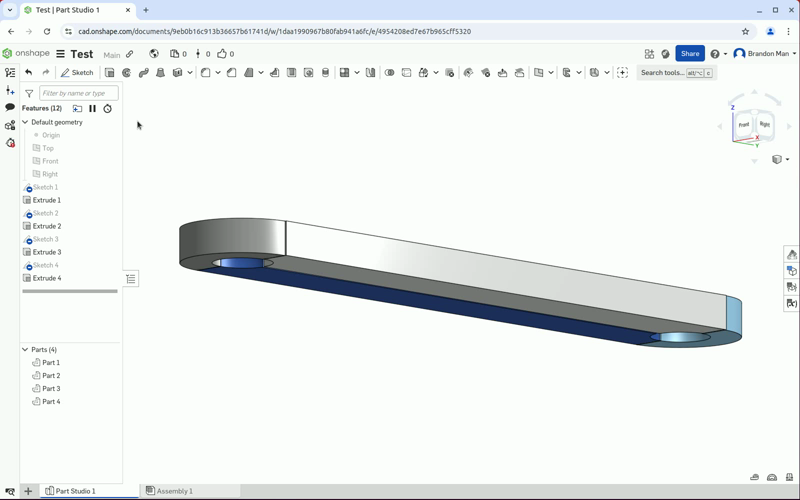
key(down, 3)
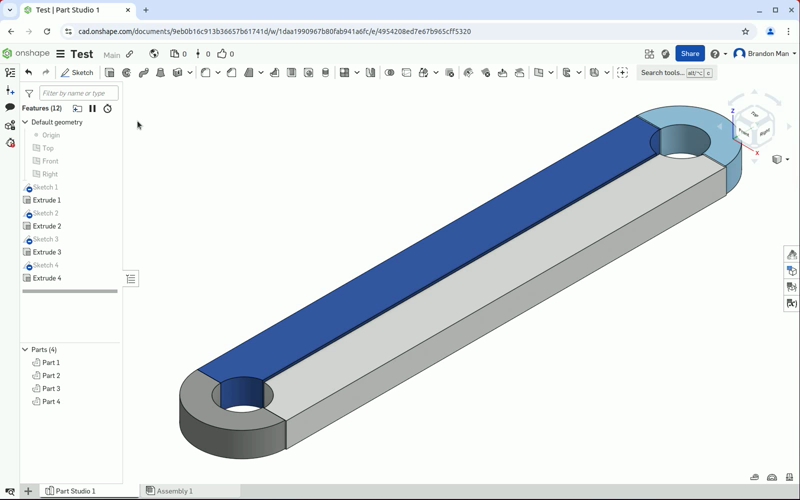
mouse_move(73, 189)
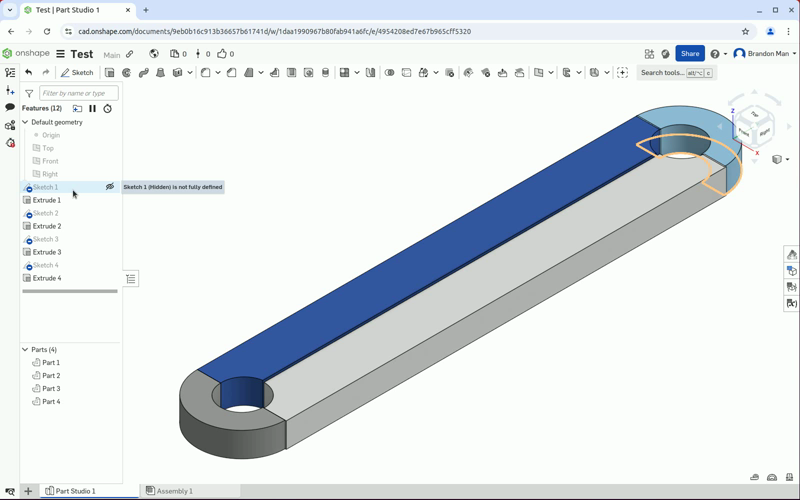
click(73, 189)